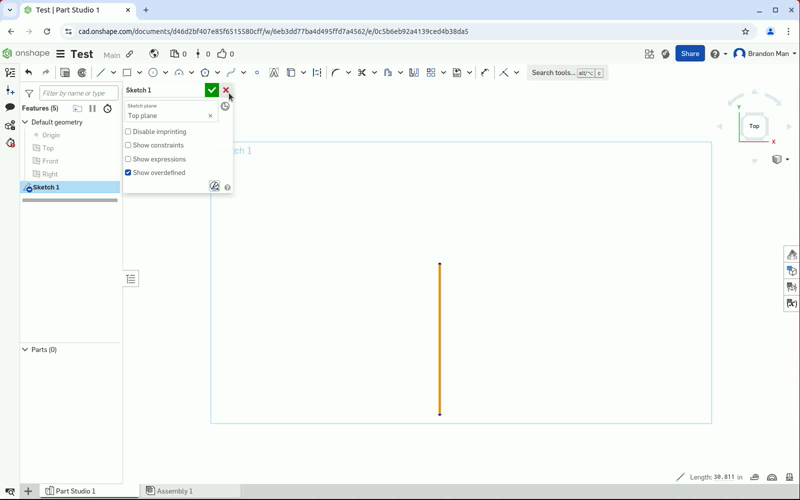
key(shift+h)
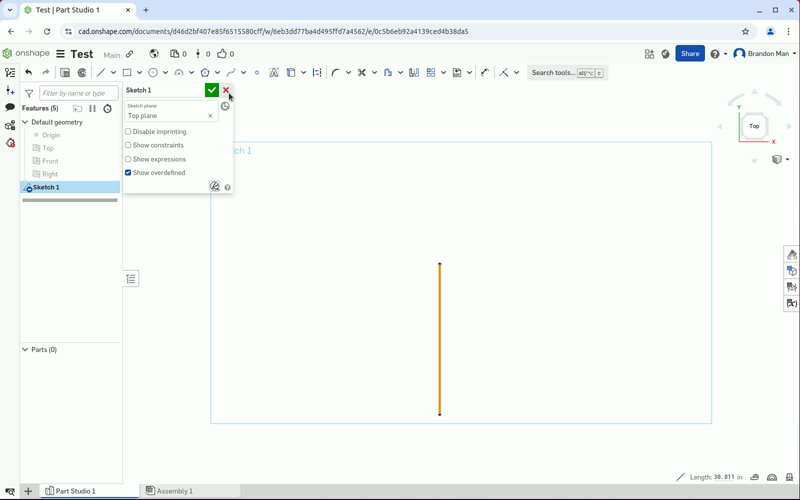
key(shift+s)
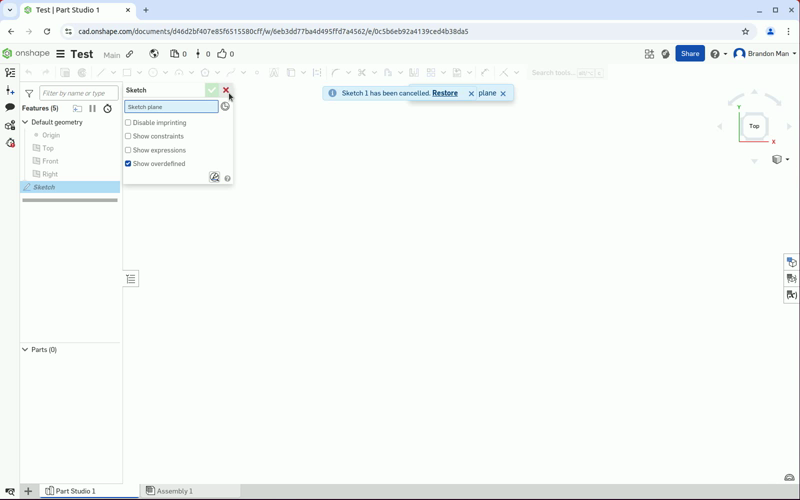
mouse_move(73, 150)
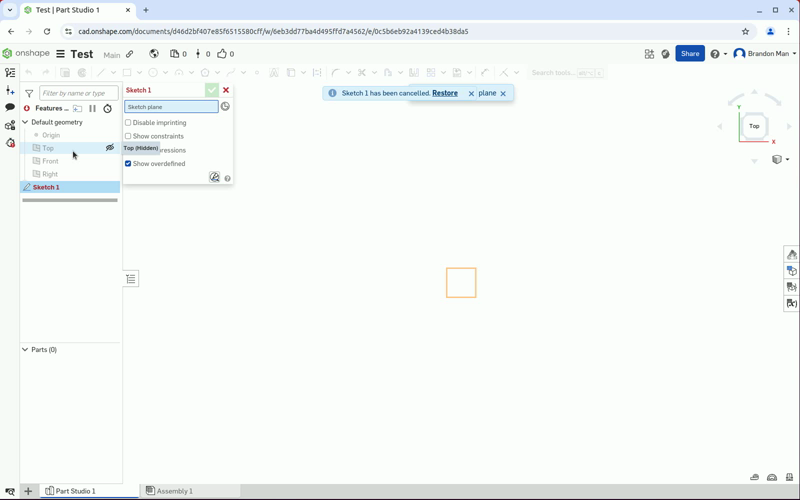
click(73, 150)
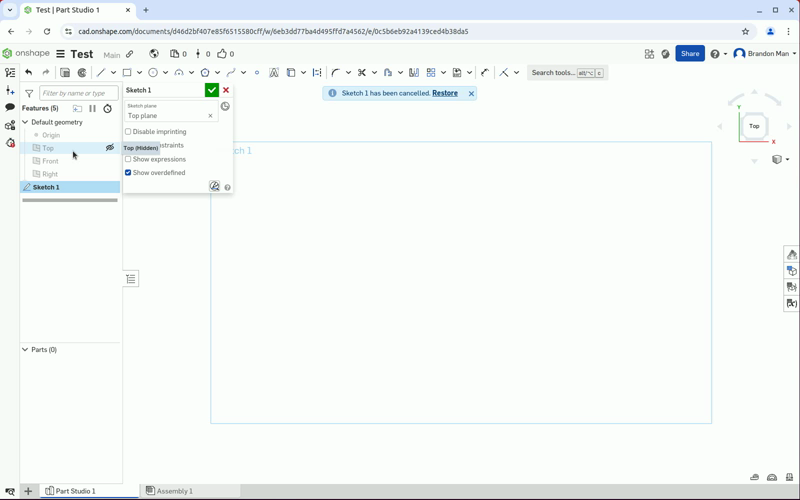
mouse_move(73, 352)
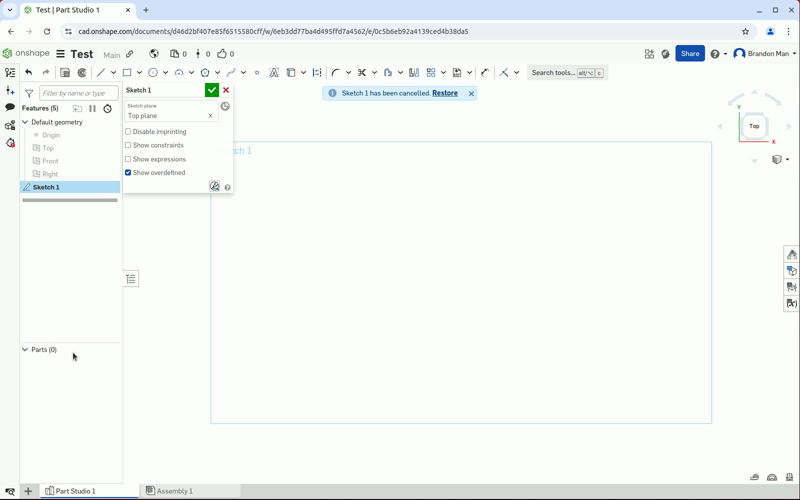
key(y)
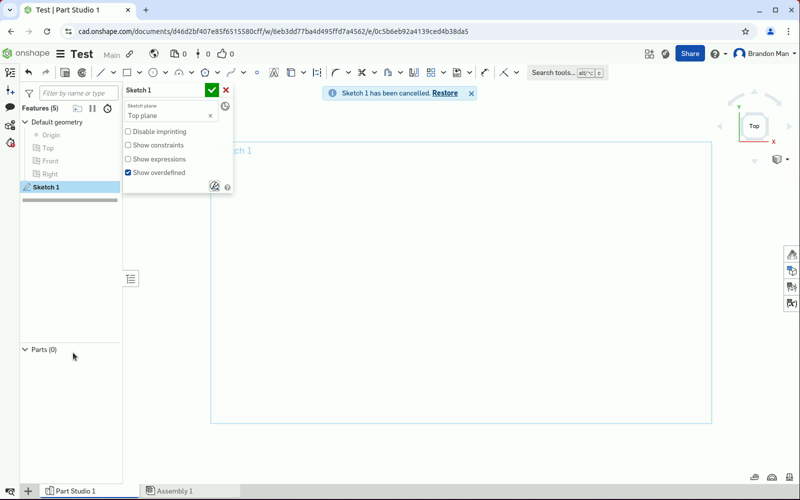
key(c)
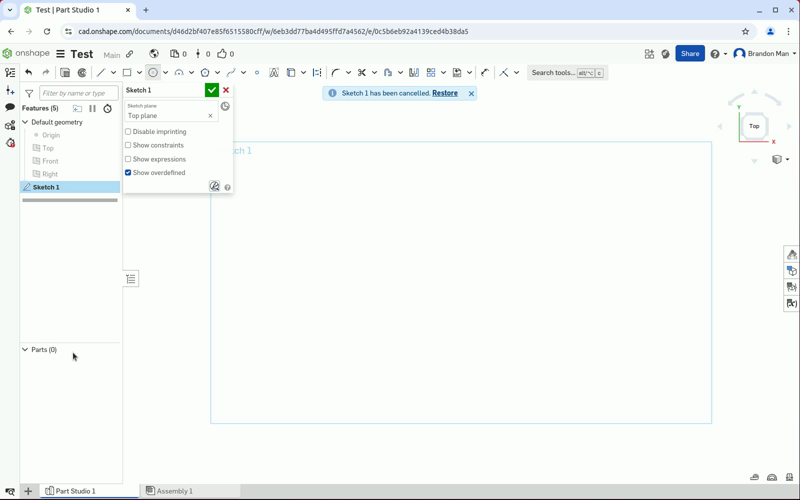
key_down(shift)
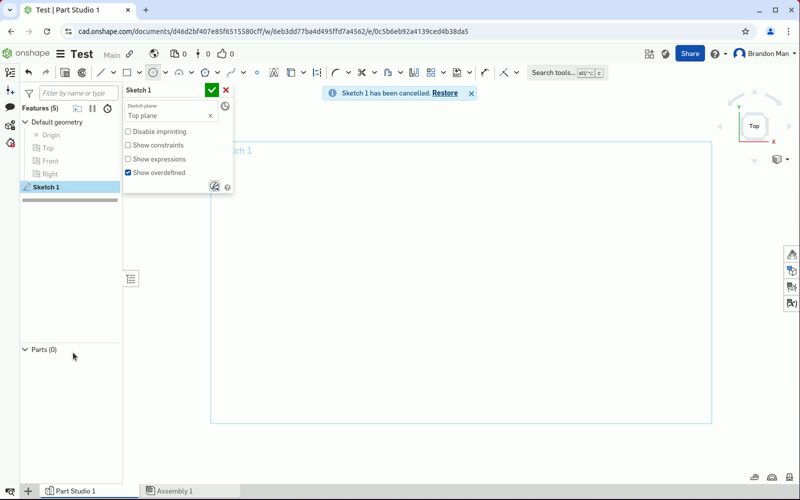
mouse_move(461, 282)
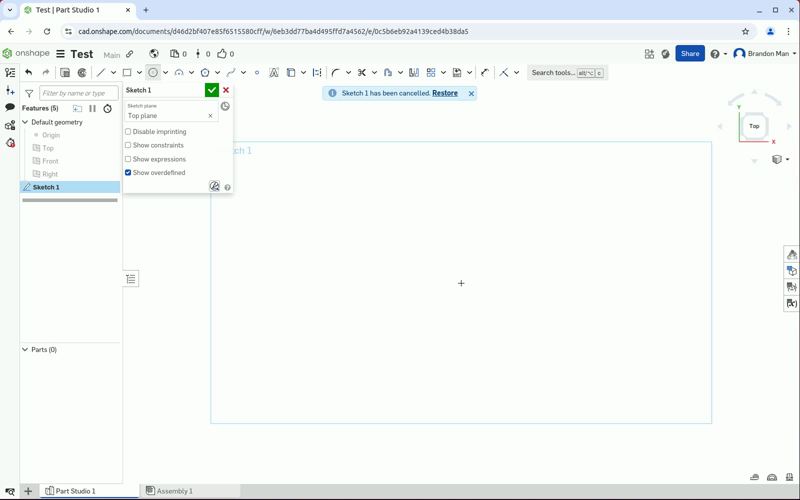
click(461, 282)
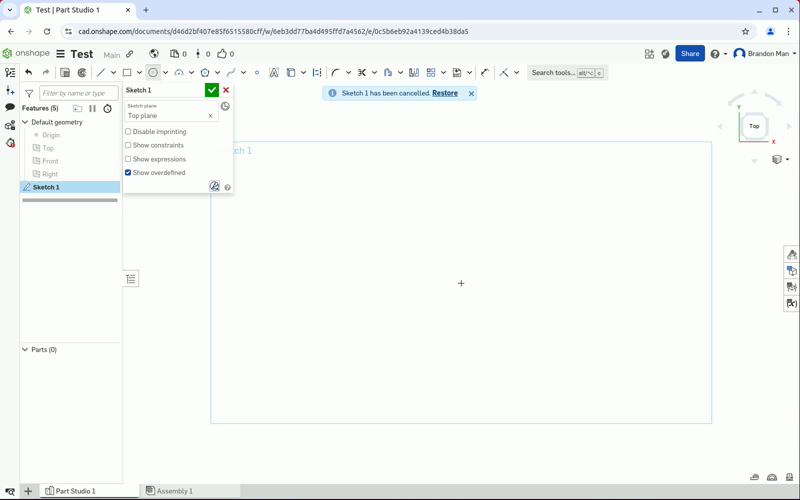
key_up(shift)
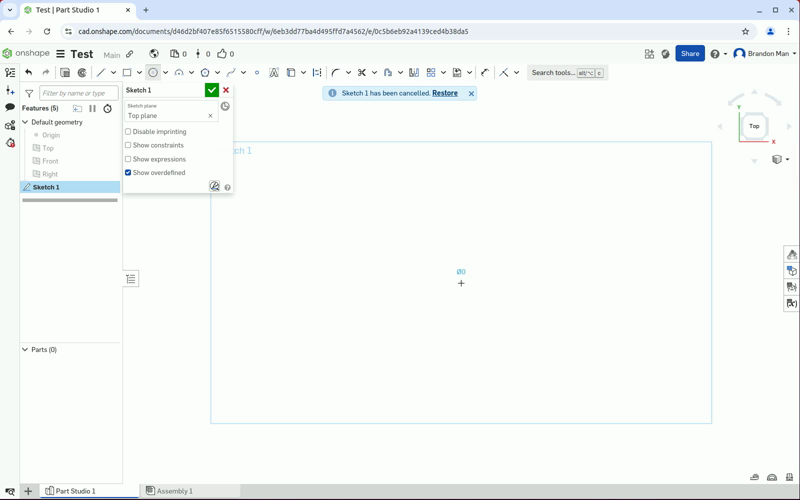
mouse_move(574, 282)
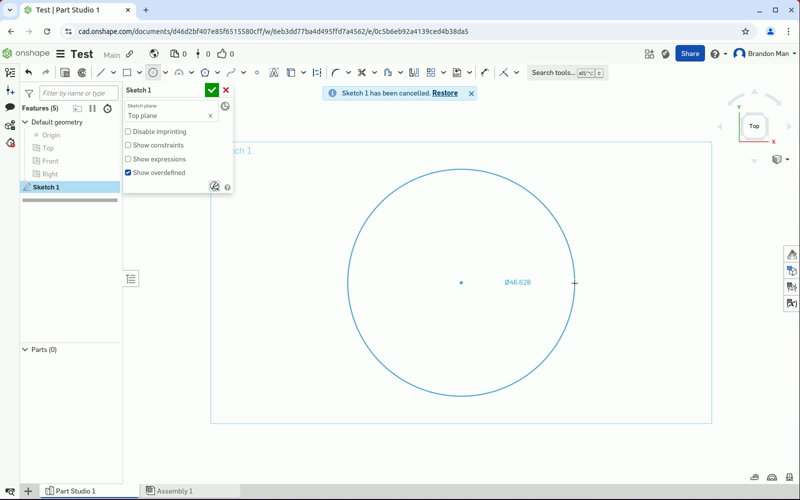
click(574, 282)
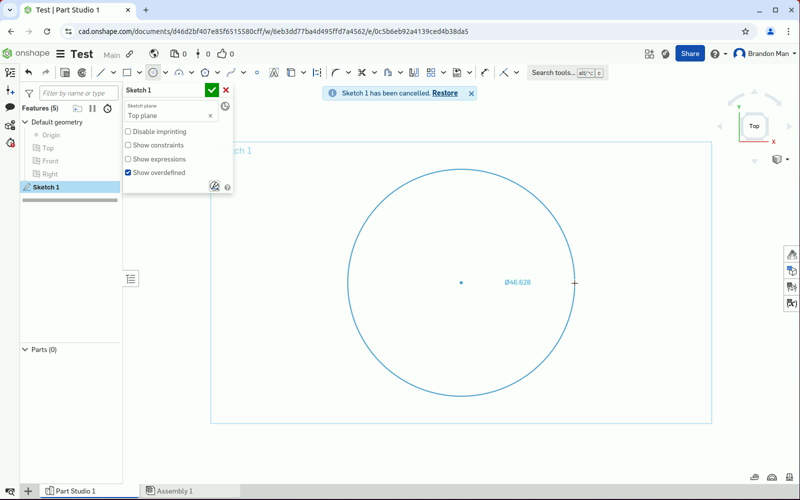
key(esc)
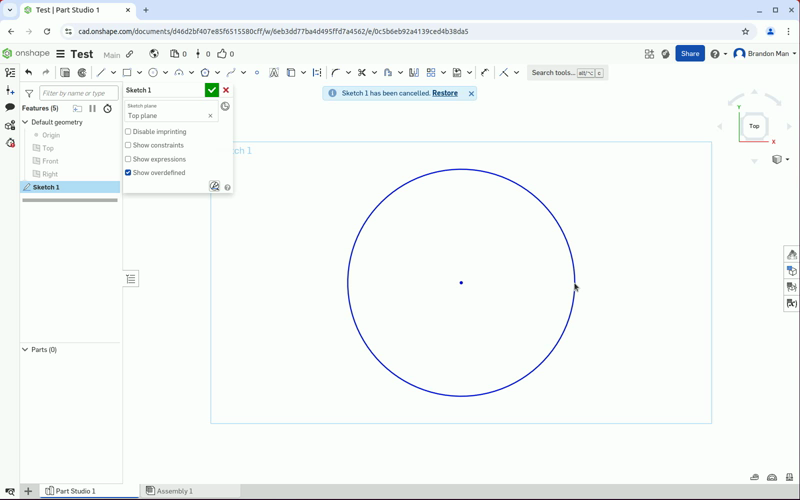
key(c)
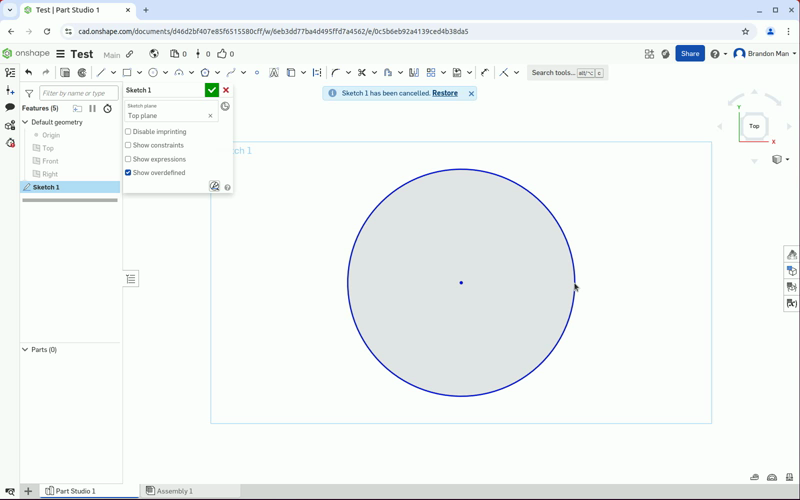
key_down(shift)
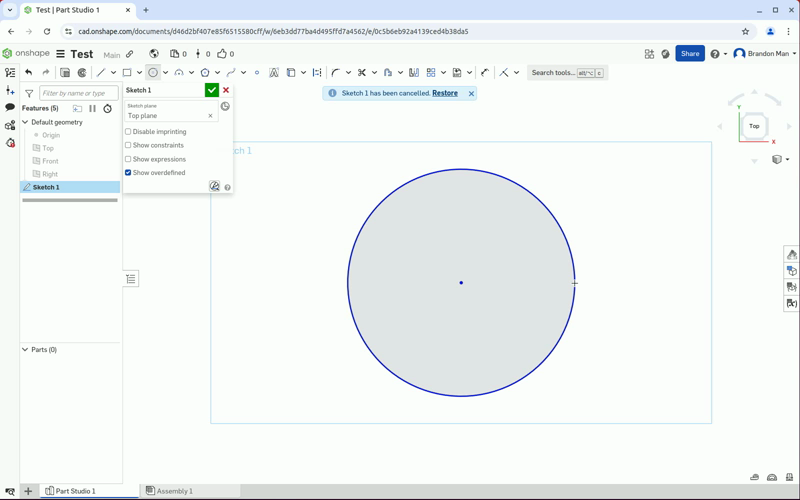
mouse_move(461, 282)
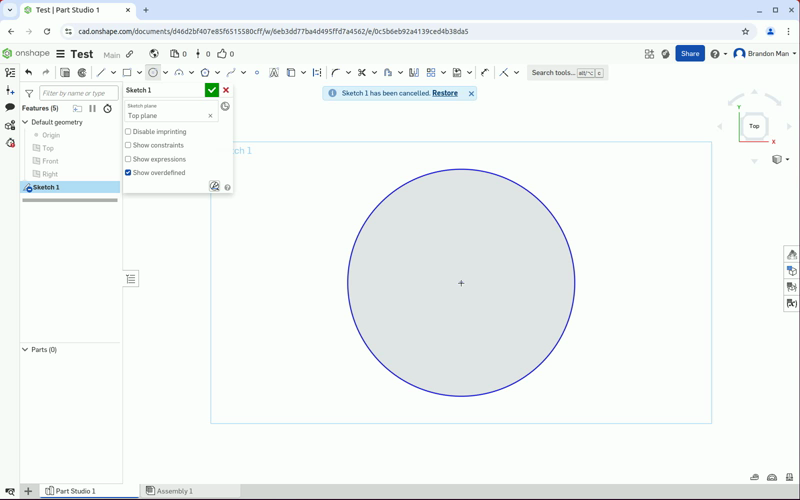
click(461, 282)
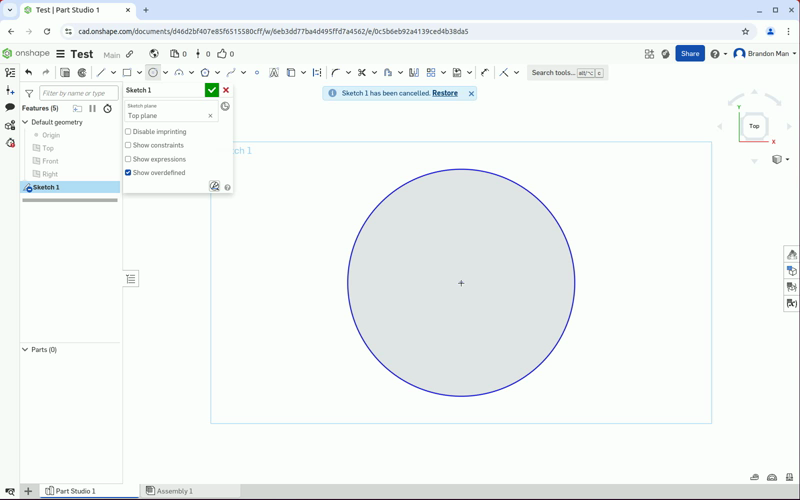
key_up(shift)
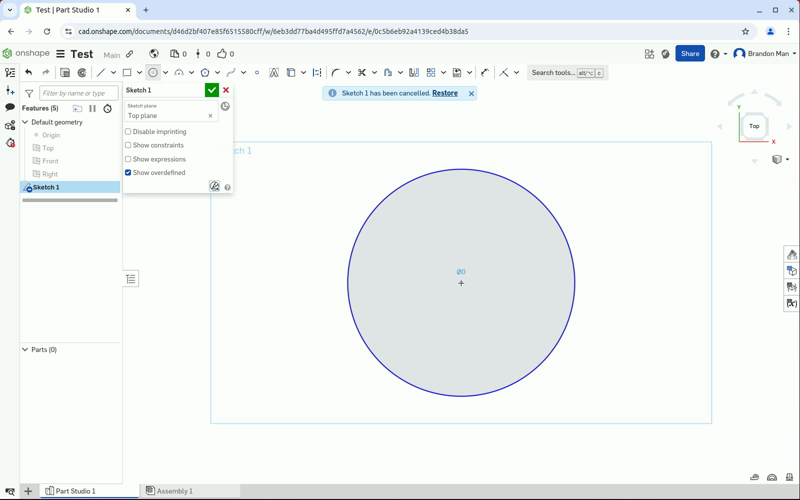
mouse_move(529, 282)
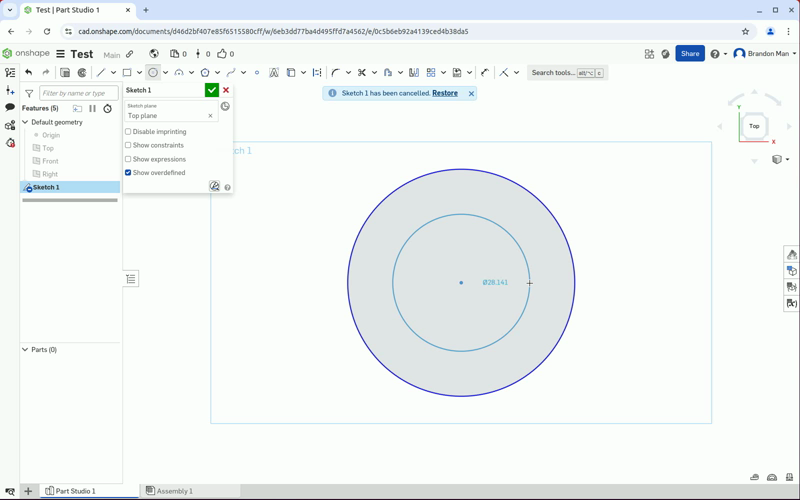
click(529, 282)
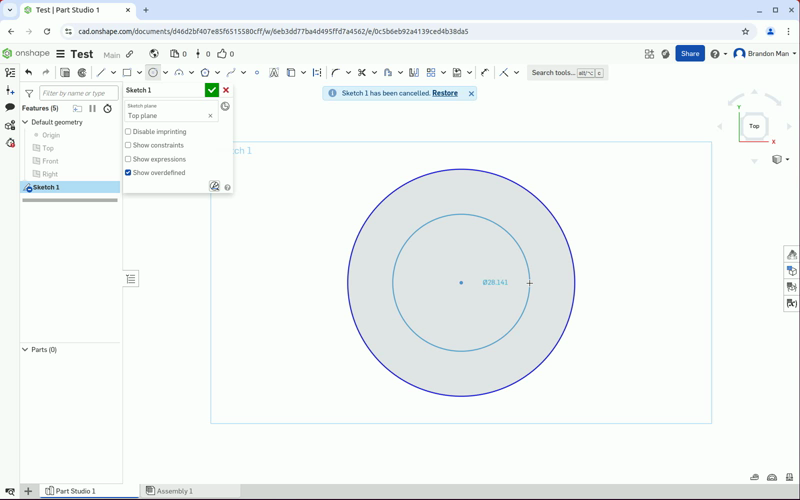
key(esc)
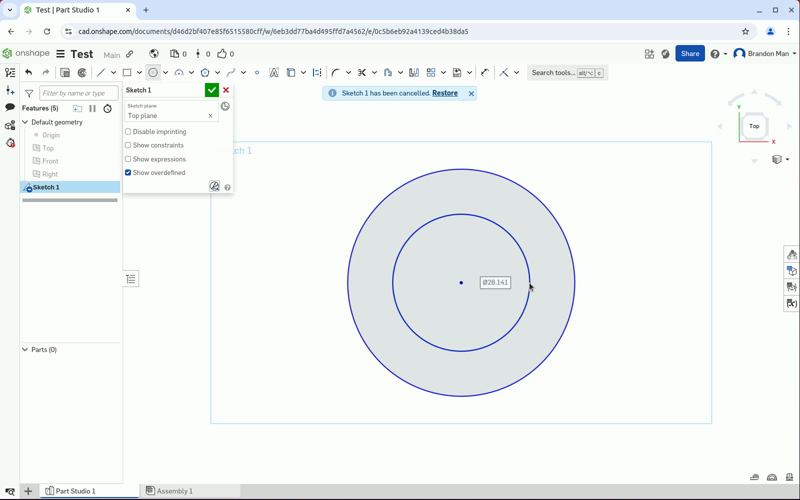
mouse_move(546, 313)
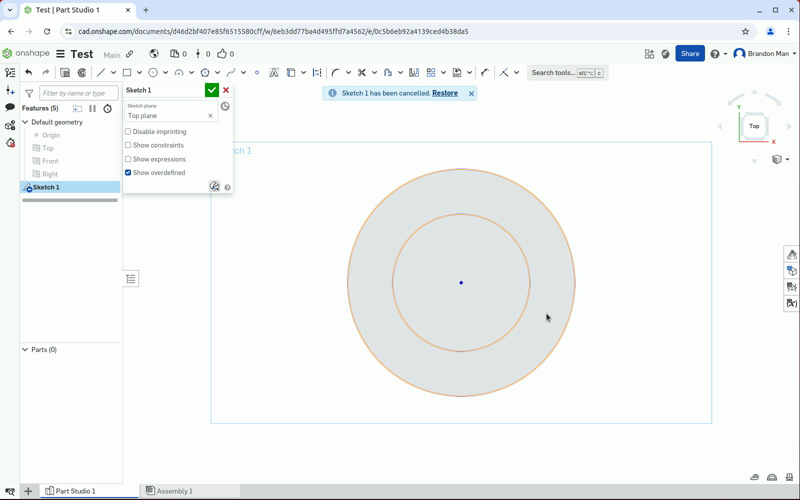
click(546, 313)
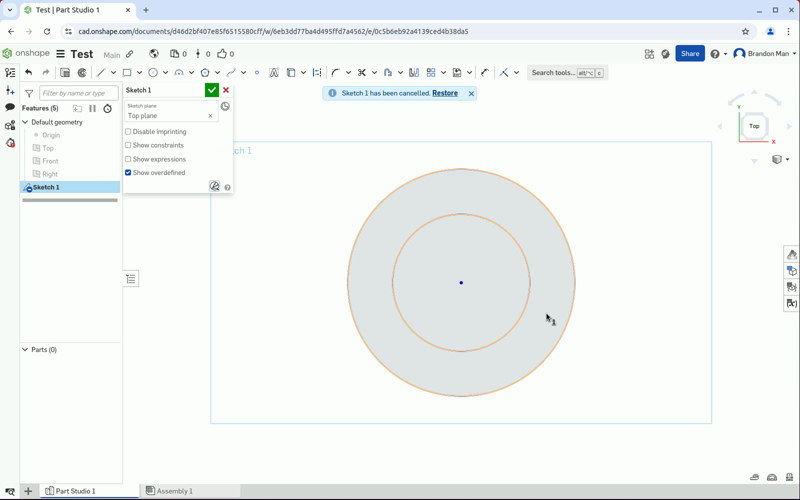
mouse_move(73, 352)
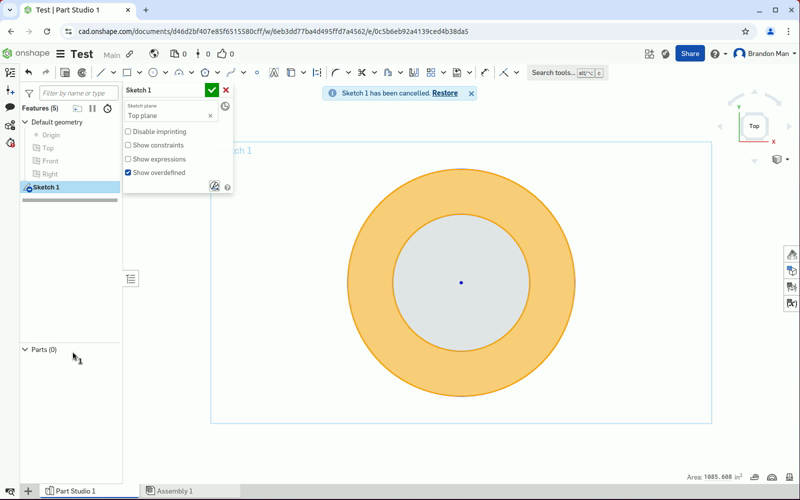
key(shift+y)
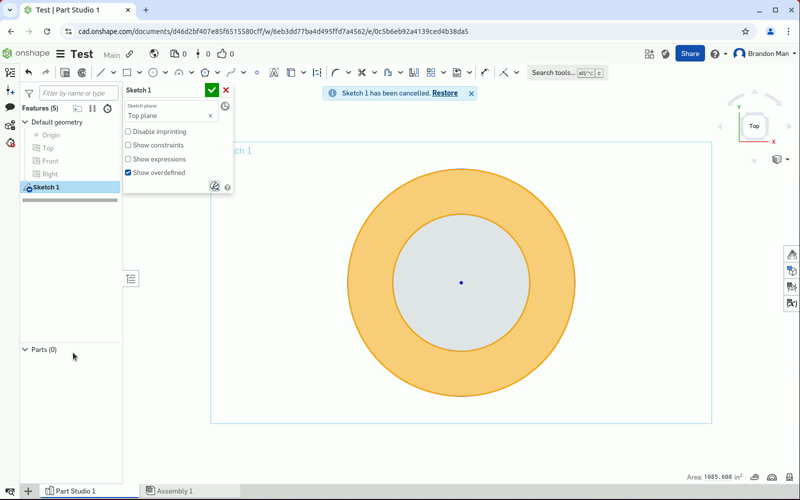
key(shift+e)
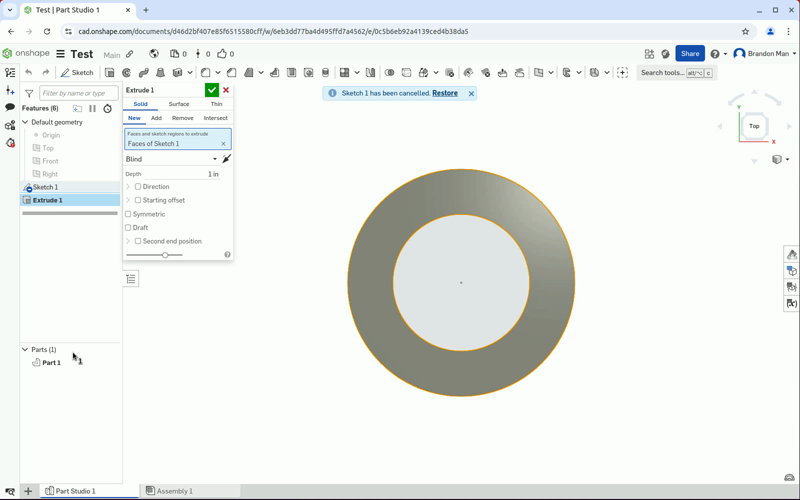
mouse_move(143, 106)
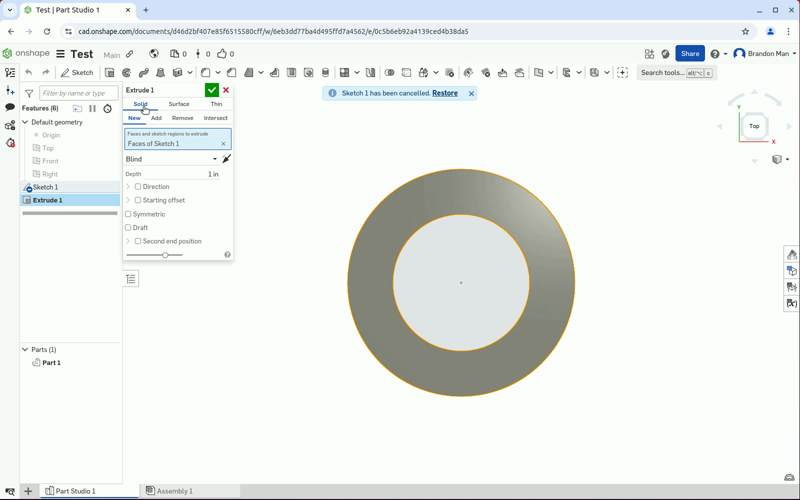
click(143, 106)
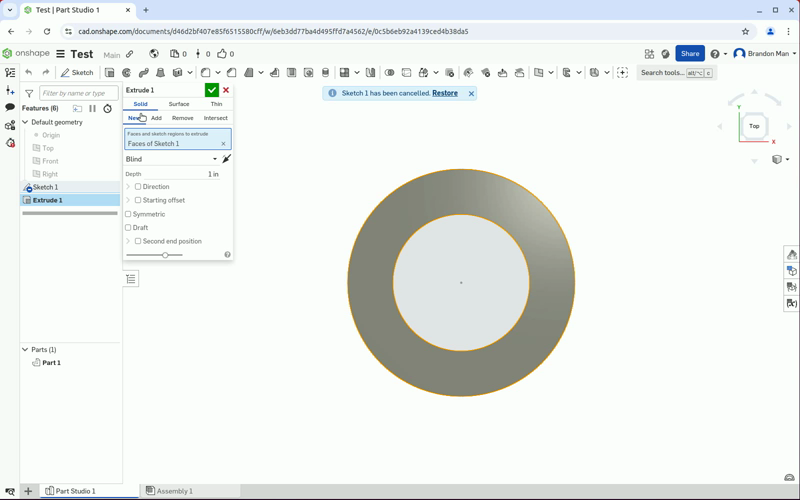
mouse_move(137, 120)
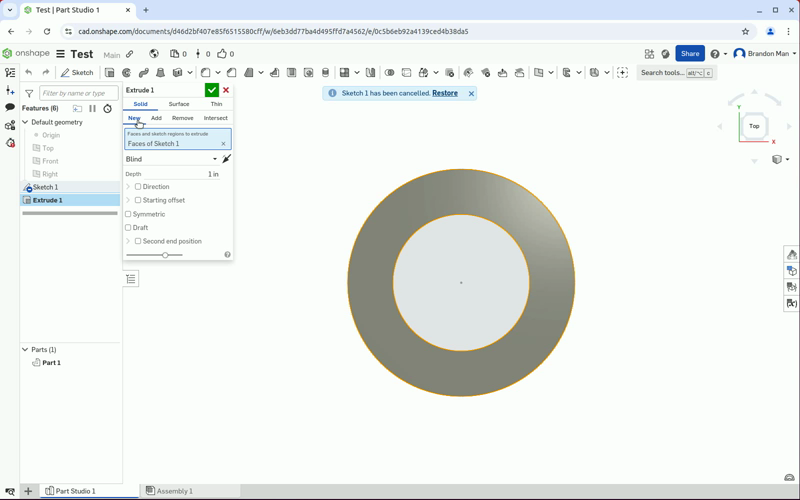
click(137, 120)
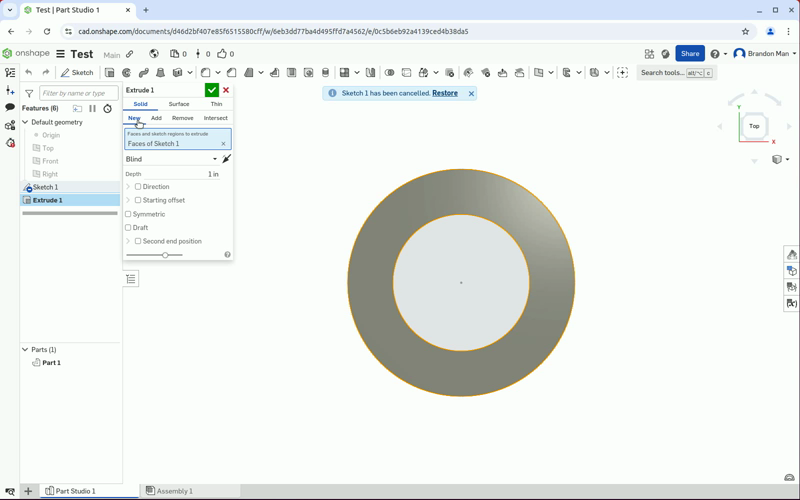
key(tab, 4)
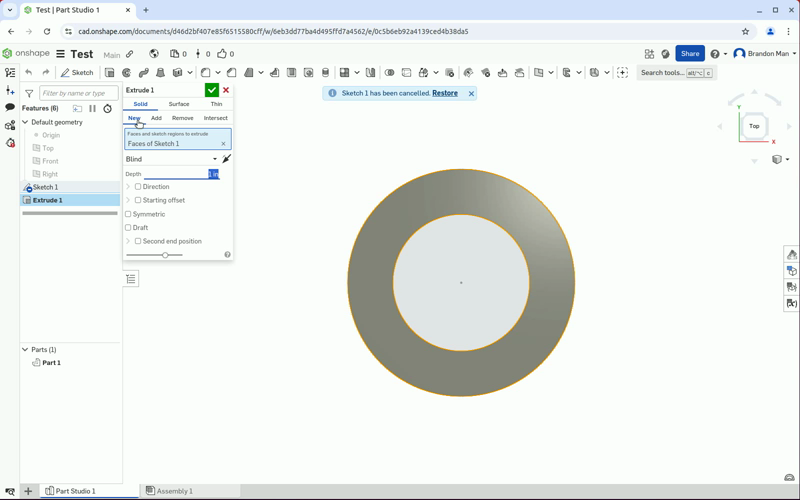
text(1.685)
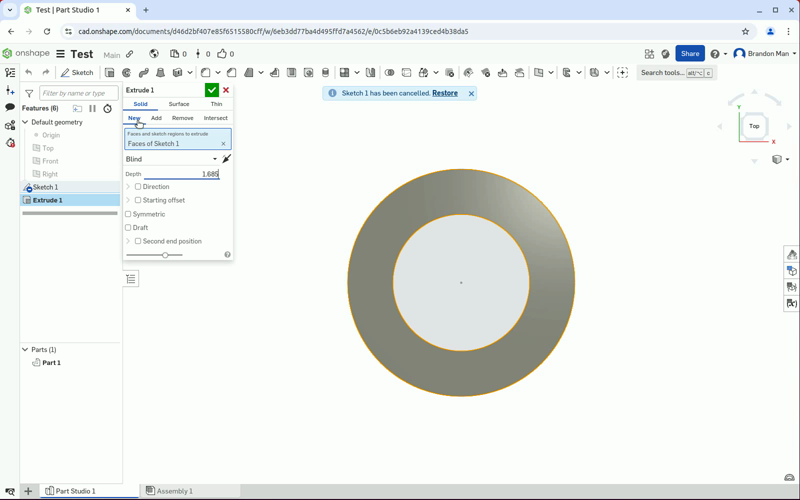
key(enter)
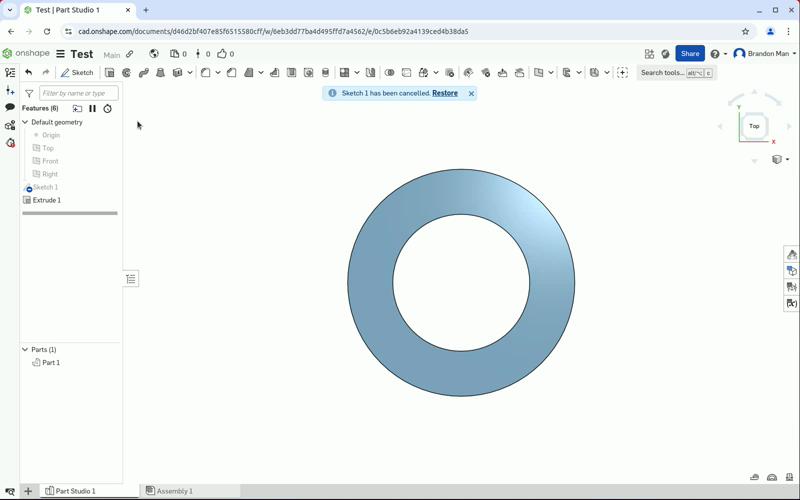
key(shift+h)
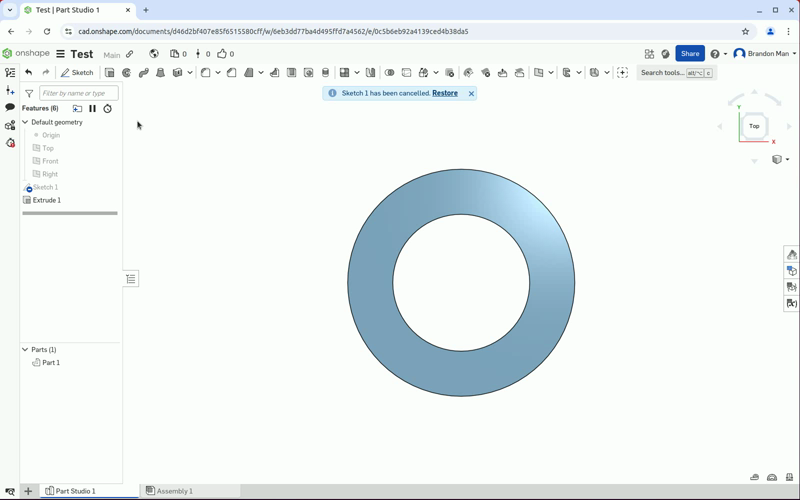
key(shift+h)
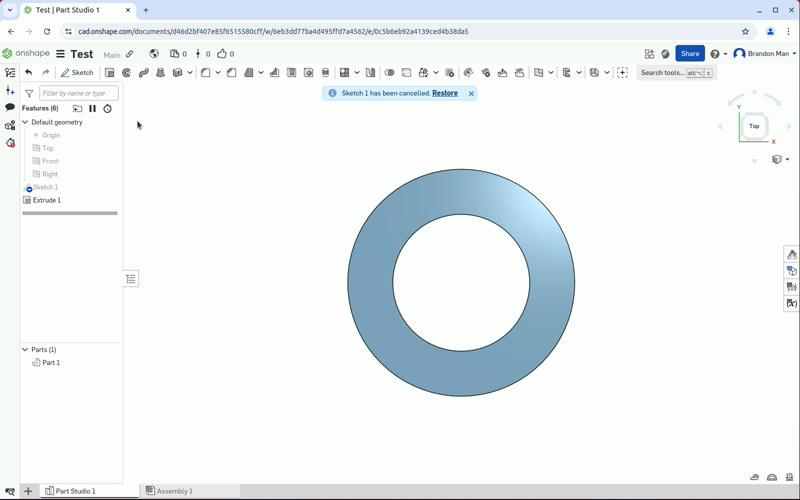
mouse_move(73, 189)
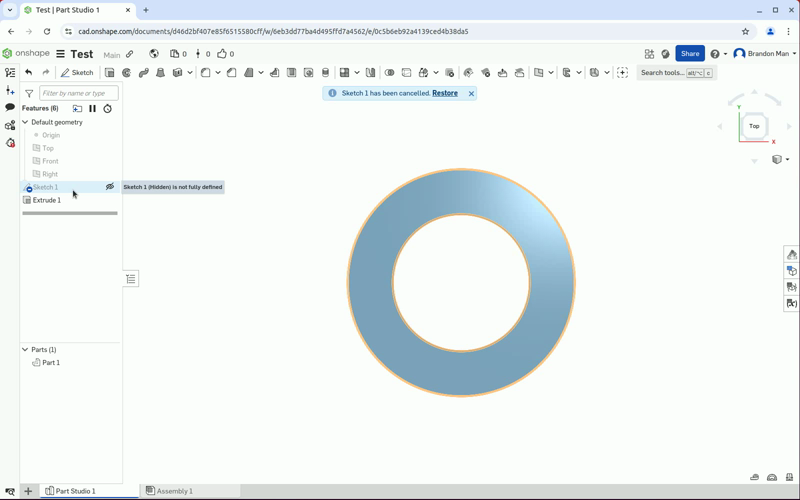
click(73, 189)
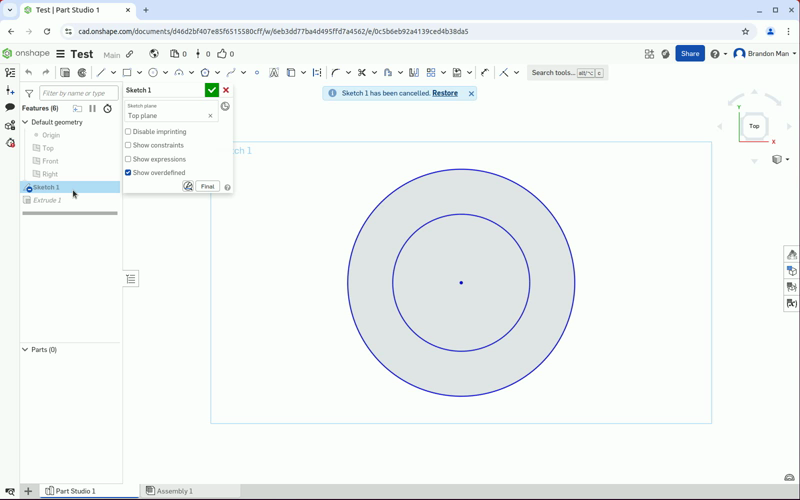
mouse_move(229, 92)
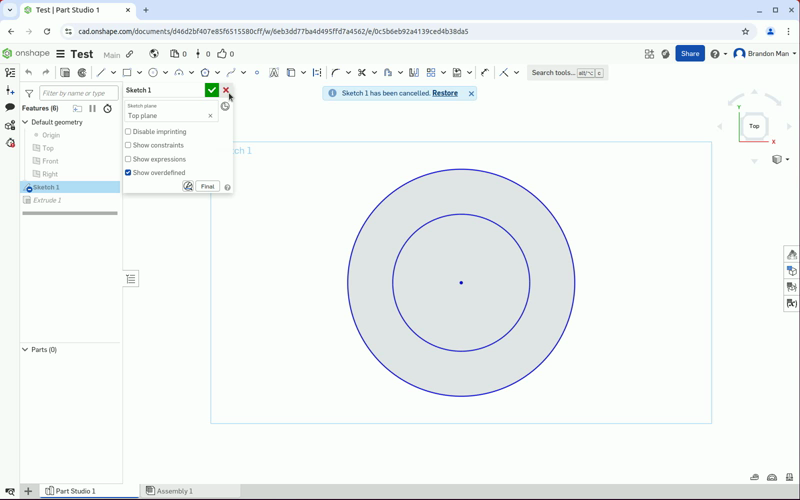
click(229, 92)
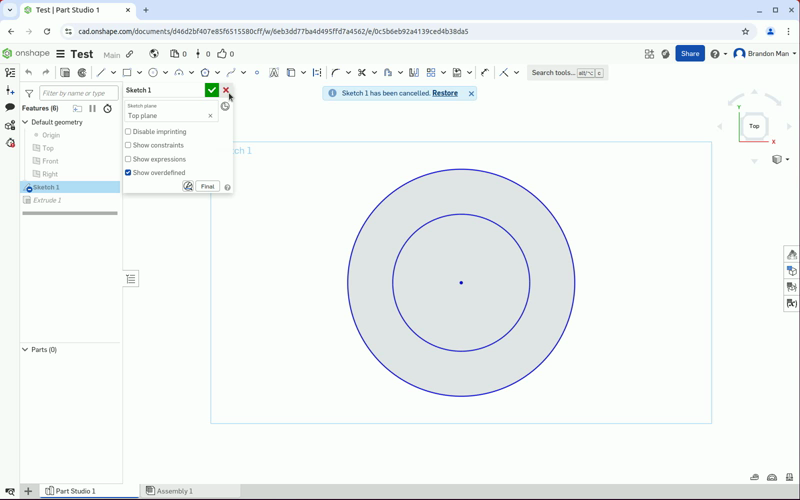
key(shift+s)
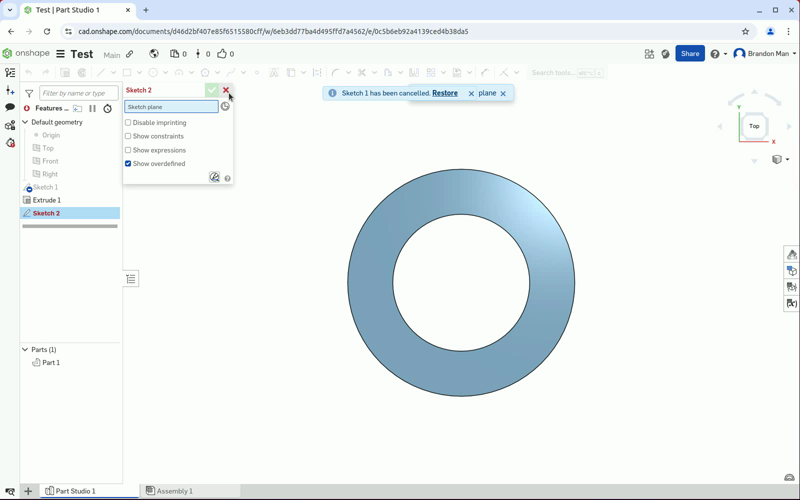
mouse_move(73, 150)
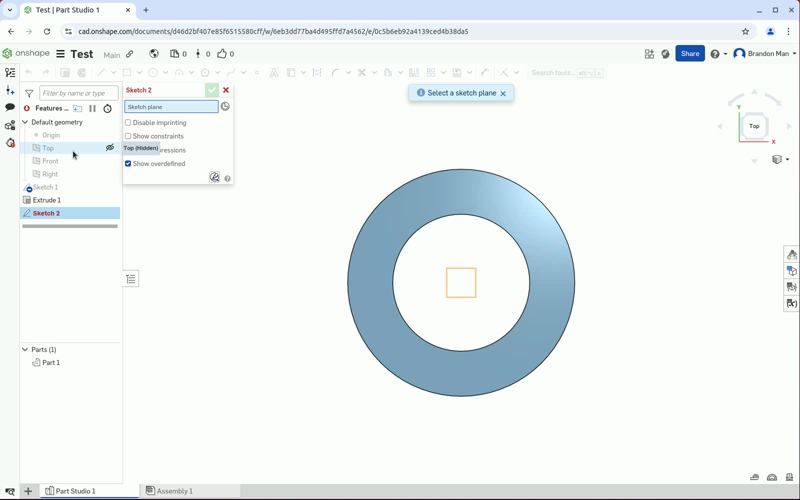
click(73, 150)
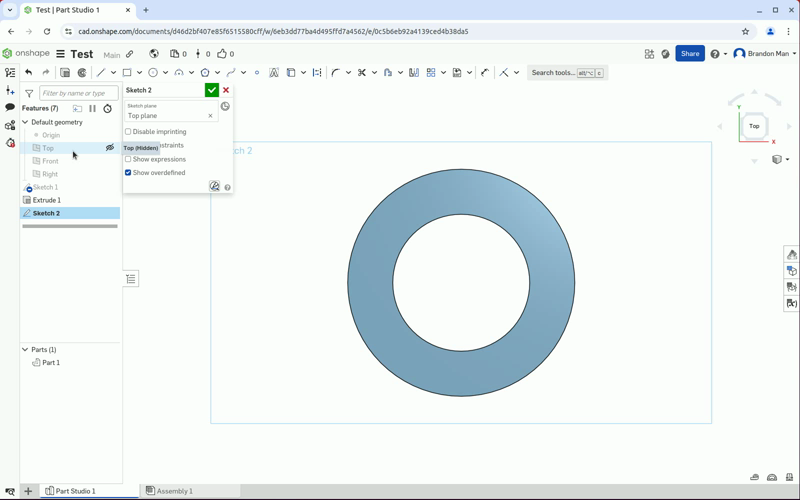
mouse_move(73, 352)
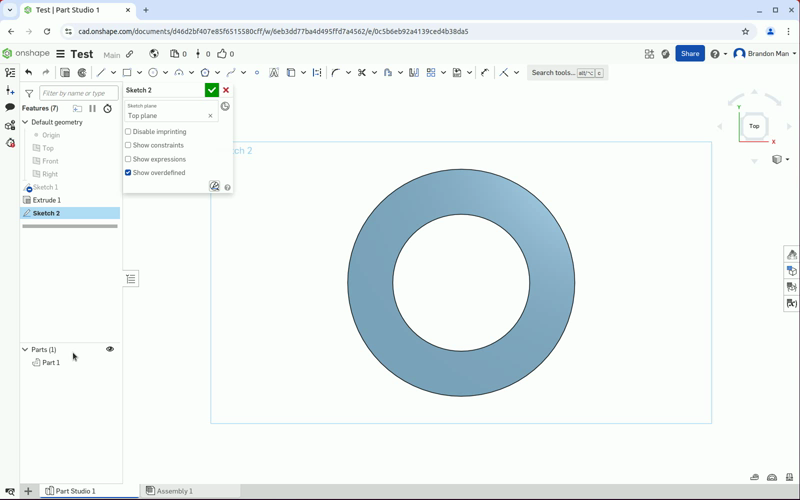
key(y)
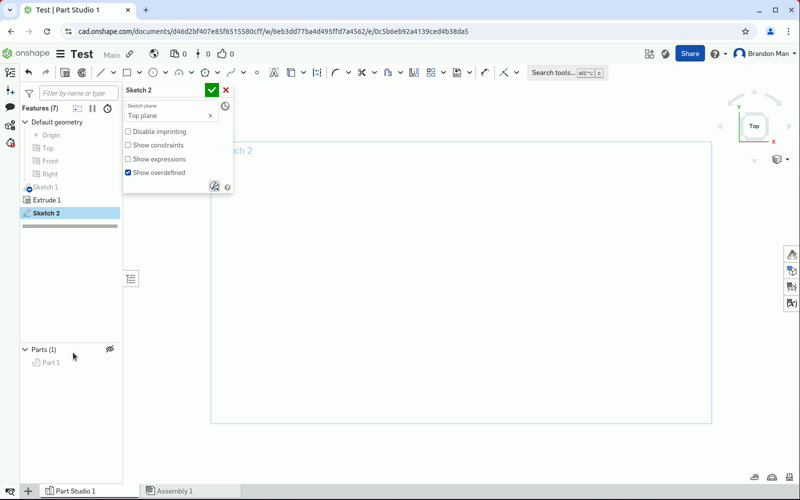
key(c)
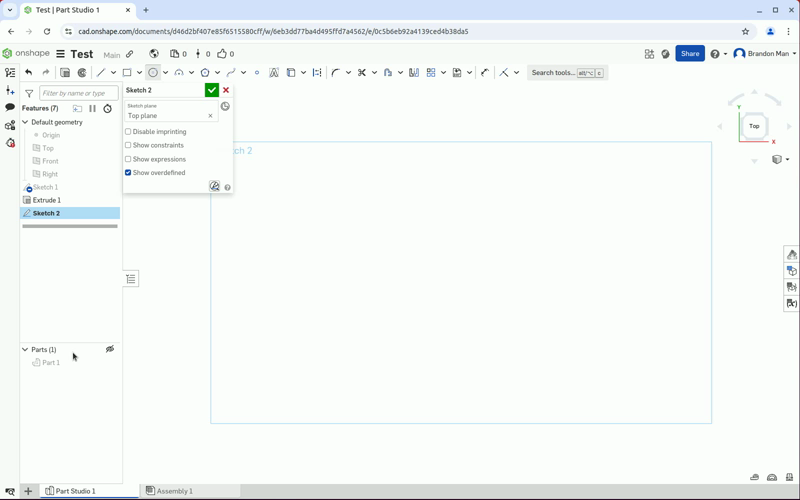
key_down(shift)
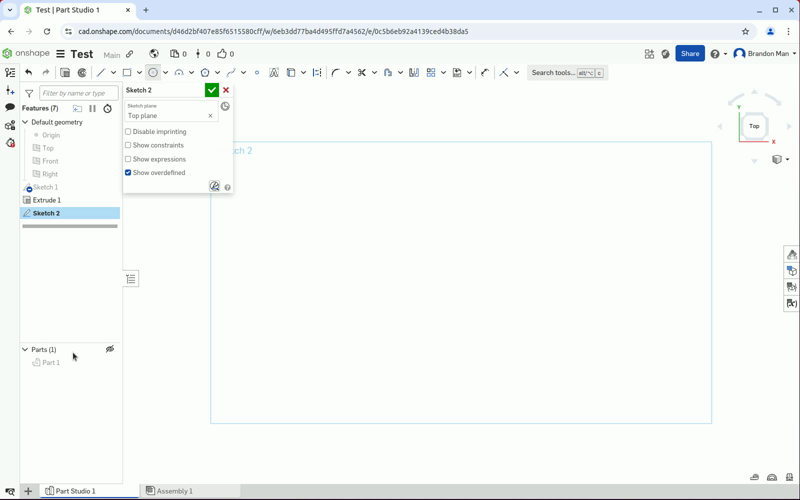
mouse_move(461, 282)
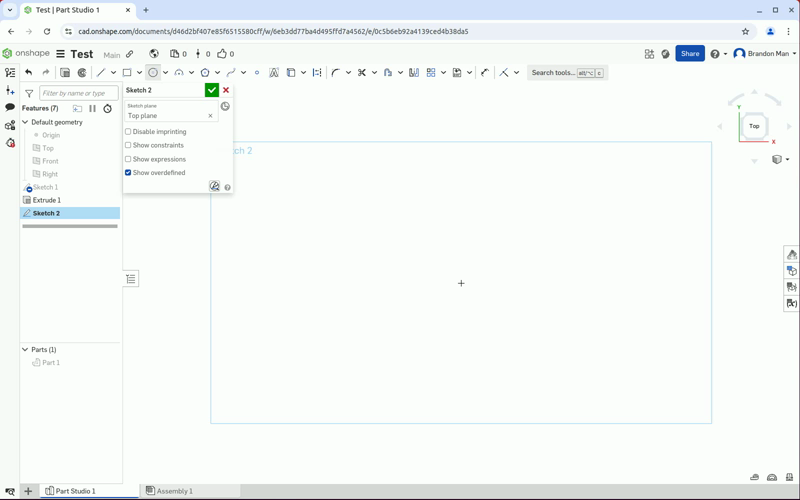
click(461, 282)
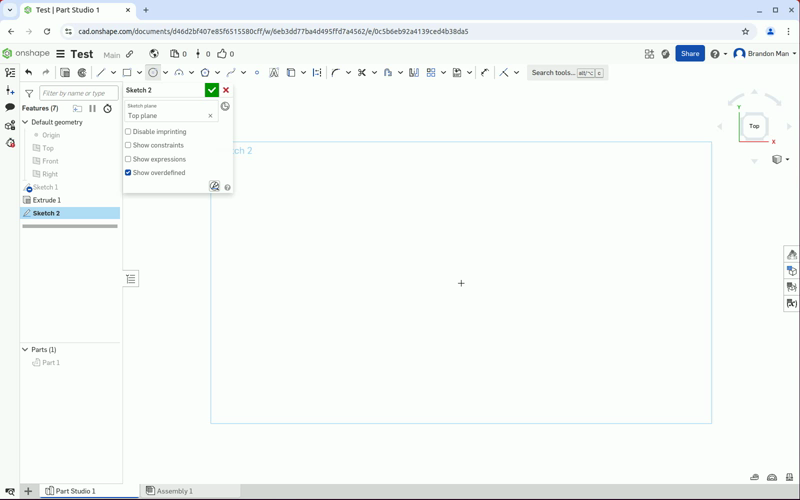
key_up(shift)
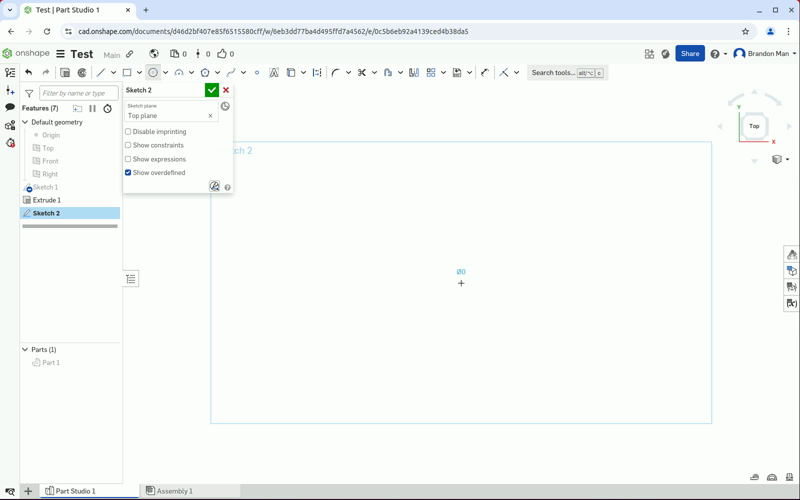
mouse_move(522, 282)
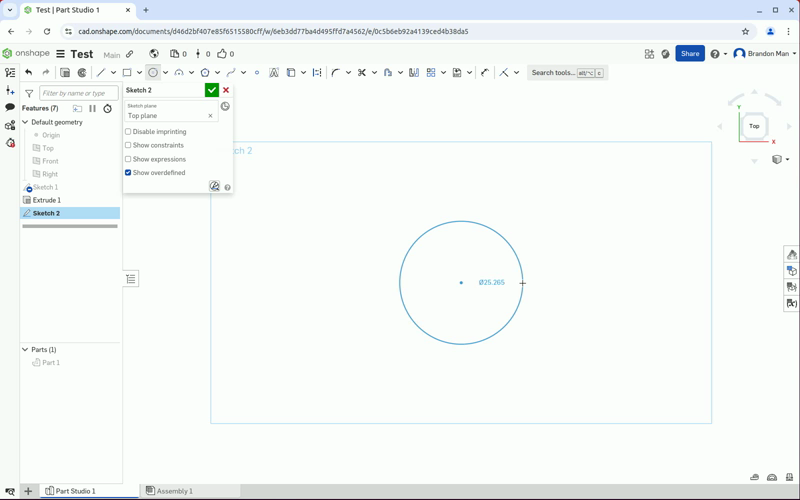
click(522, 282)
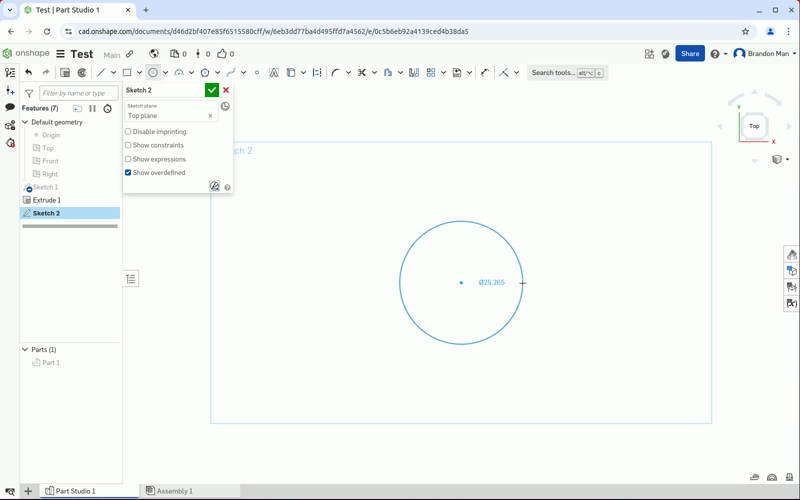
key(esc)
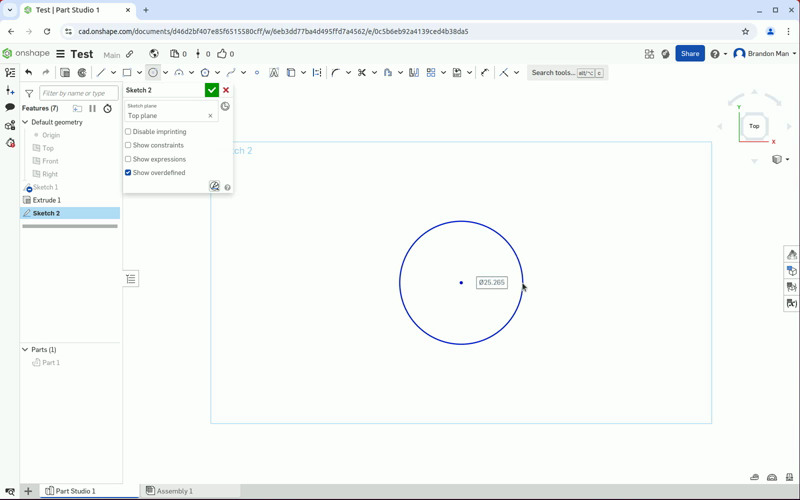
key(c)
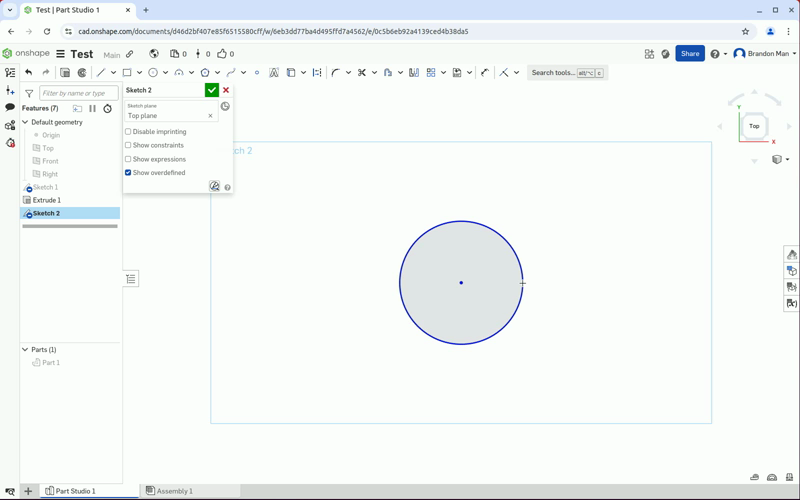
key_down(shift)
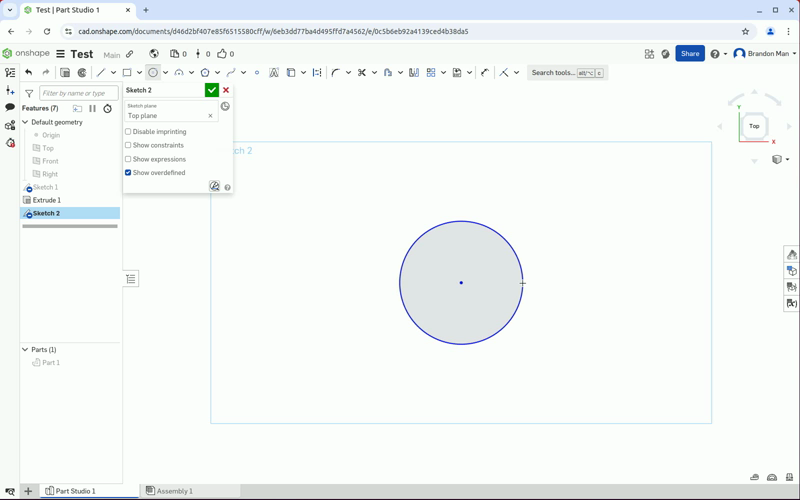
mouse_move(461, 282)
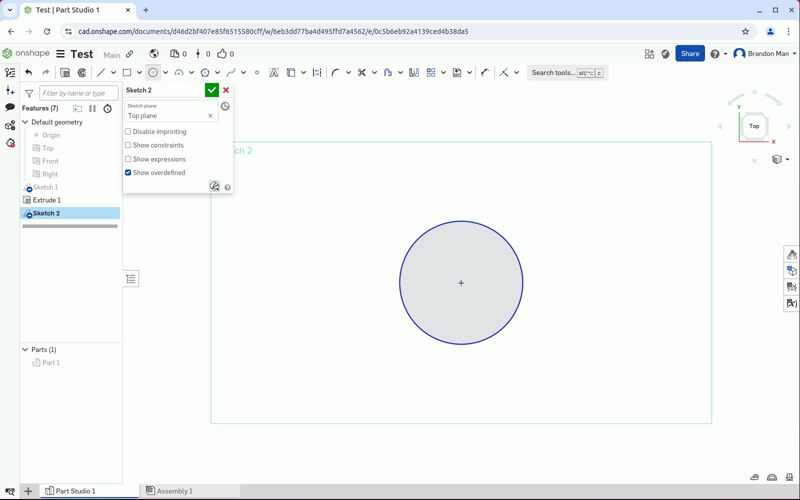
click(461, 282)
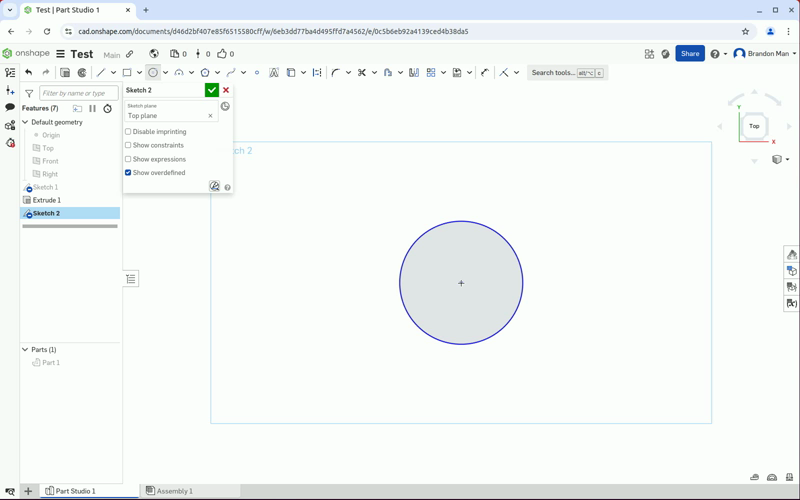
key_up(shift)
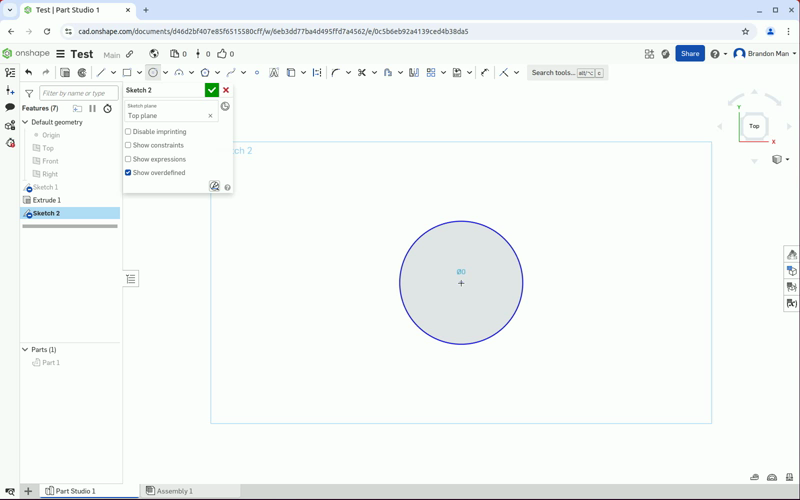
mouse_move(467, 282)
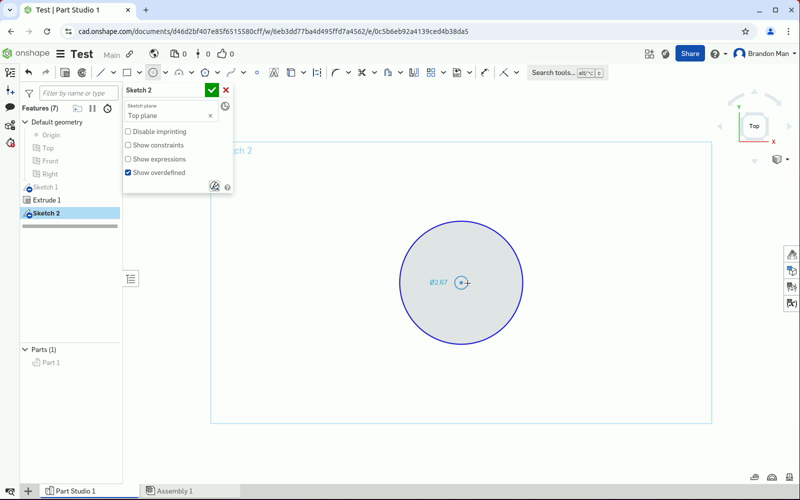
click(467, 282)
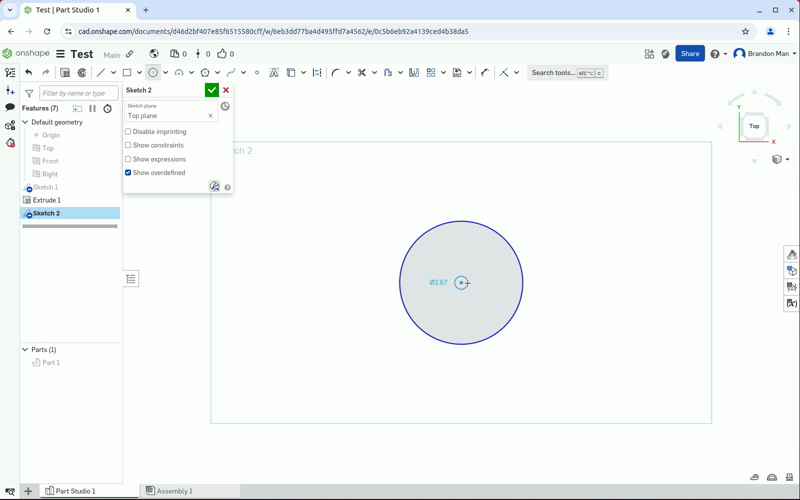
key(esc)
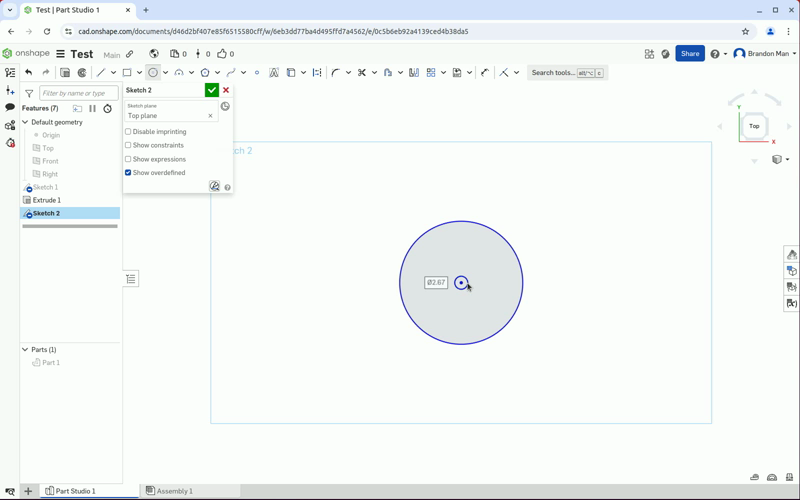
mouse_move(426, 250)
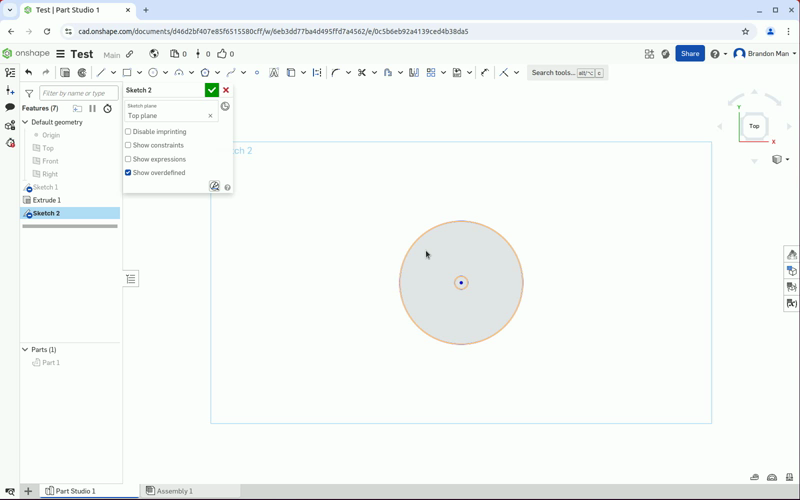
click(426, 250)
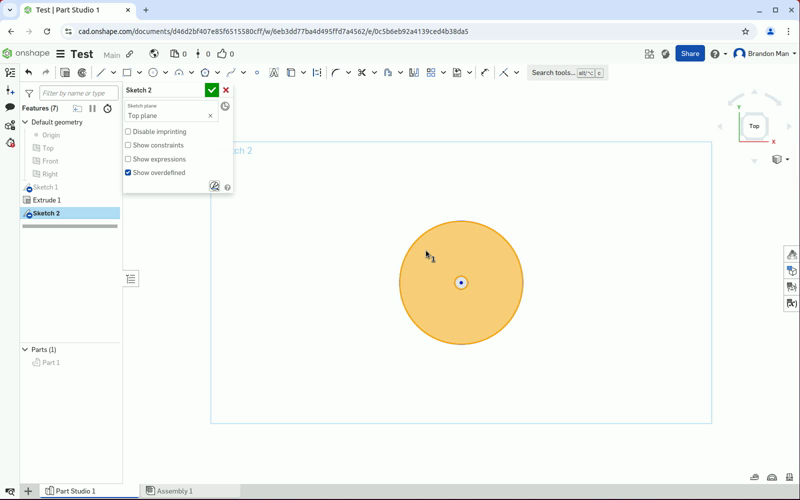
mouse_move(73, 352)
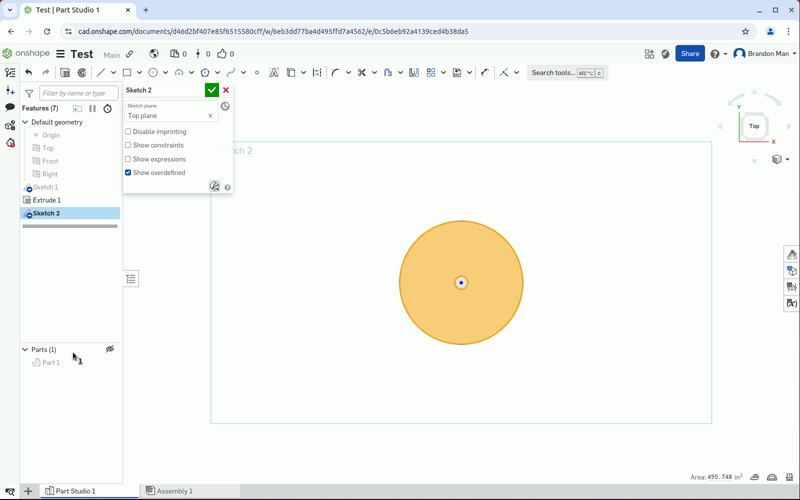
key(shift+y)
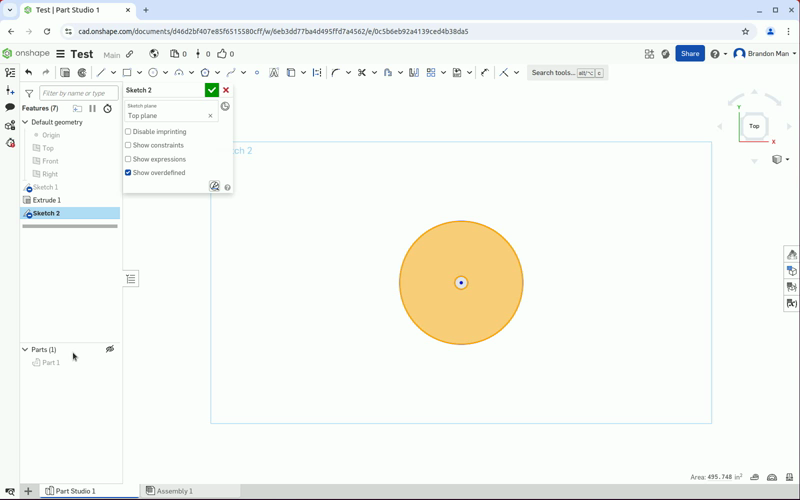
key(shift+e)
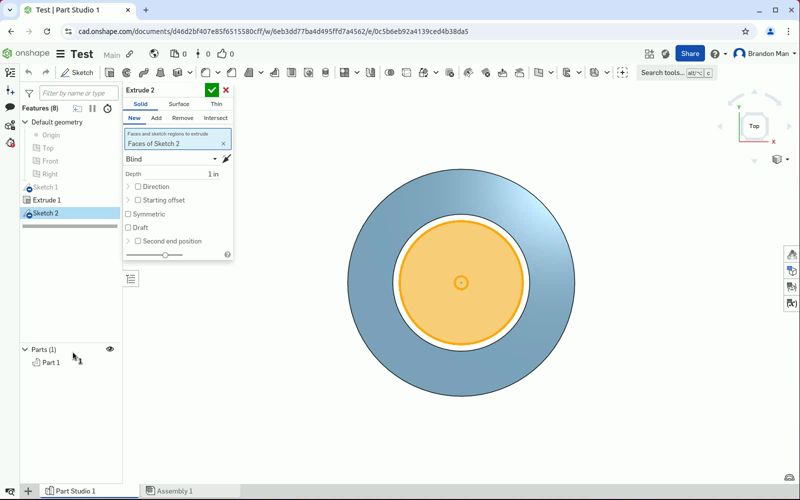
mouse_move(143, 106)
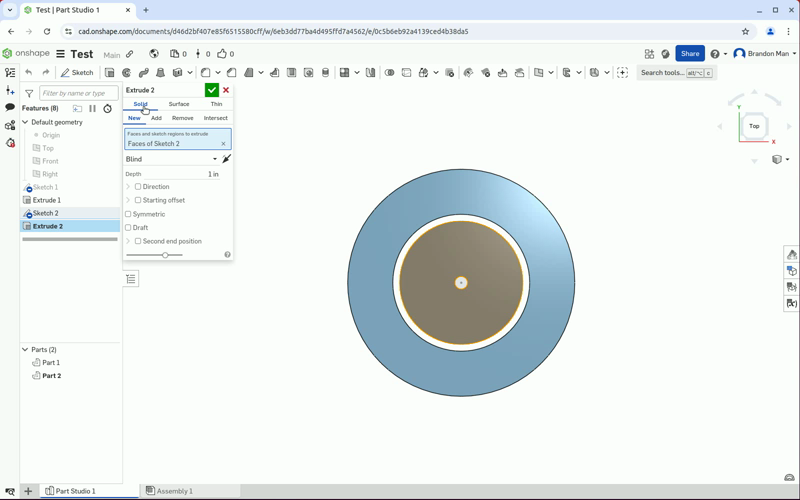
click(143, 106)
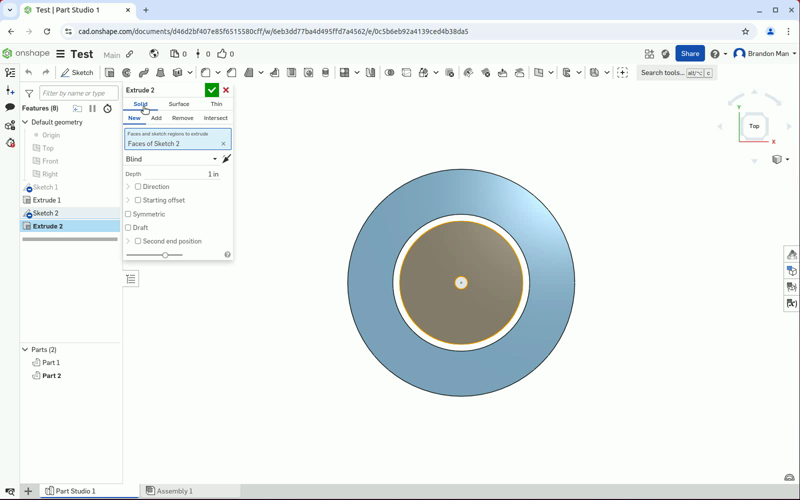
mouse_move(137, 120)
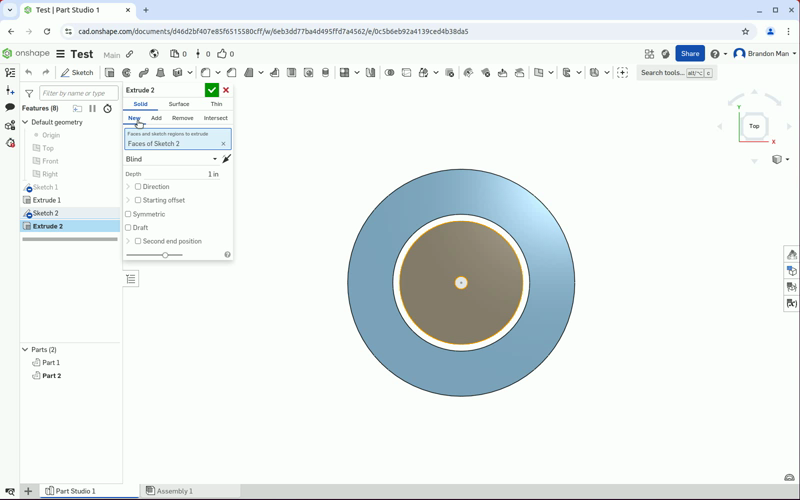
click(137, 120)
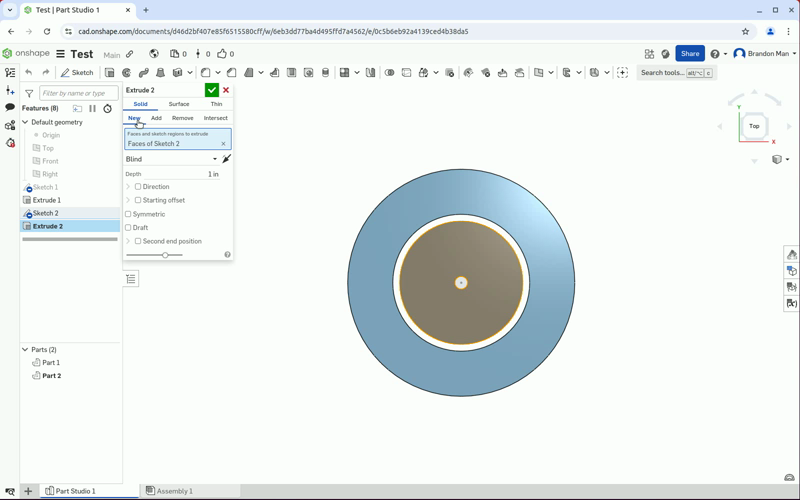
key(tab, 4)
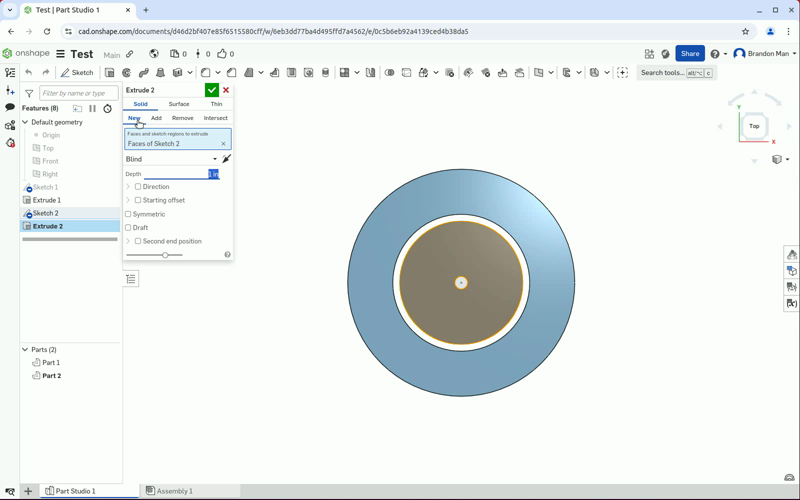
text(1.685)
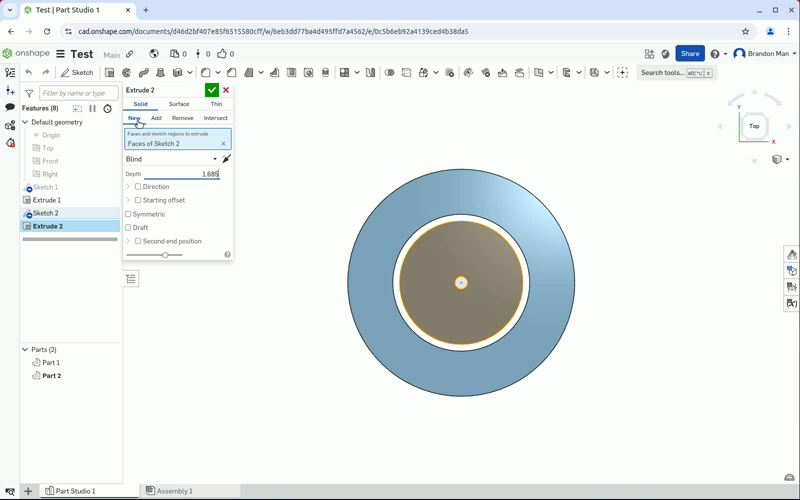
key(enter)
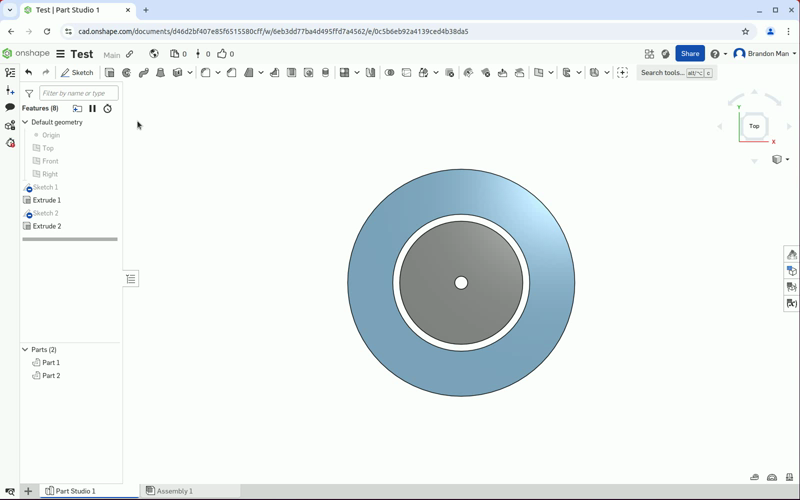
key(shift+h)
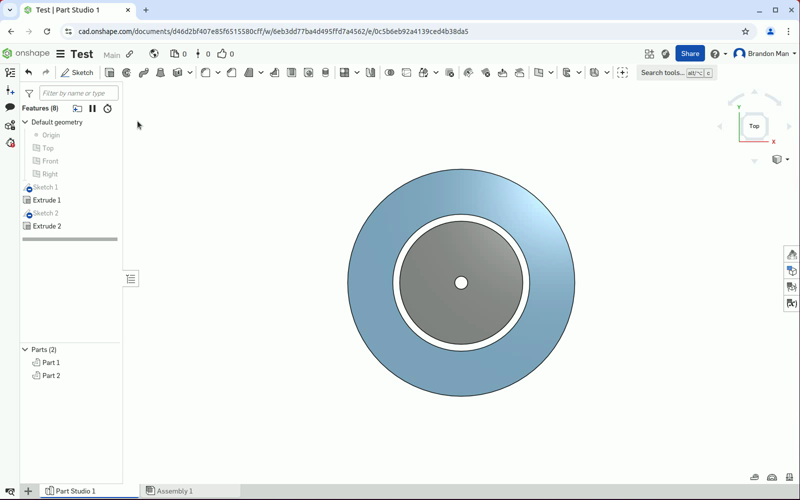
key(shift+h)
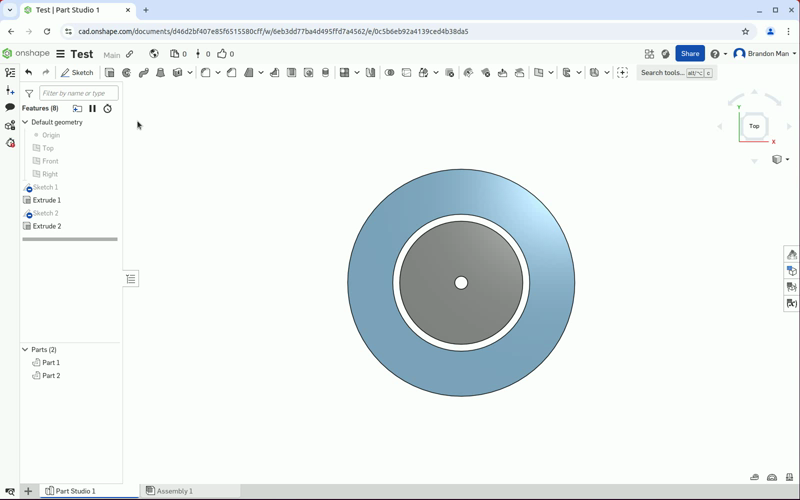
mouse_move(73, 189)
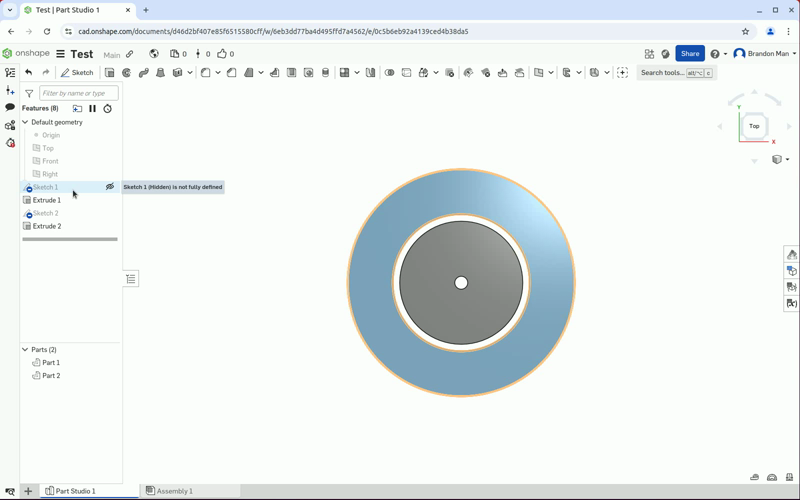
click(73, 189)
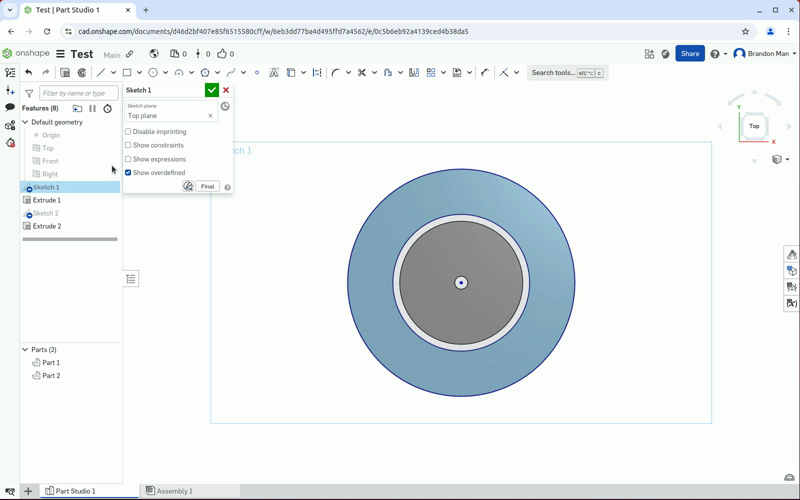
mouse_move(229, 92)
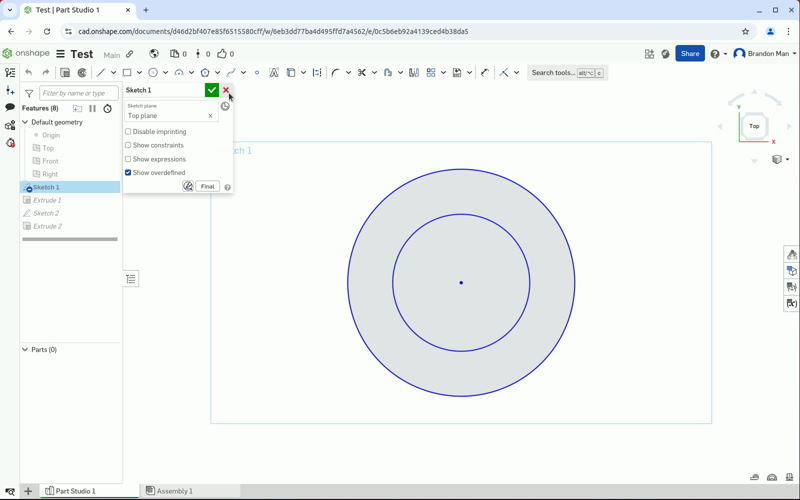
click(229, 92)
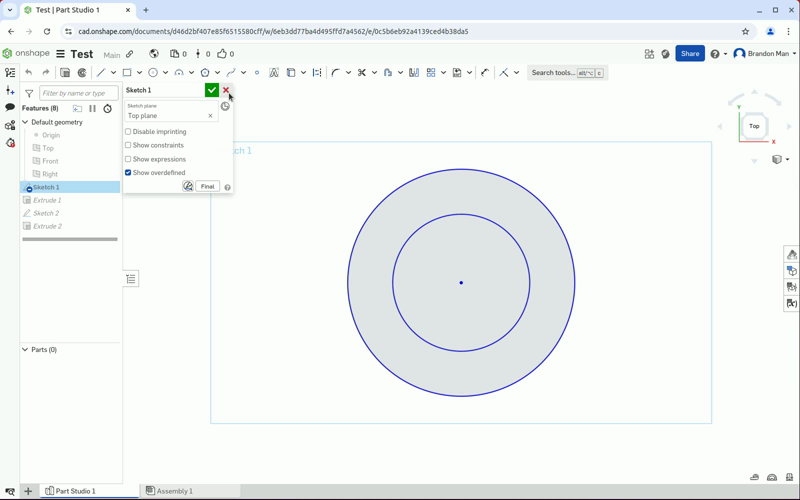
key(shift+s)
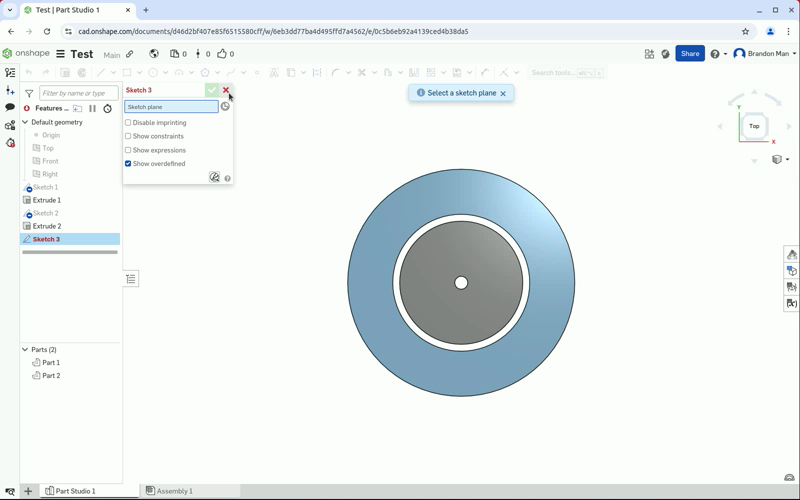
mouse_move(73, 150)
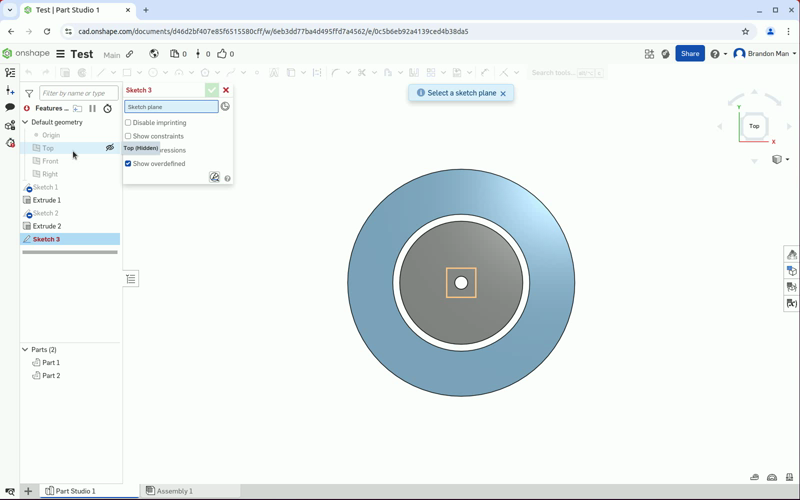
click(73, 150)
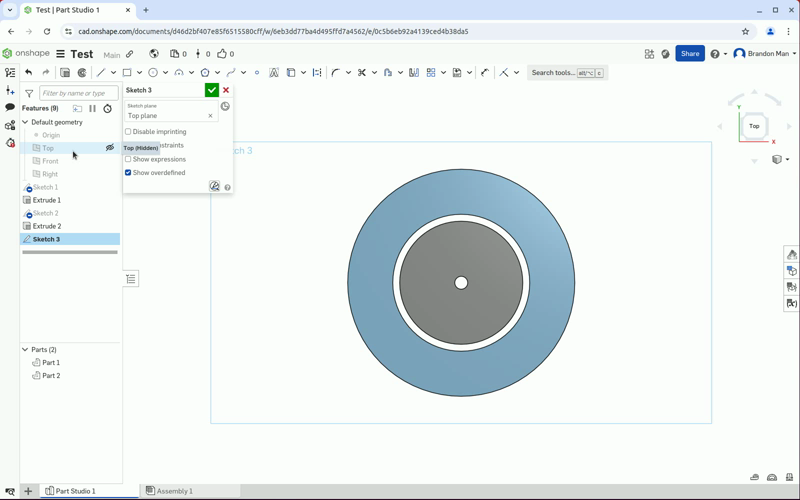
mouse_move(73, 352)
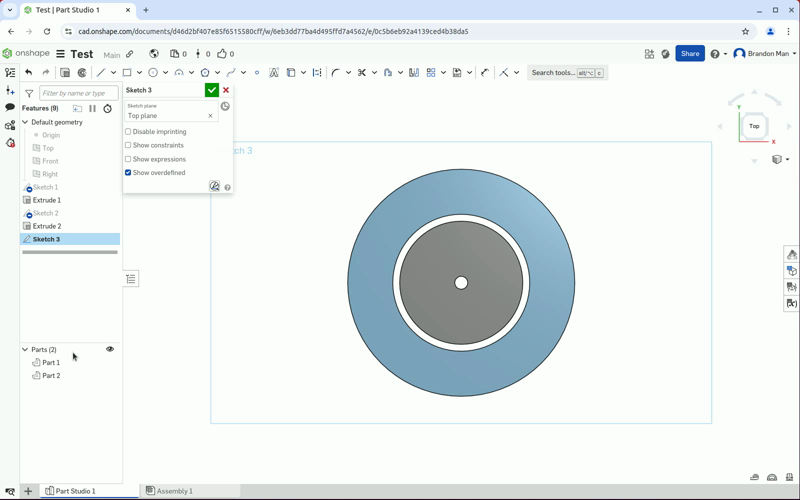
key(y)
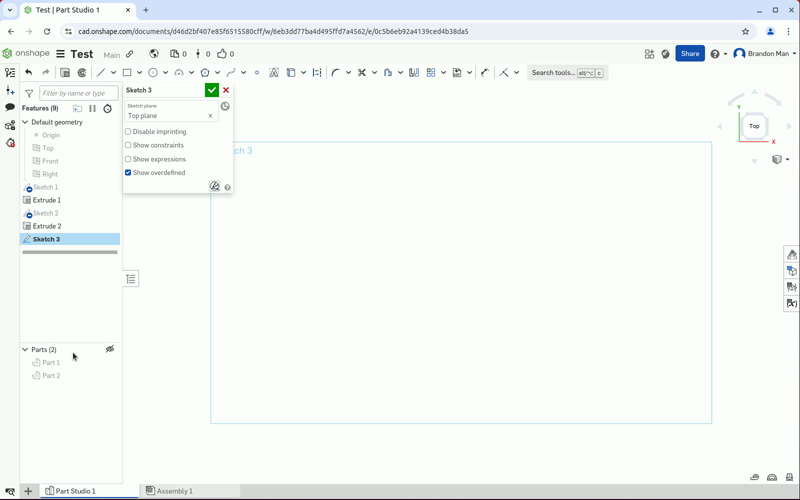
key(c)
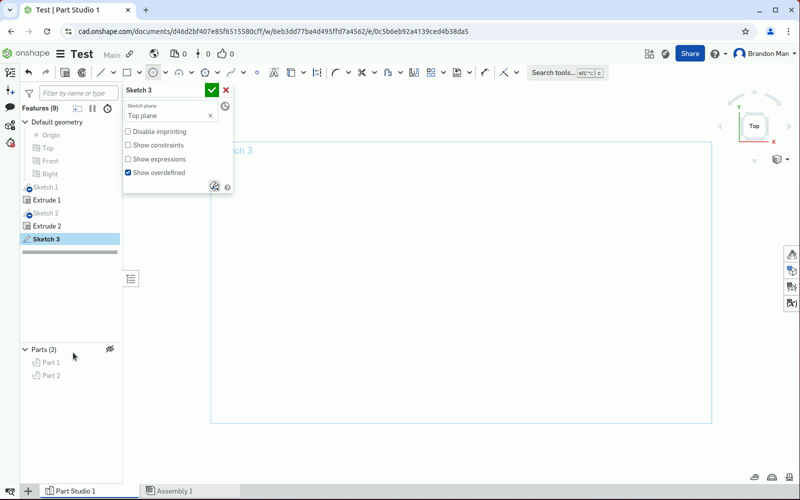
key_down(shift)
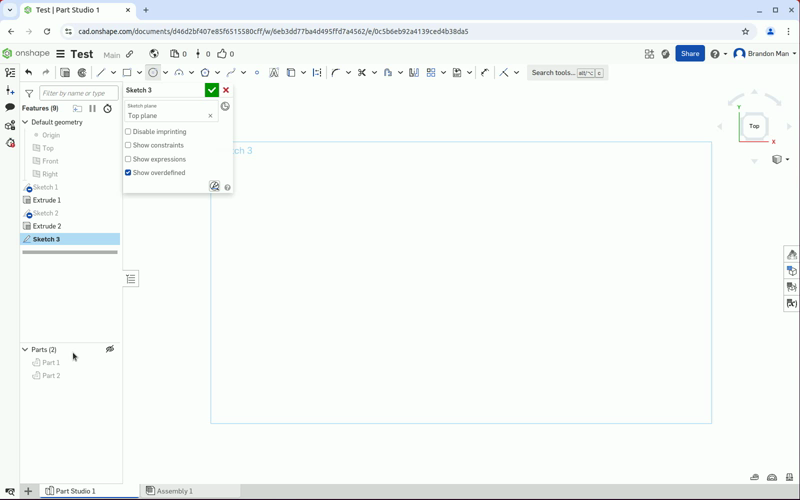
mouse_move(461, 282)
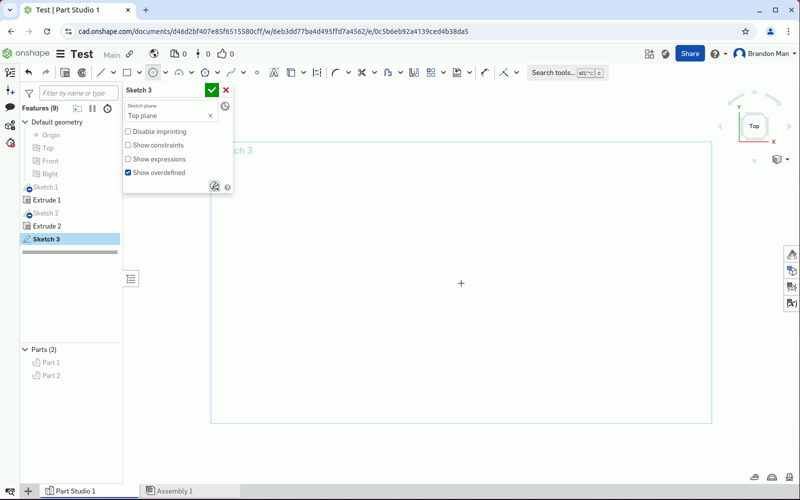
click(461, 282)
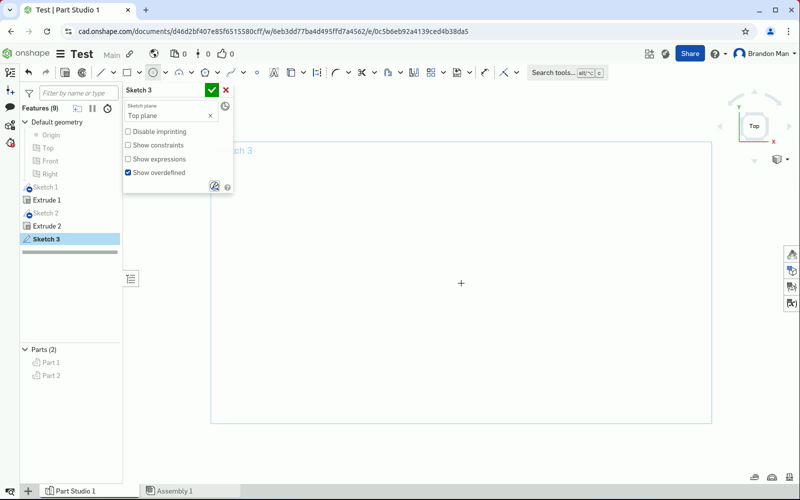
key_up(shift)
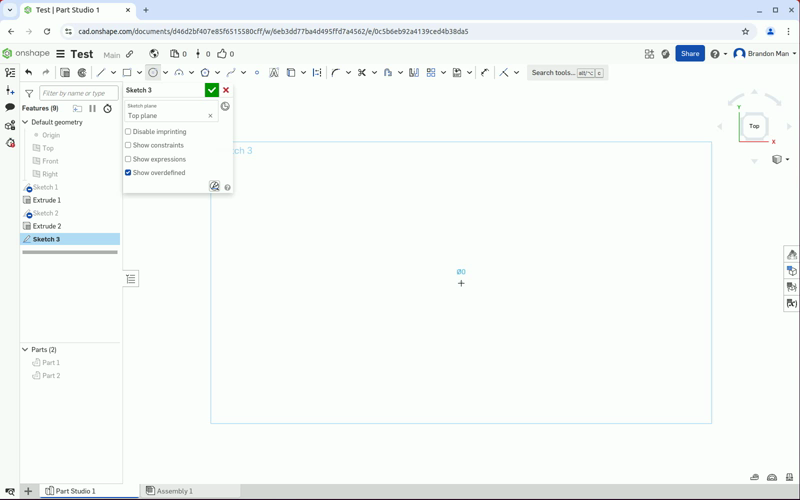
mouse_move(531, 282)
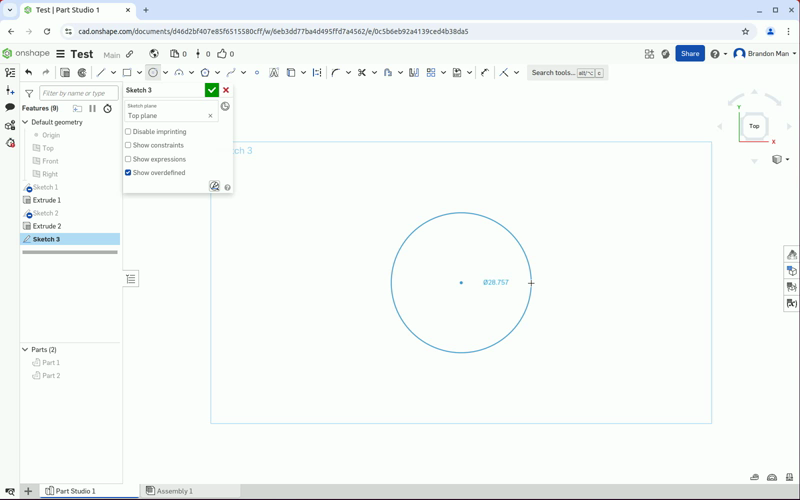
click(531, 282)
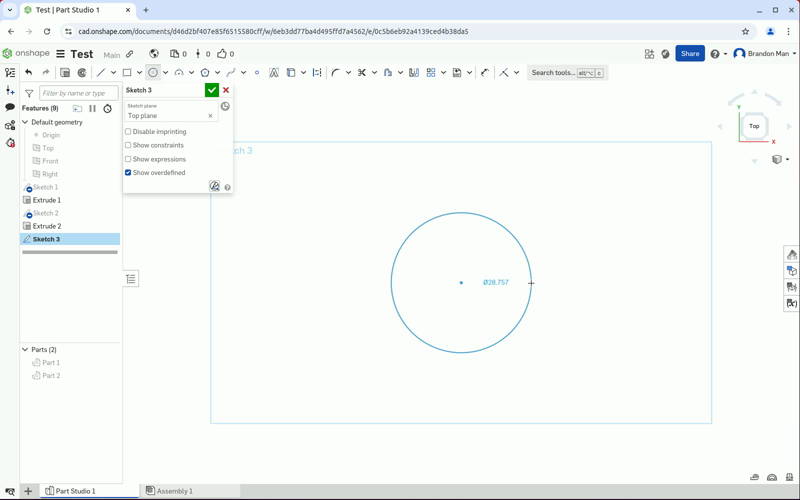
key(esc)
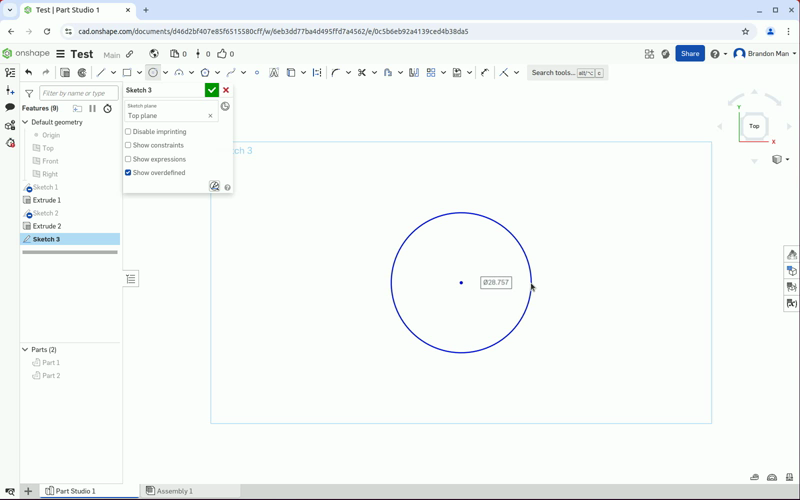
key(c)
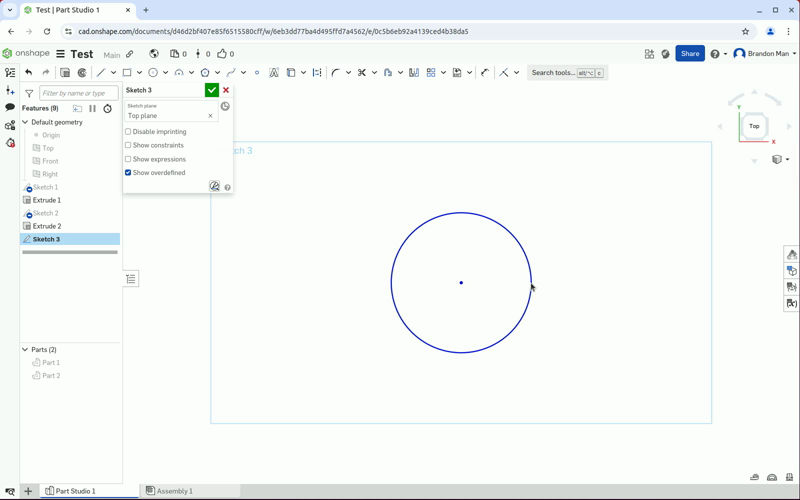
key_down(shift)
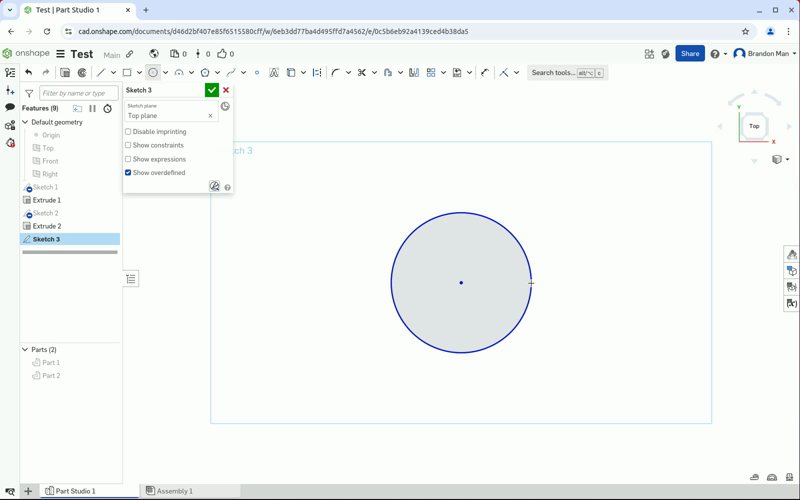
mouse_move(461, 282)
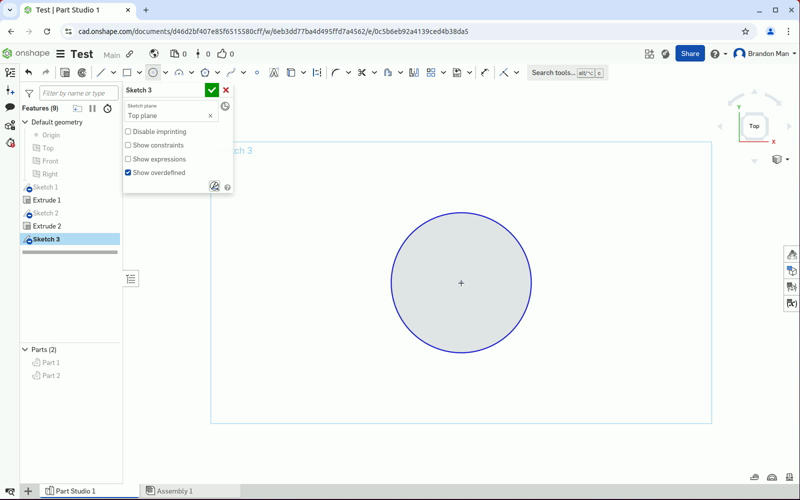
click(461, 282)
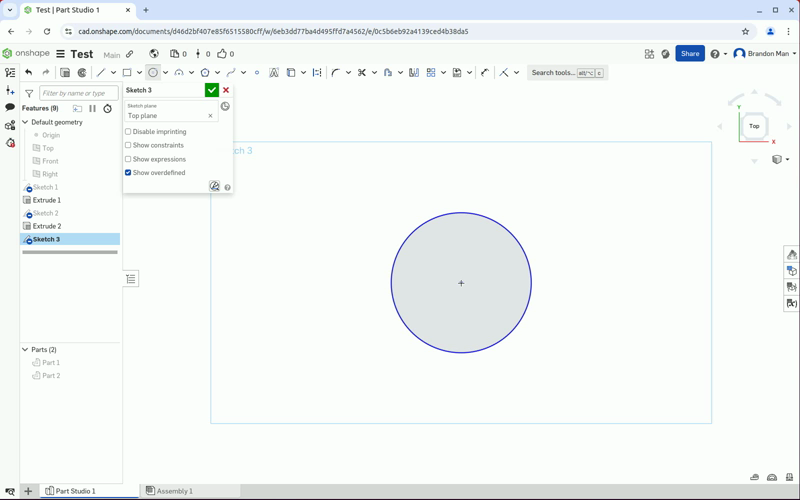
key_up(shift)
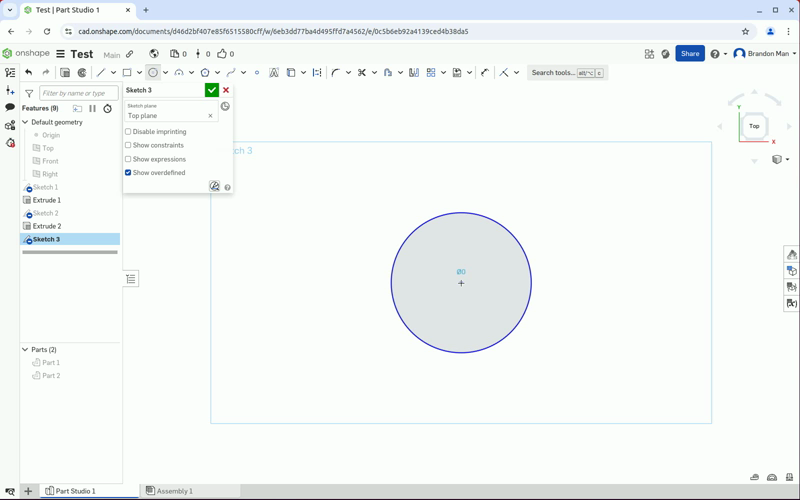
mouse_move(523, 282)
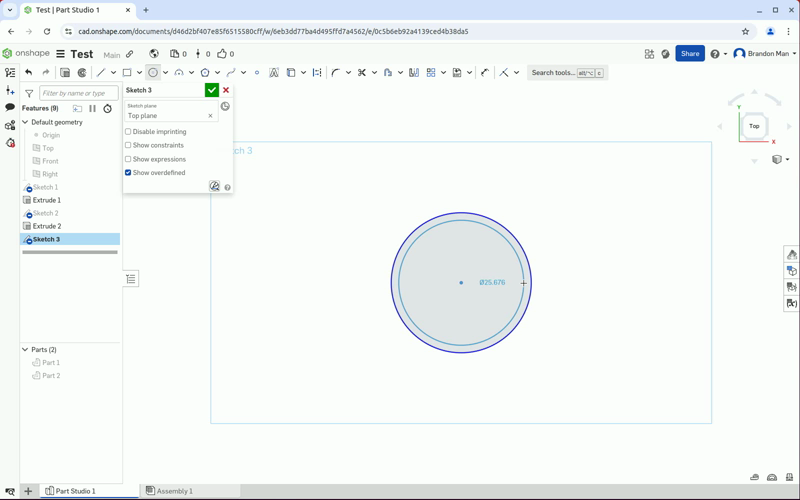
click(523, 282)
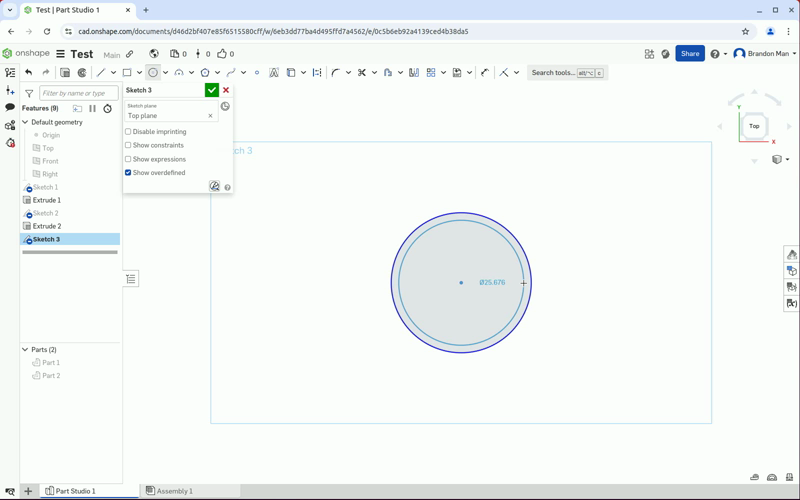
key(esc)
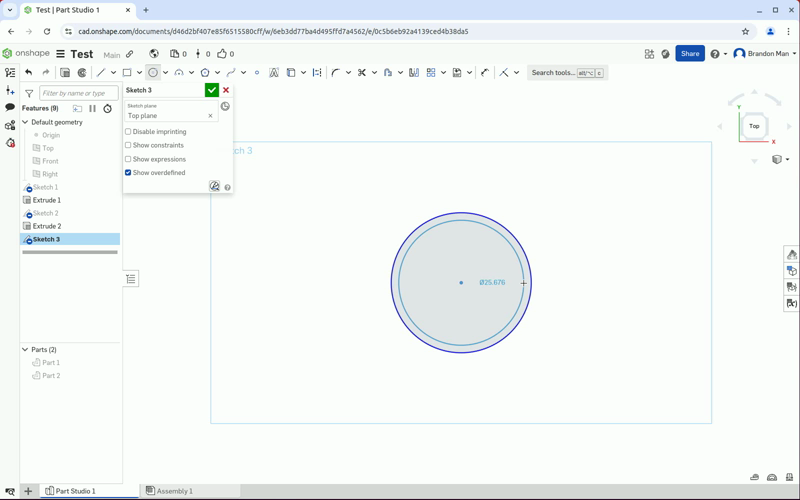
mouse_move(523, 303)
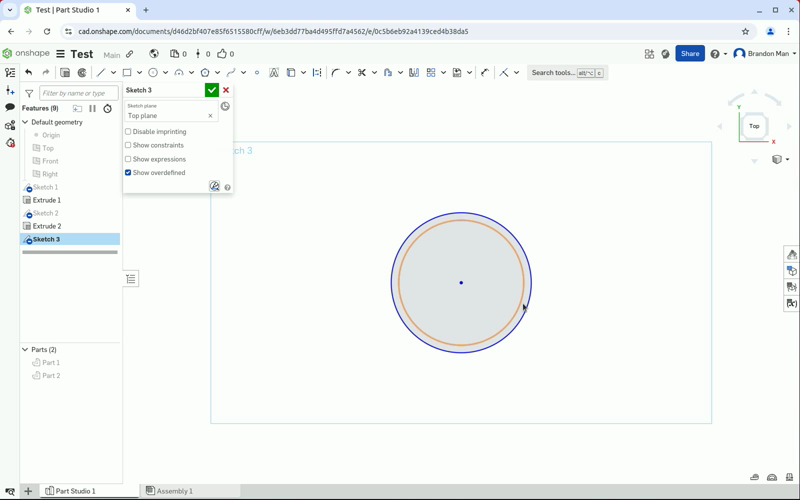
click(523, 303)
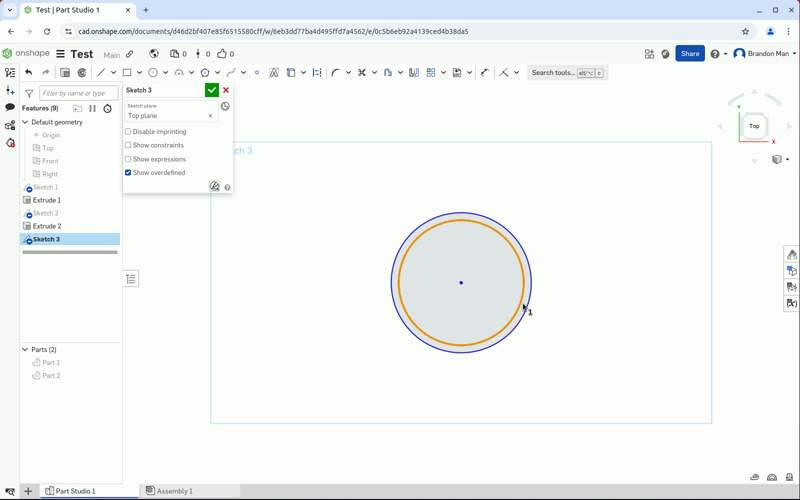
mouse_move(73, 352)
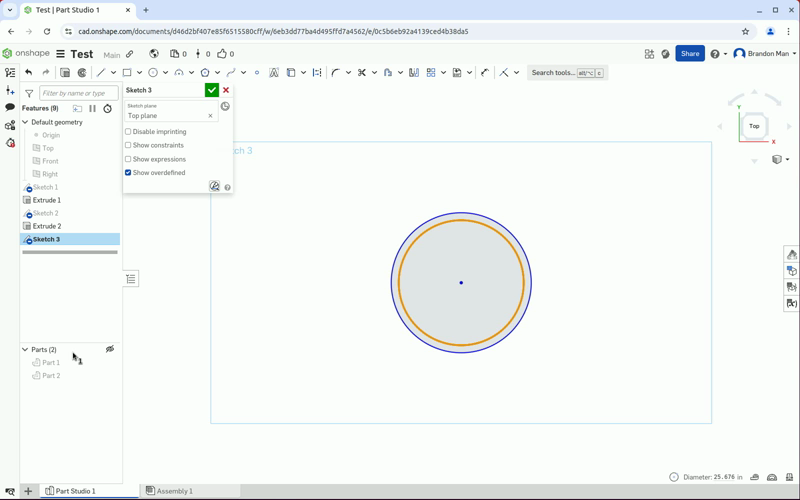
key(shift+y)
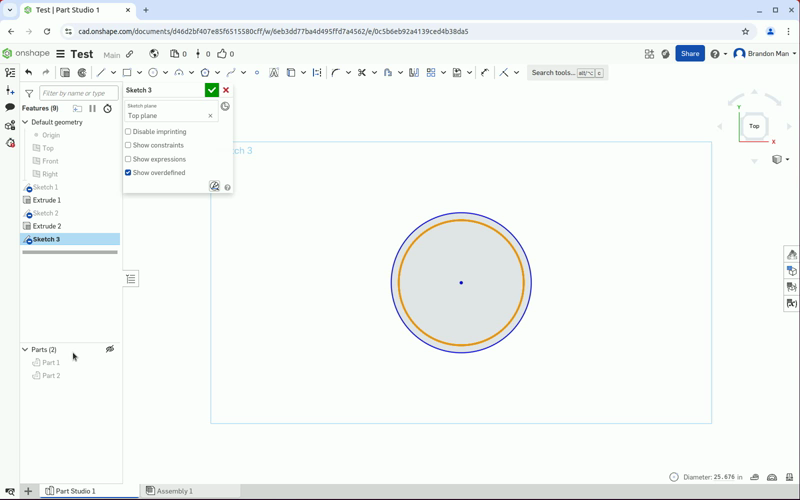
key(shift+e)
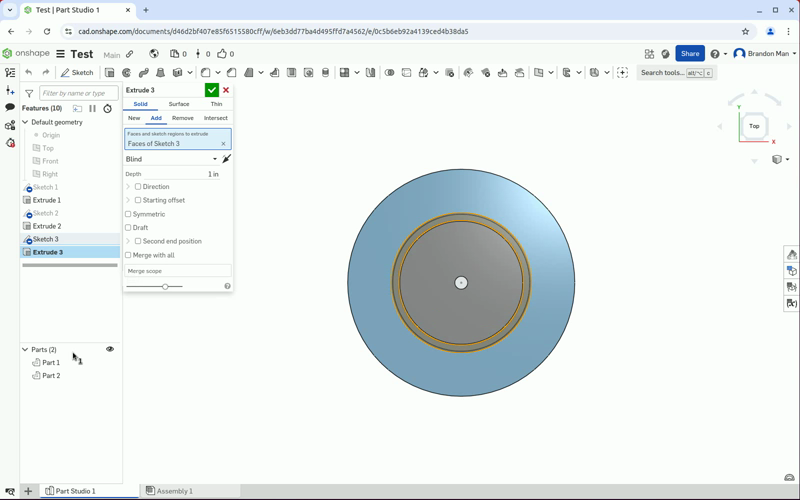
mouse_move(143, 106)
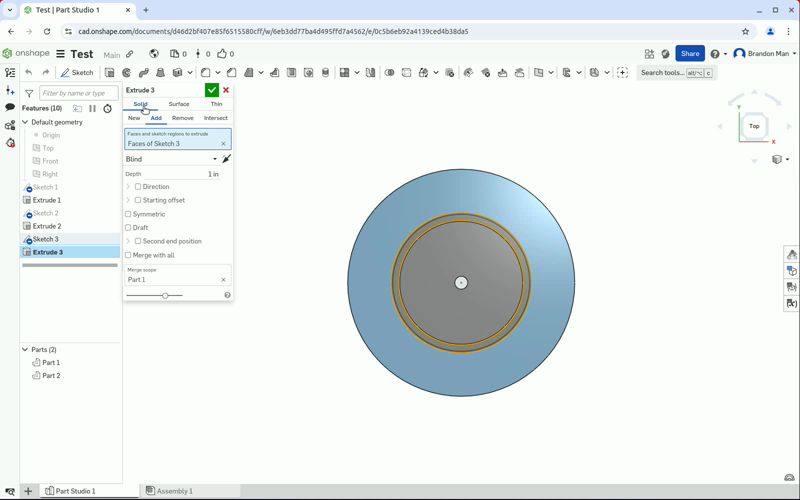
click(143, 106)
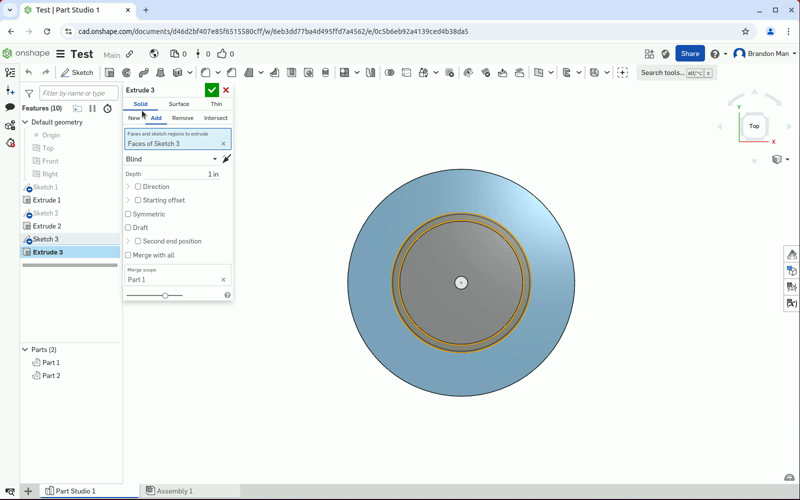
mouse_move(137, 120)
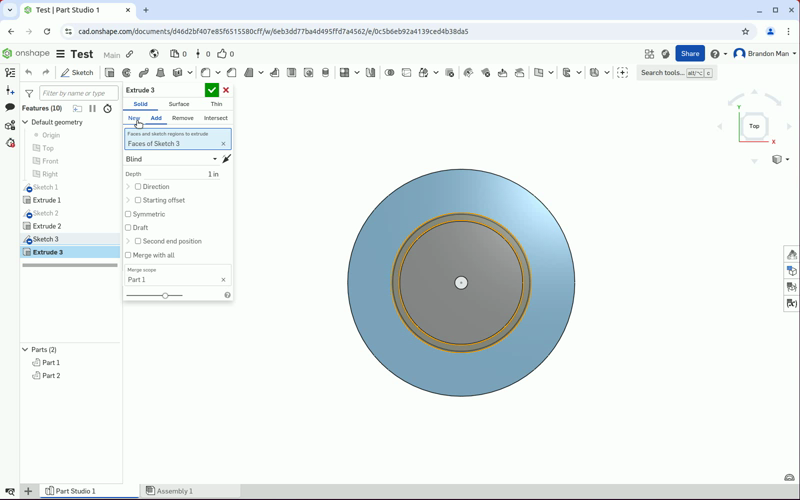
click(137, 120)
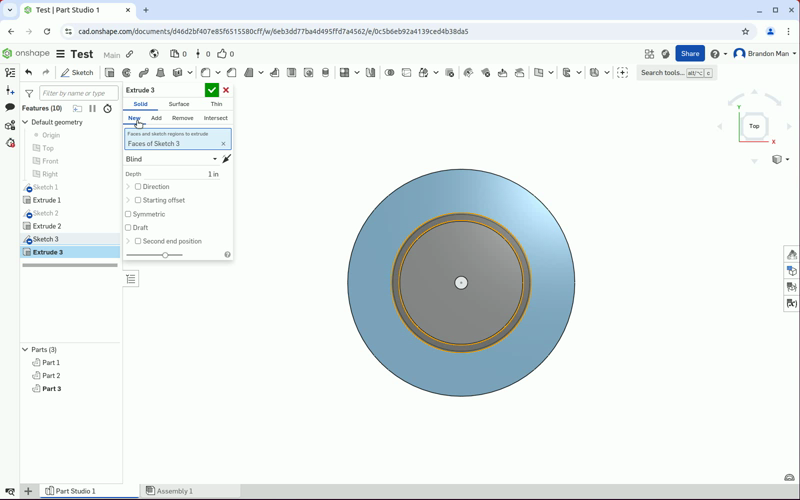
key(tab, 4)
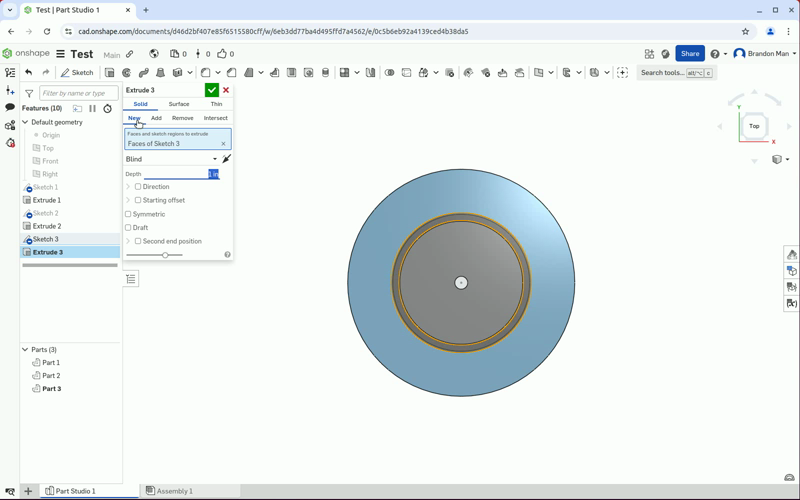
text(1.685)
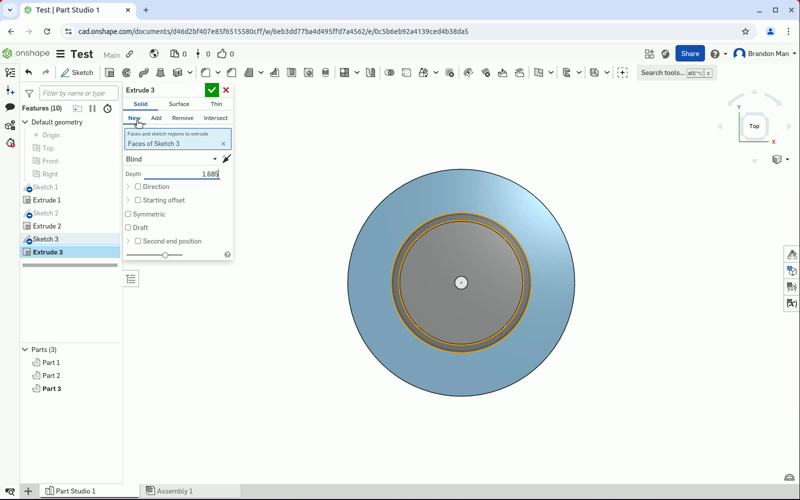
key(enter)
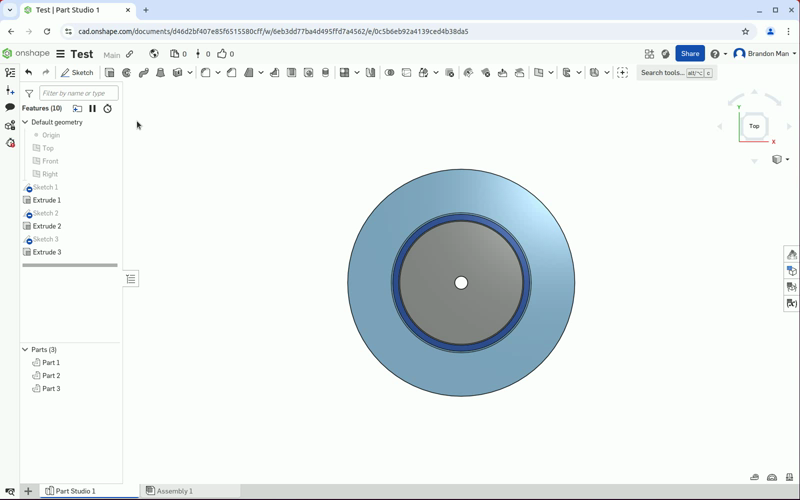
key(shift+h)
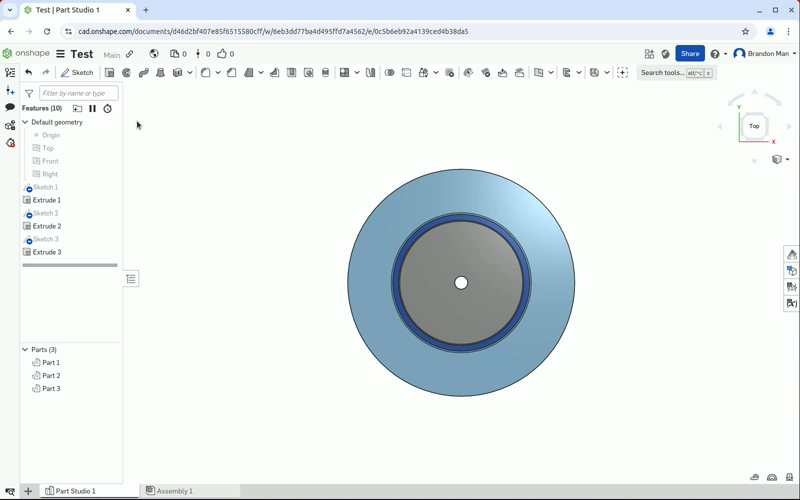
key(shift+h)
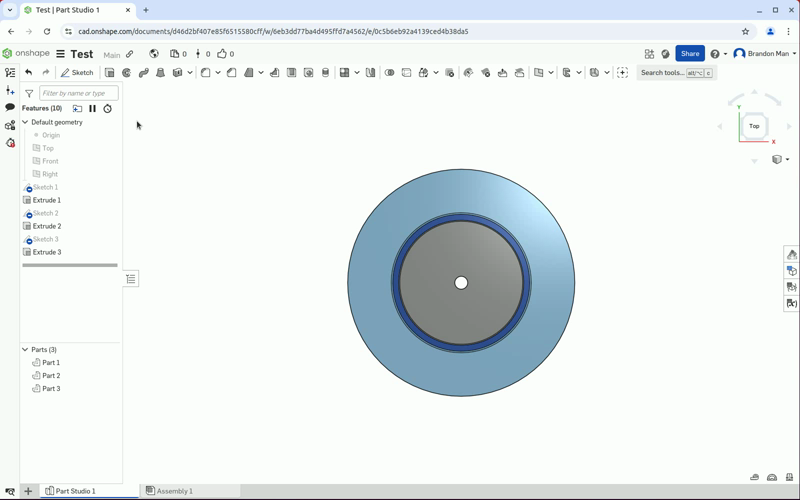
mouse_move(73, 189)
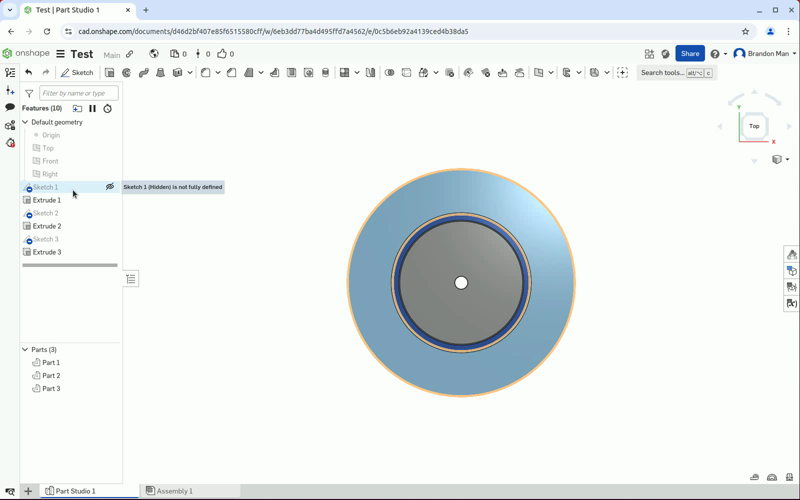
click(73, 189)
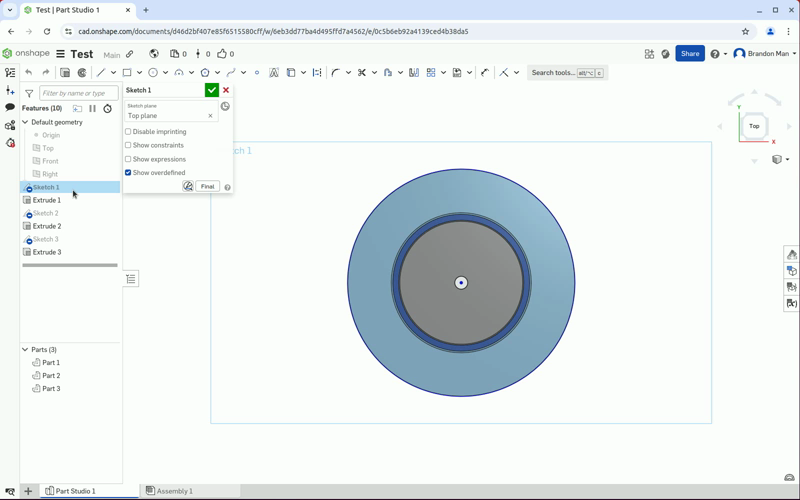
mouse_move(229, 92)
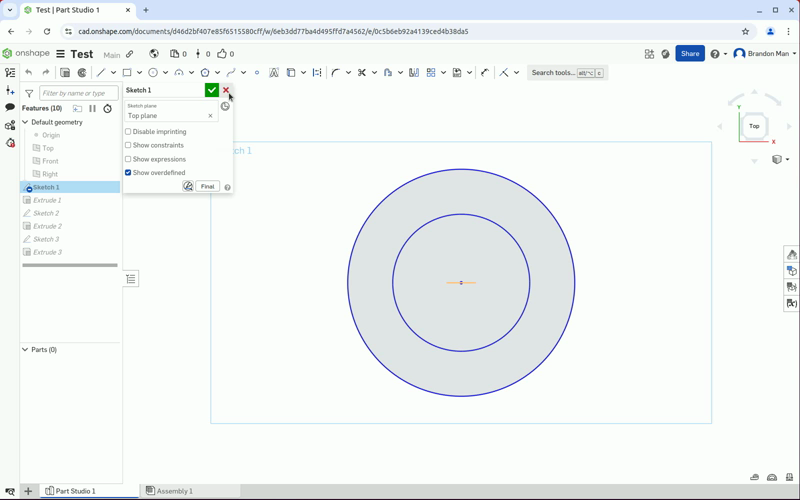
click(229, 92)
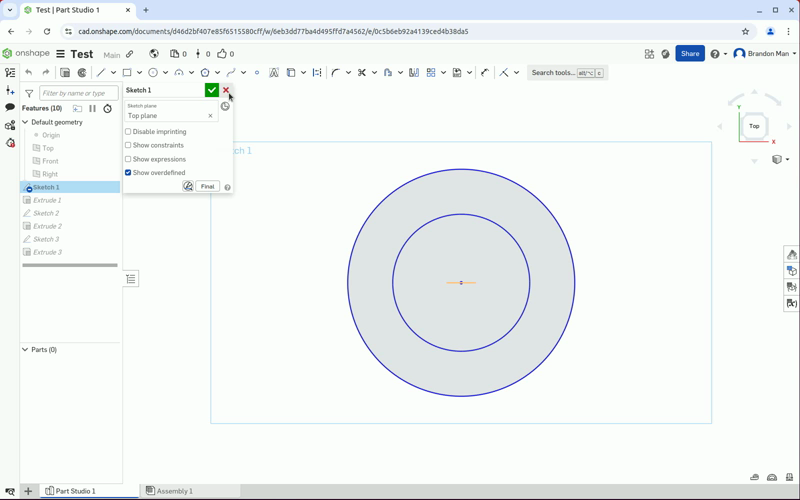
key(shift+s)
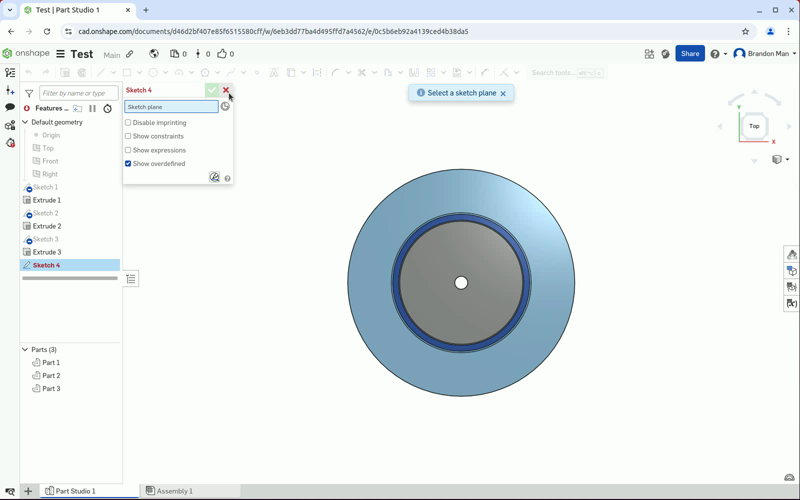
mouse_move(73, 150)
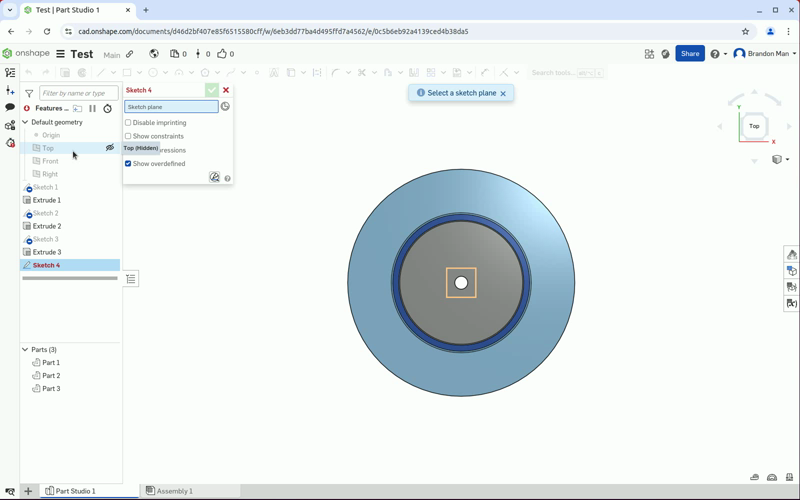
click(73, 150)
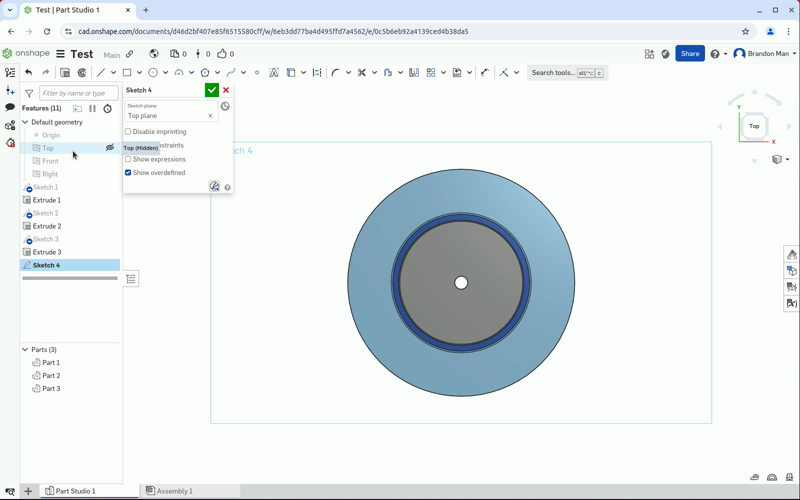
mouse_move(73, 352)
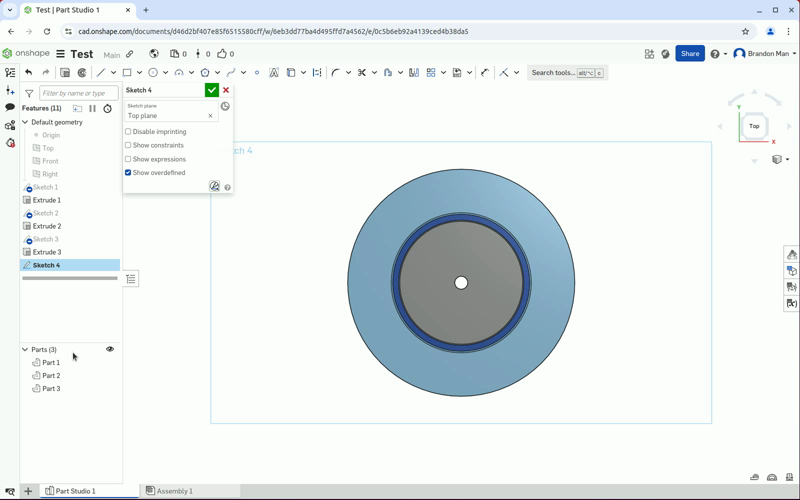
key(y)
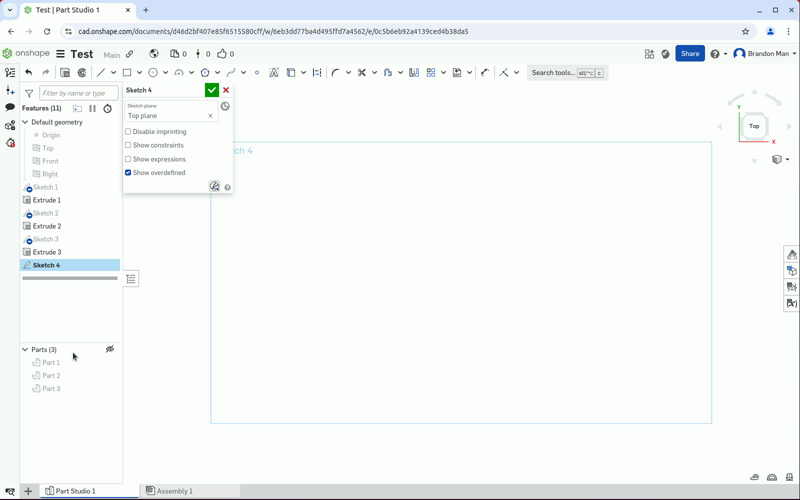
key(c)
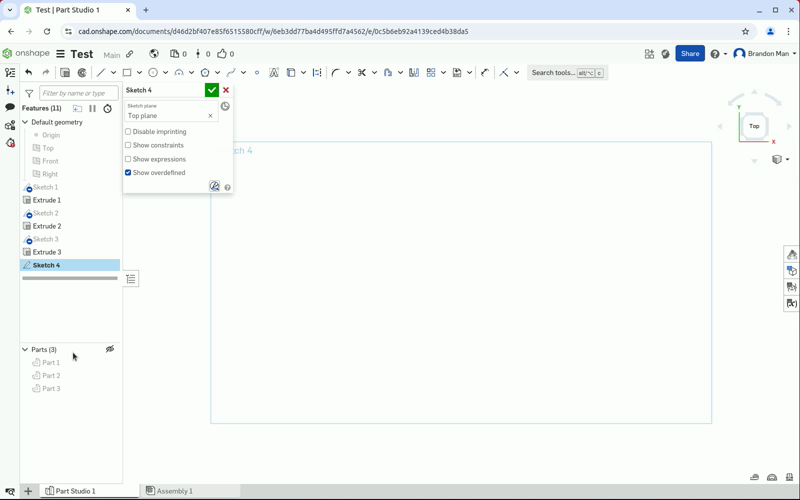
key_down(shift)
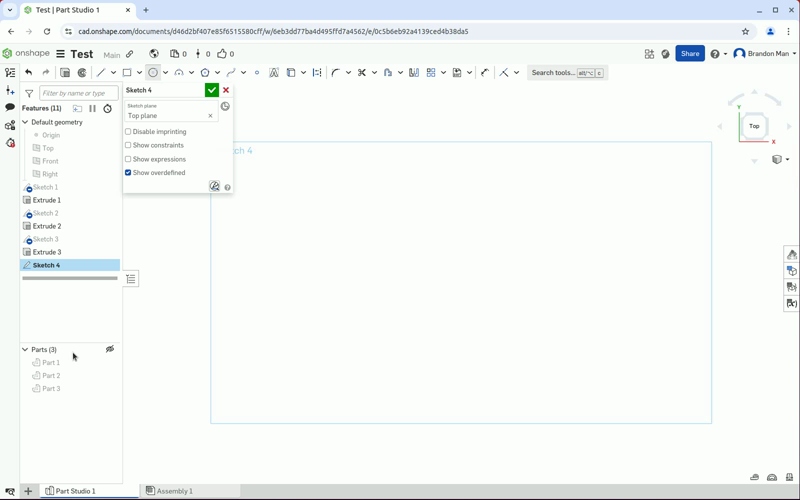
mouse_move(461, 282)
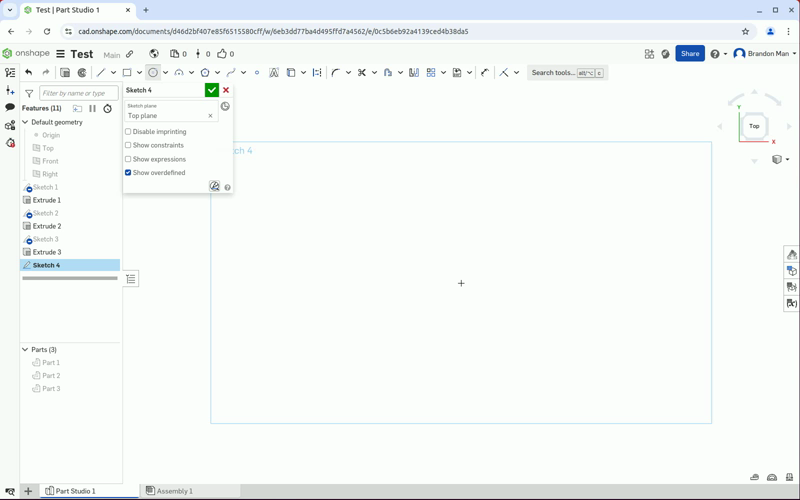
click(461, 282)
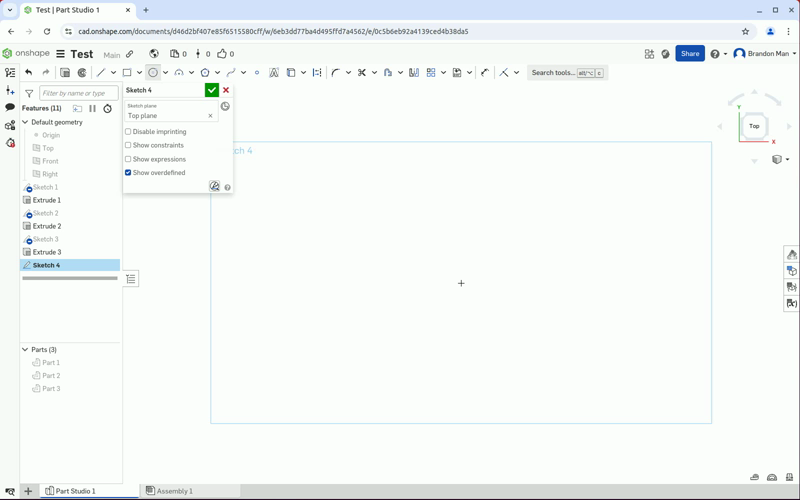
key_up(shift)
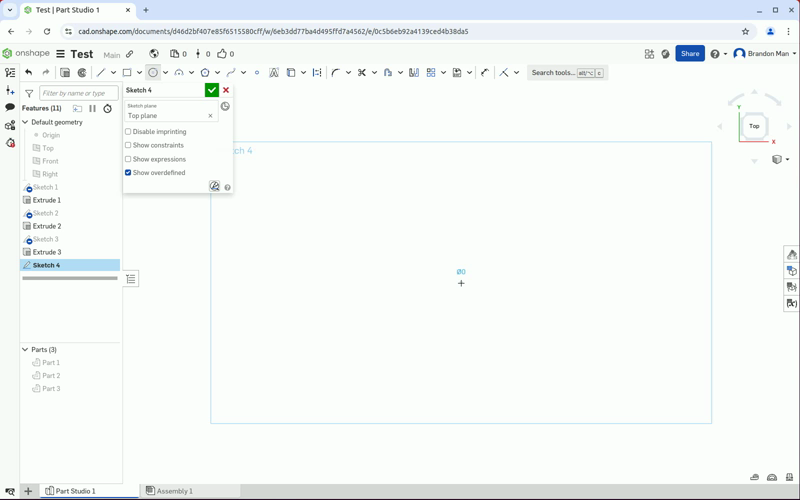
mouse_move(531, 282)
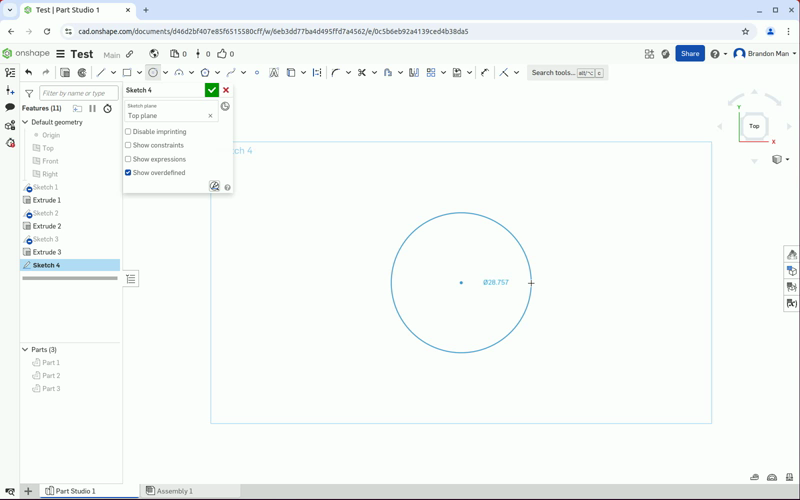
click(531, 282)
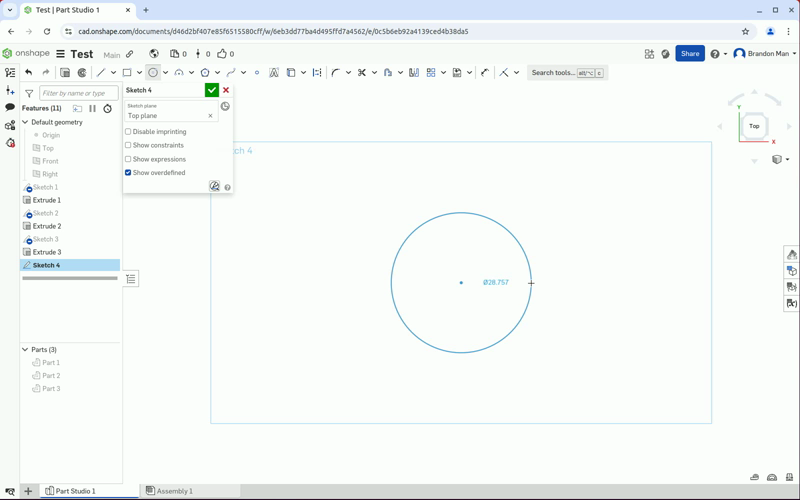
key(esc)
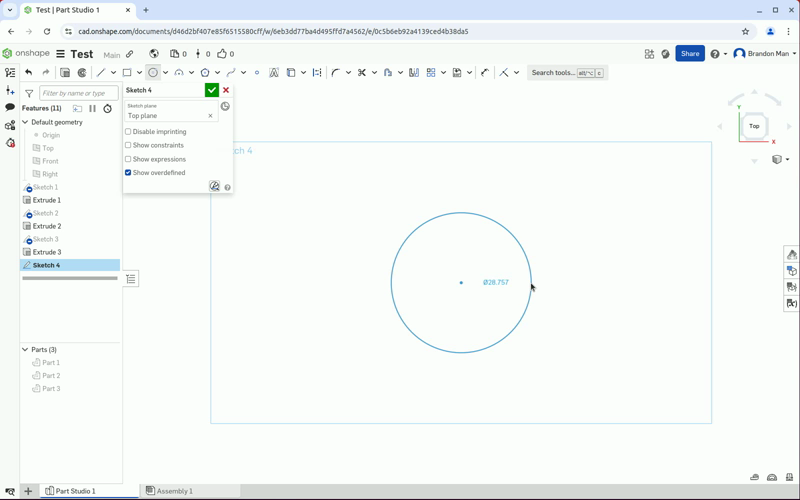
key(c)
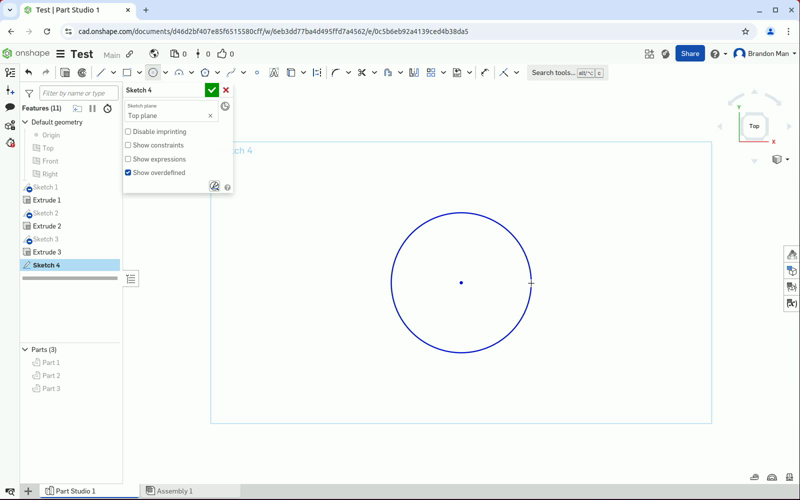
key_down(shift)
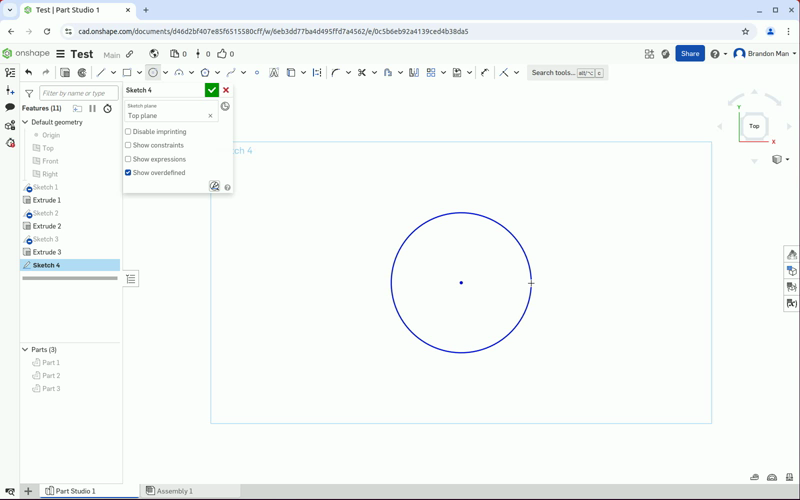
mouse_move(461, 282)
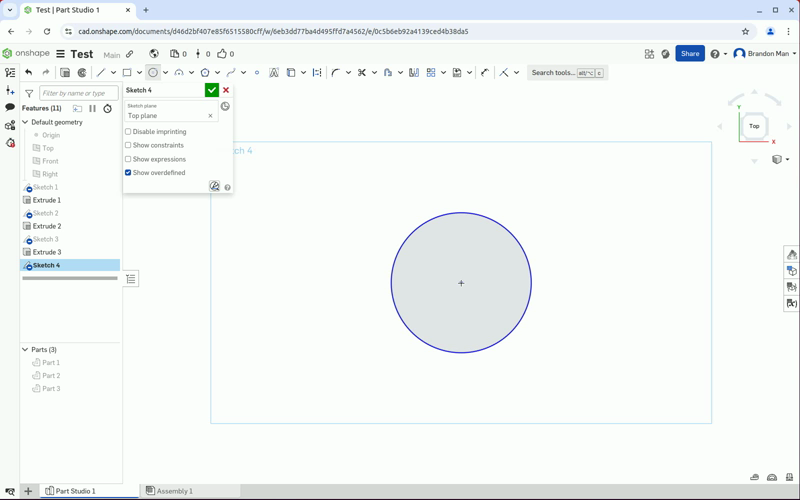
click(461, 282)
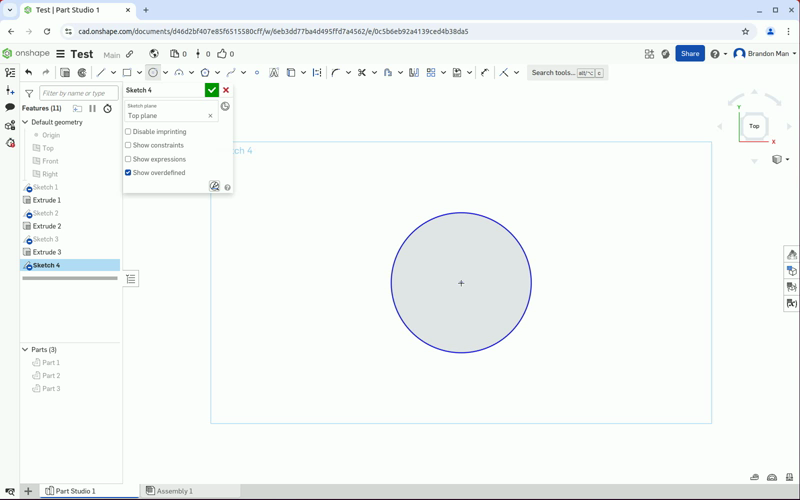
key_up(shift)
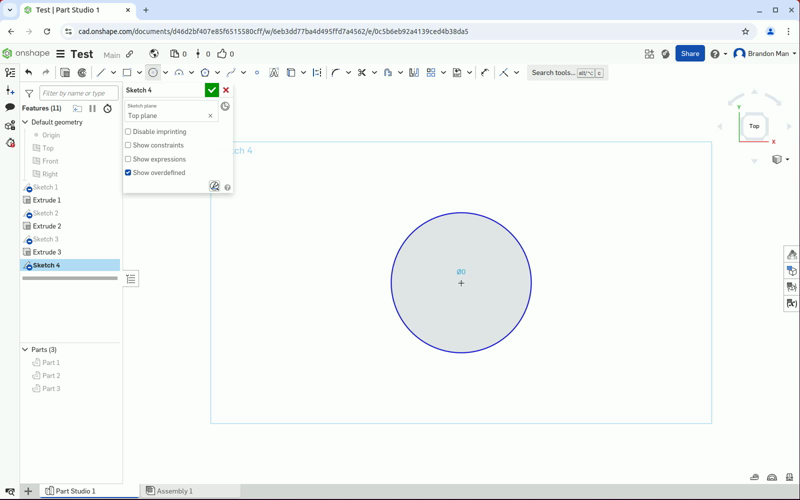
mouse_move(523, 282)
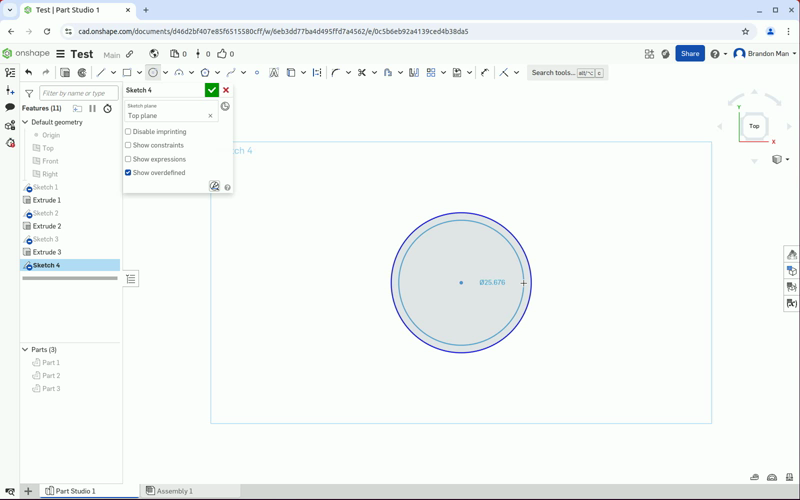
click(523, 282)
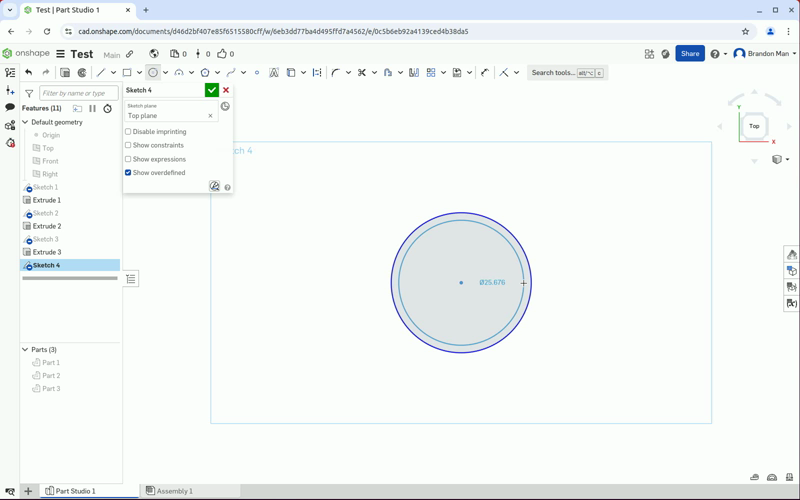
key(esc)
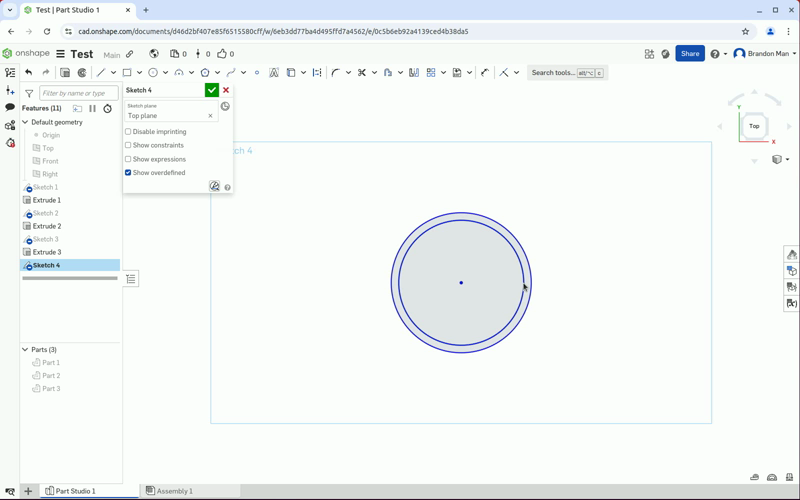
mouse_move(395, 295)
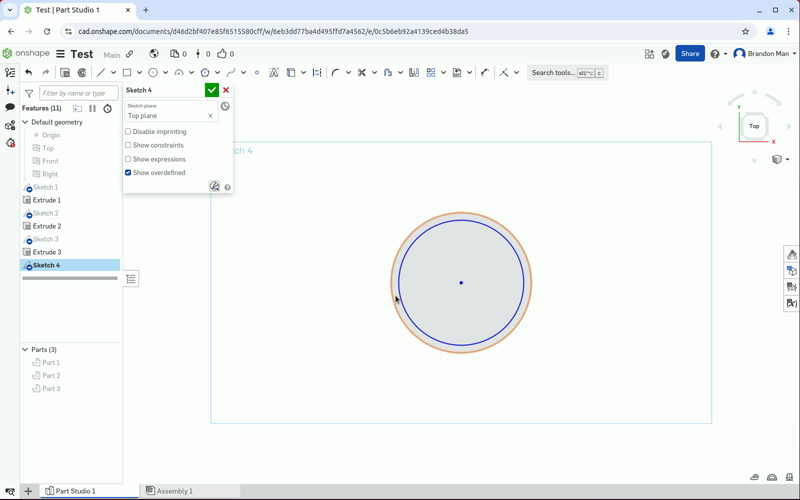
click(395, 295)
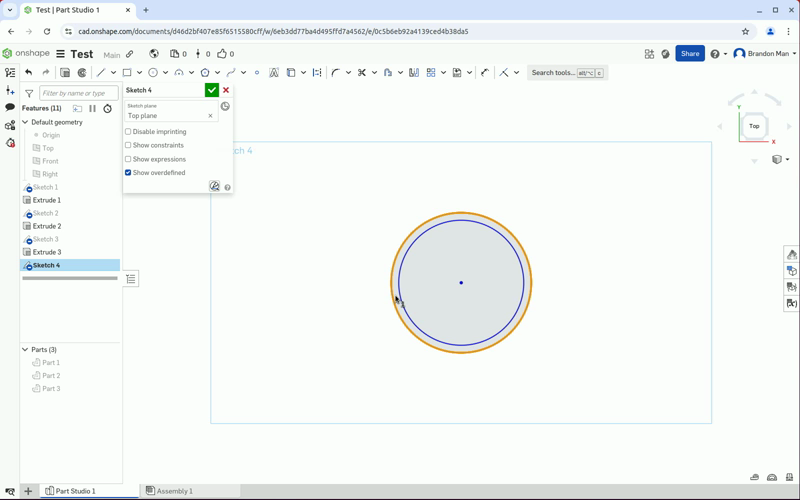
mouse_move(73, 352)
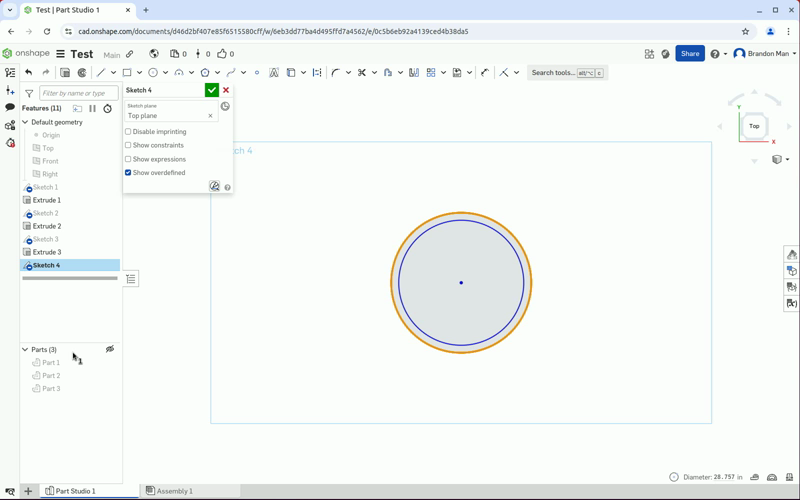
key(shift+y)
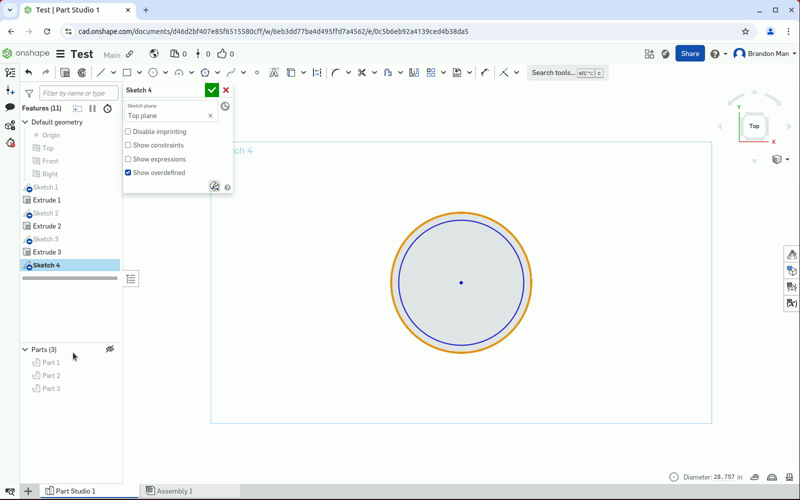
key(shift+e)
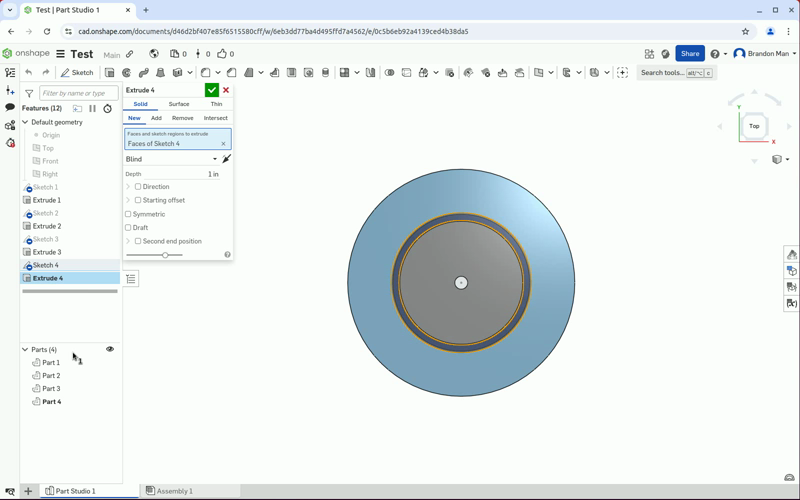
mouse_move(143, 106)
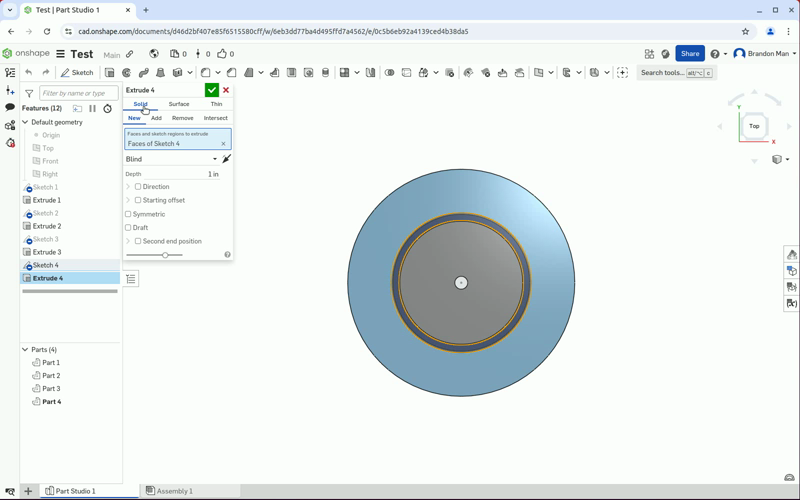
click(143, 106)
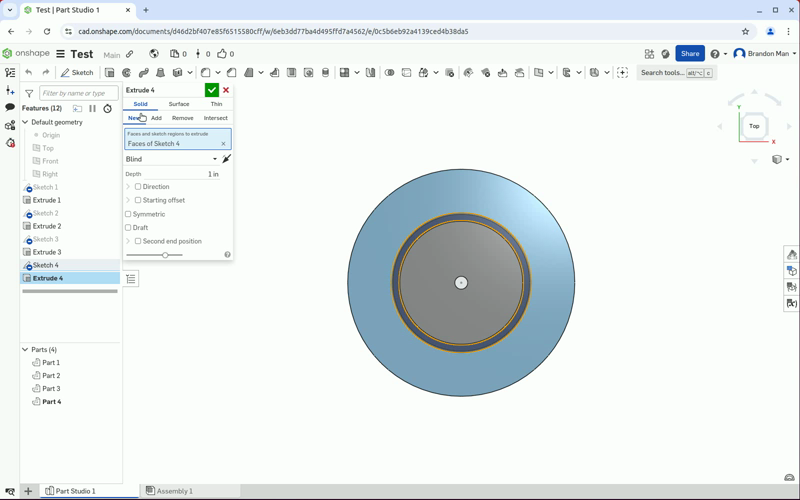
mouse_move(137, 120)
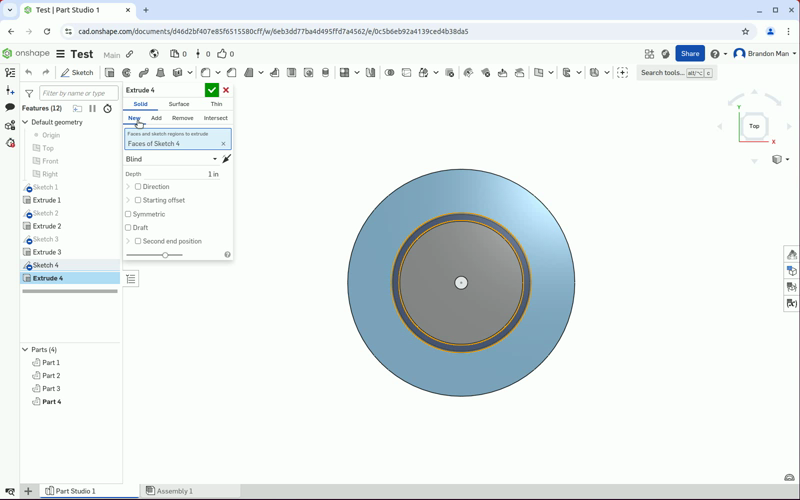
click(137, 120)
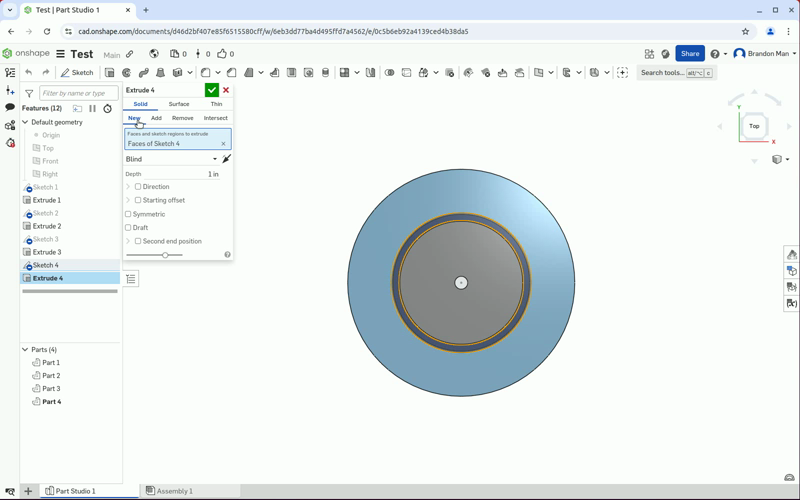
key(tab, 4)
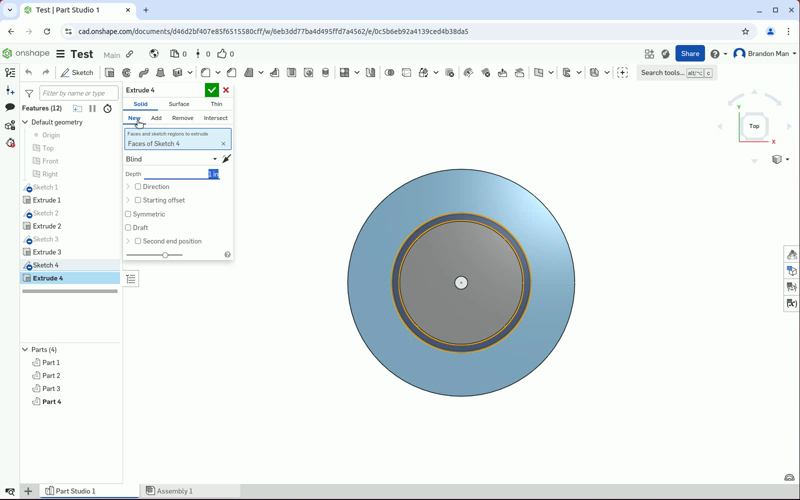
text(17.331)
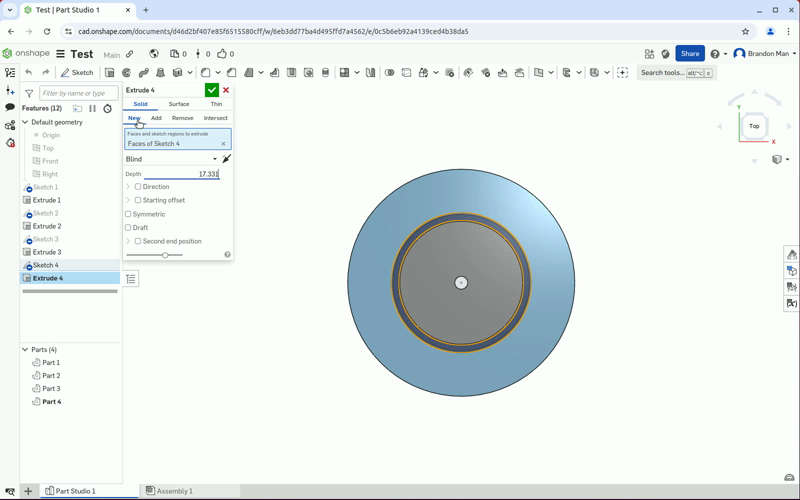
key(enter)
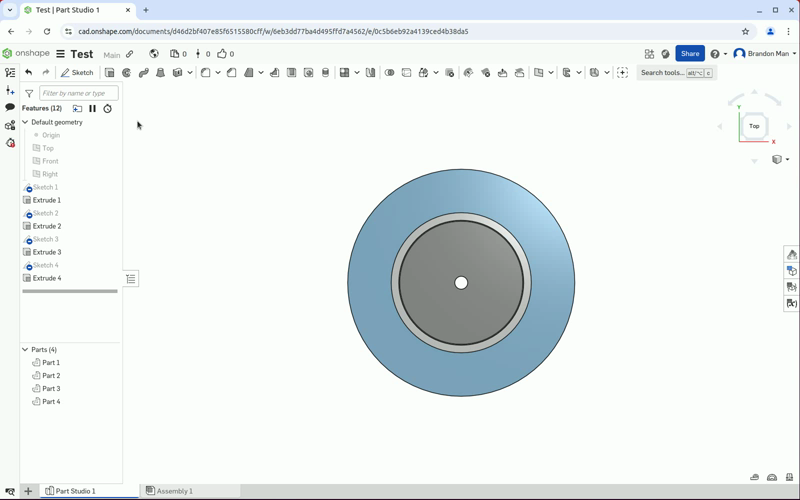
key(shift+h)
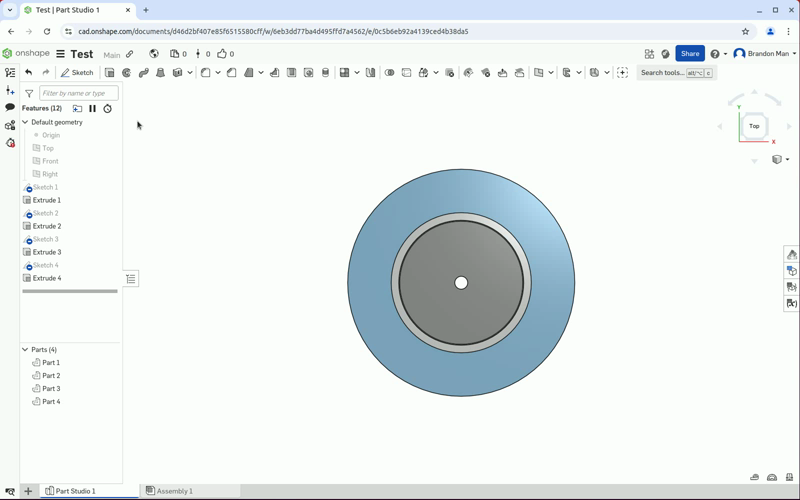
key(shift+h)
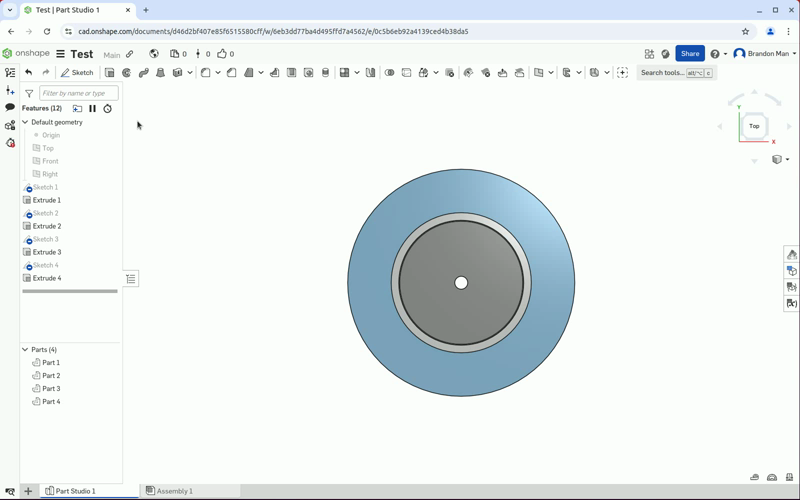
mouse_move(73, 189)
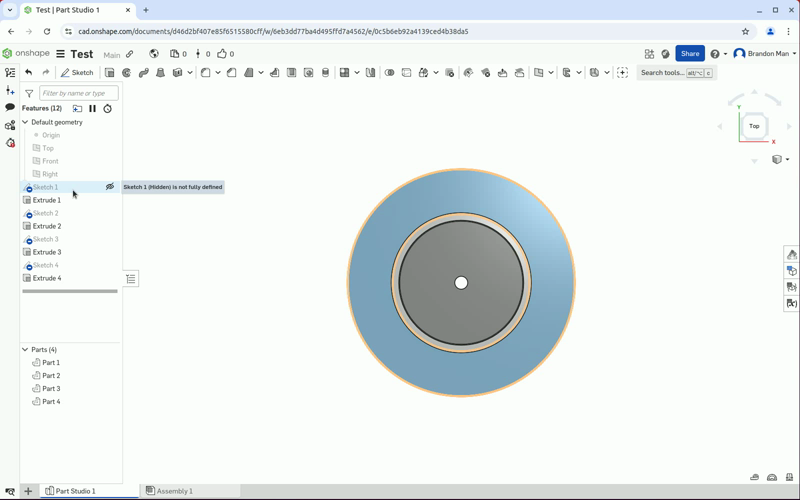
click(73, 189)
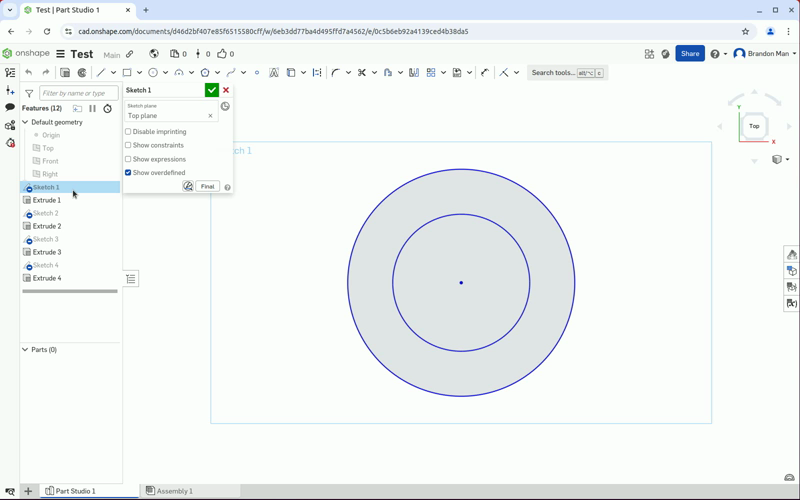
mouse_move(229, 92)
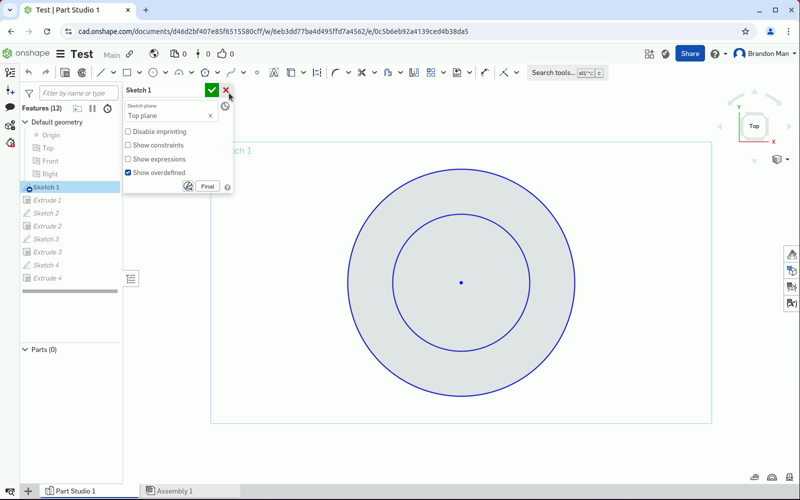
click(229, 92)
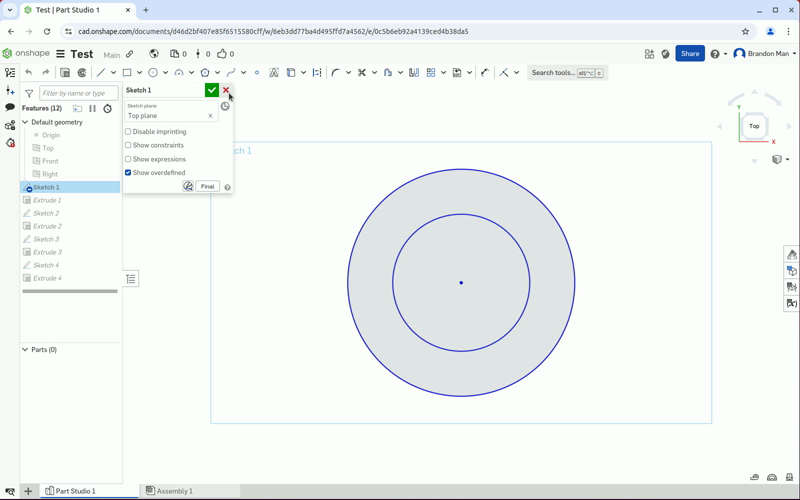
key(shift+s)
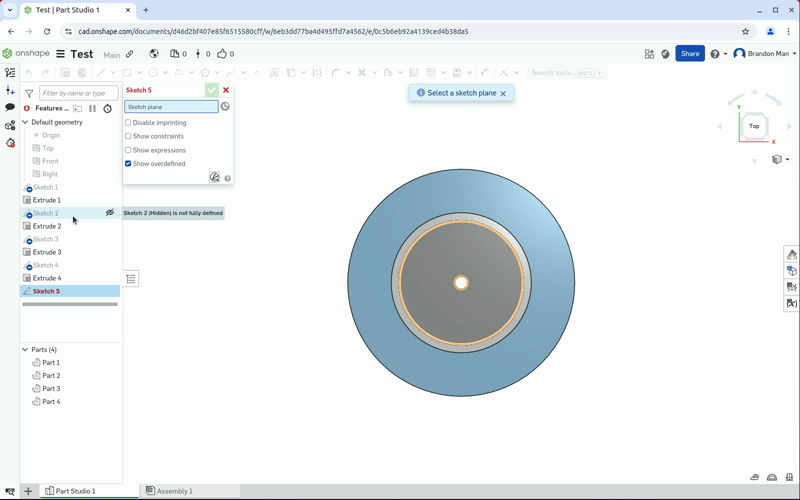
scroll(3)
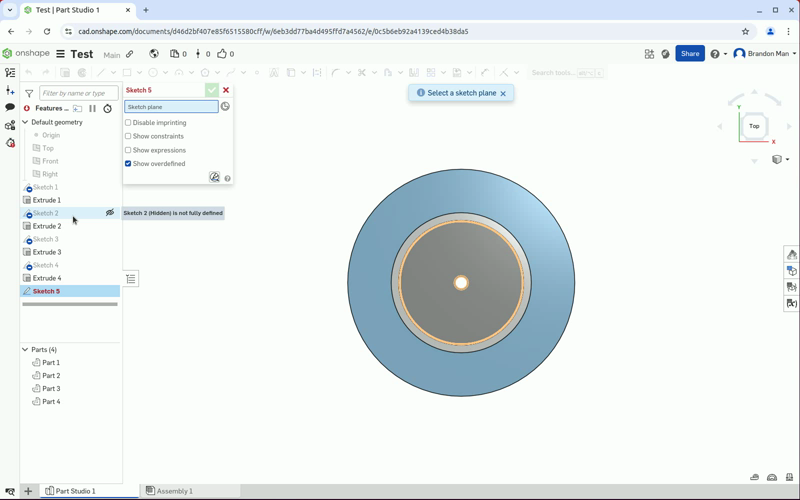
mouse_move(73, 150)
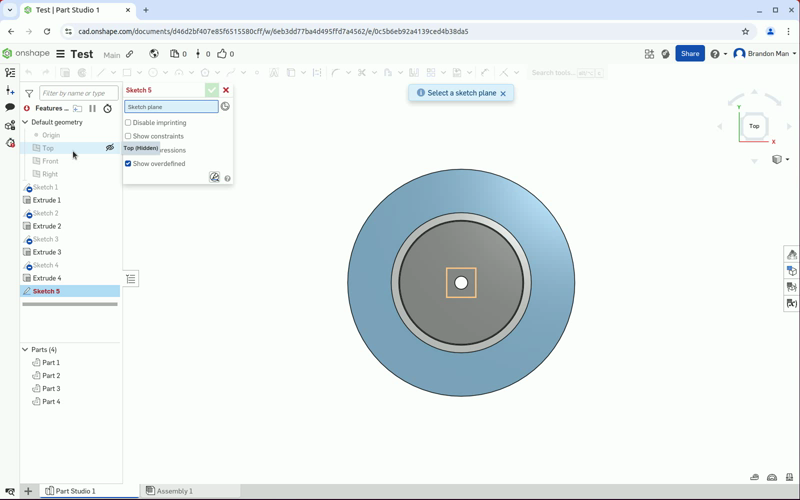
click(73, 150)
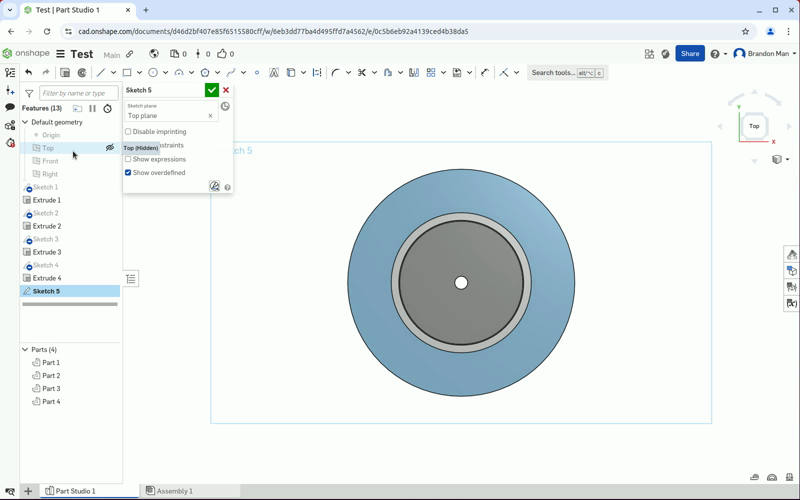
mouse_move(73, 352)
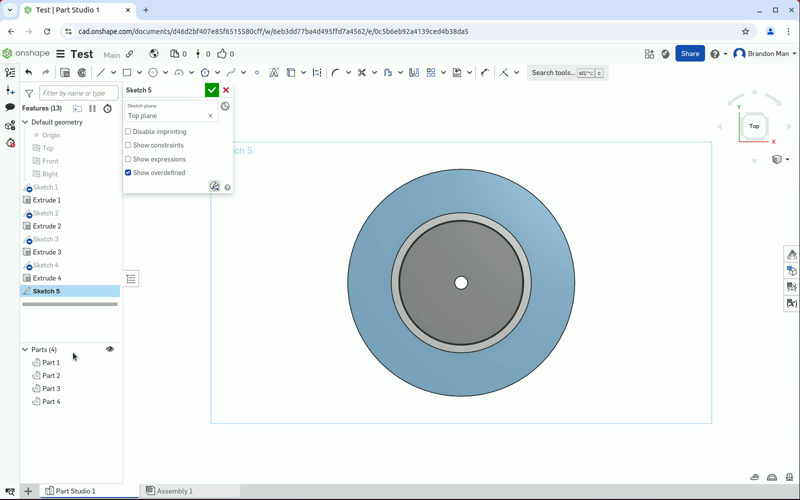
key(y)
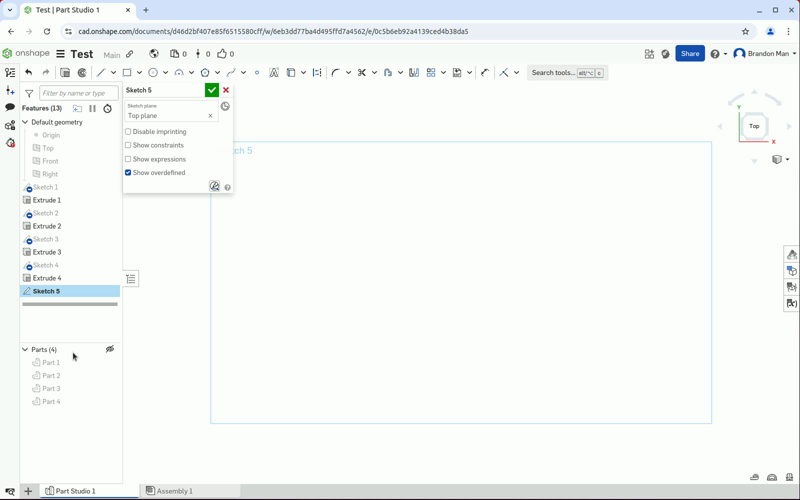
key(c)
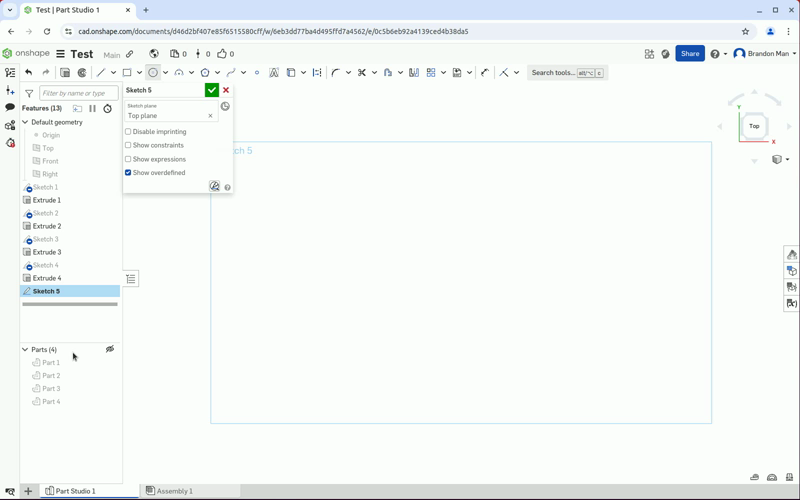
key_down(shift)
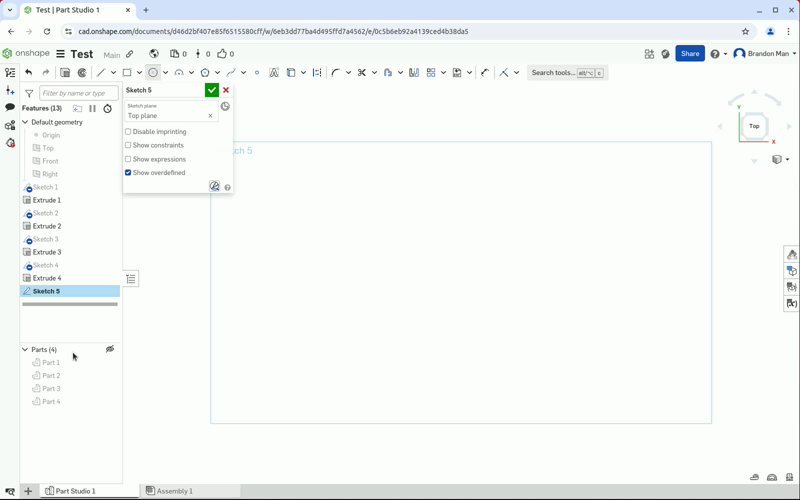
mouse_move(461, 282)
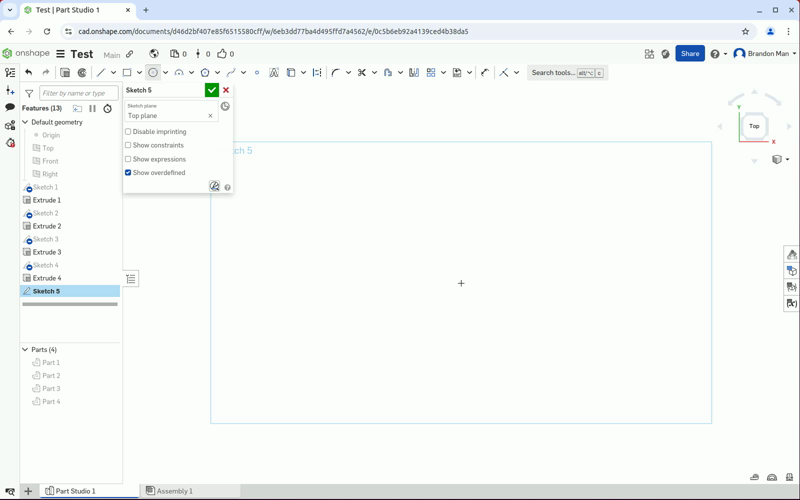
click(461, 282)
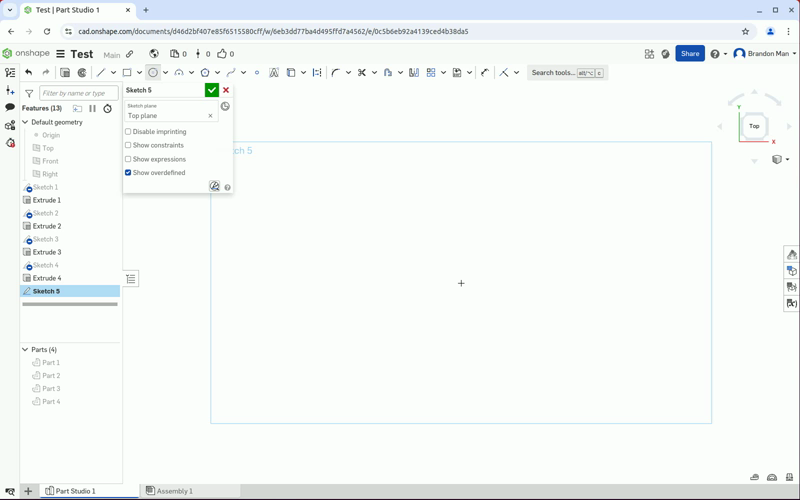
key_up(shift)
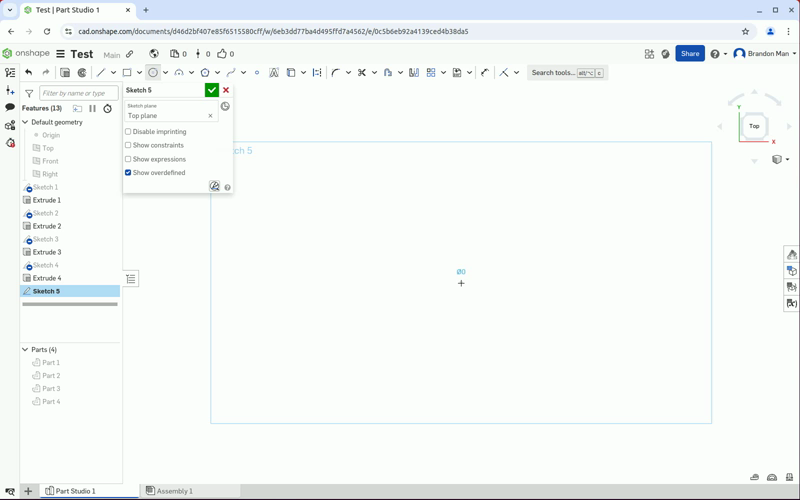
mouse_move(574, 282)
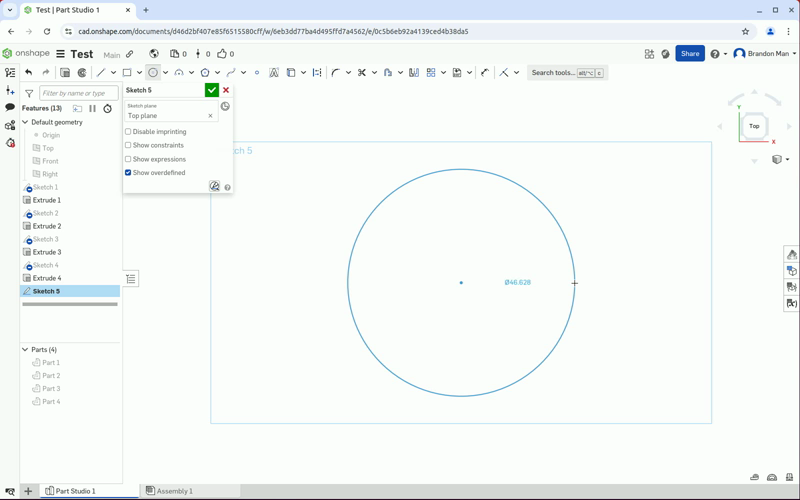
click(574, 282)
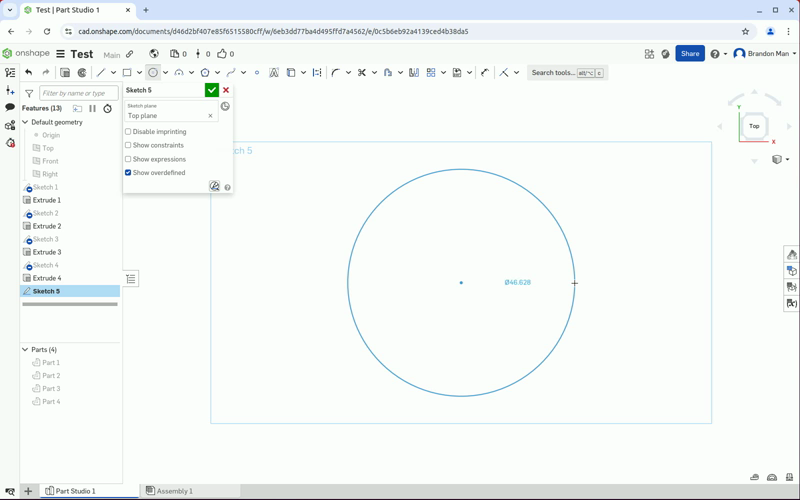
key(esc)
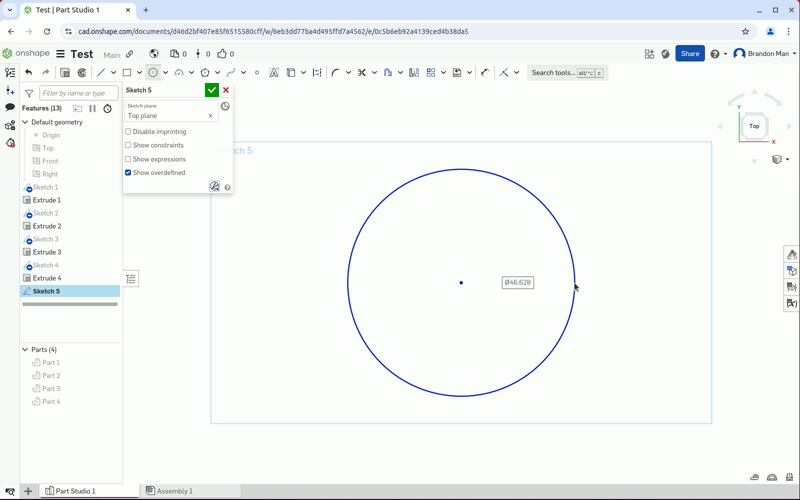
key(c)
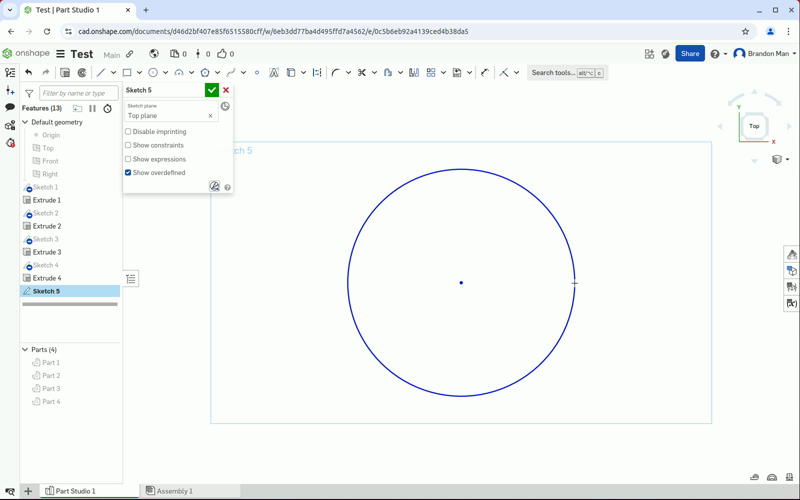
key_down(shift)
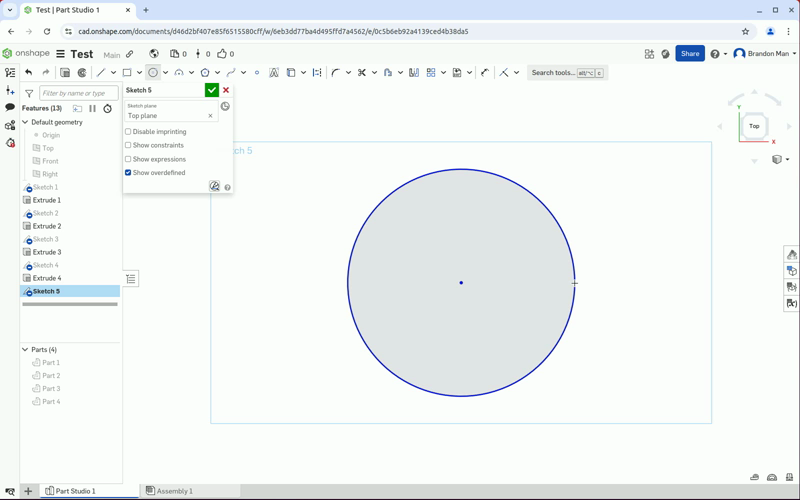
mouse_move(461, 282)
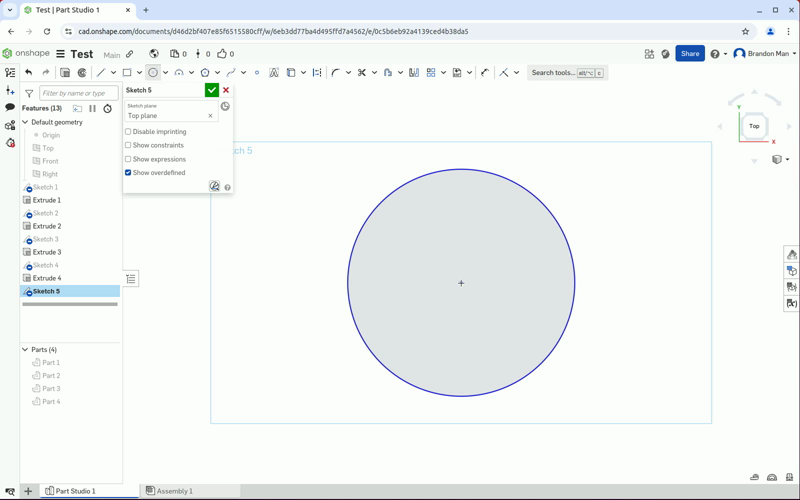
click(461, 282)
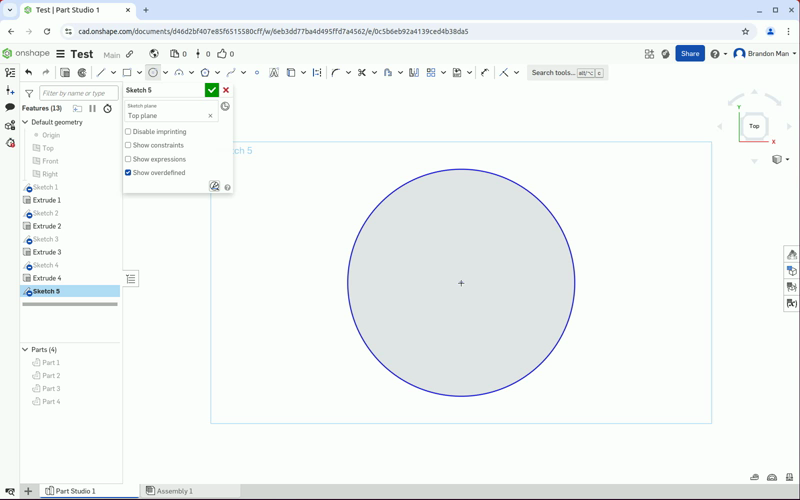
key_up(shift)
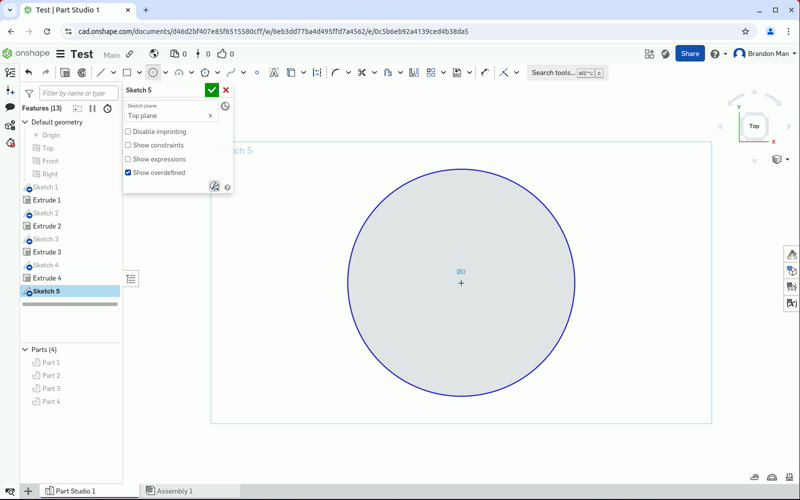
mouse_move(529, 282)
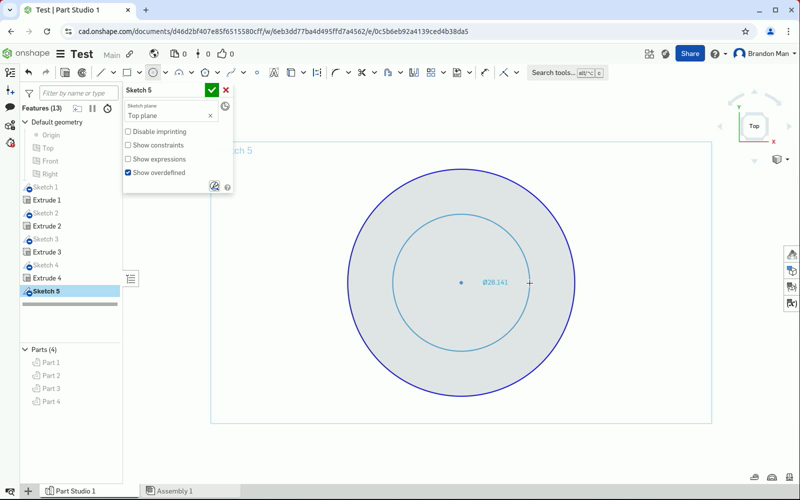
click(529, 282)
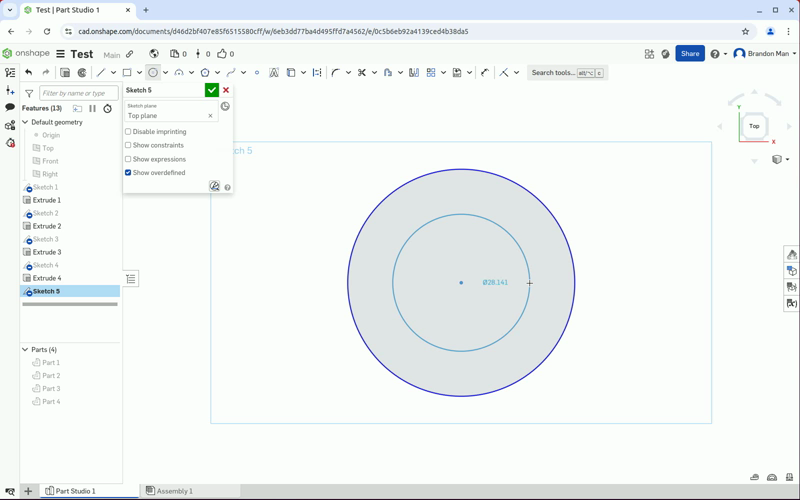
key(esc)
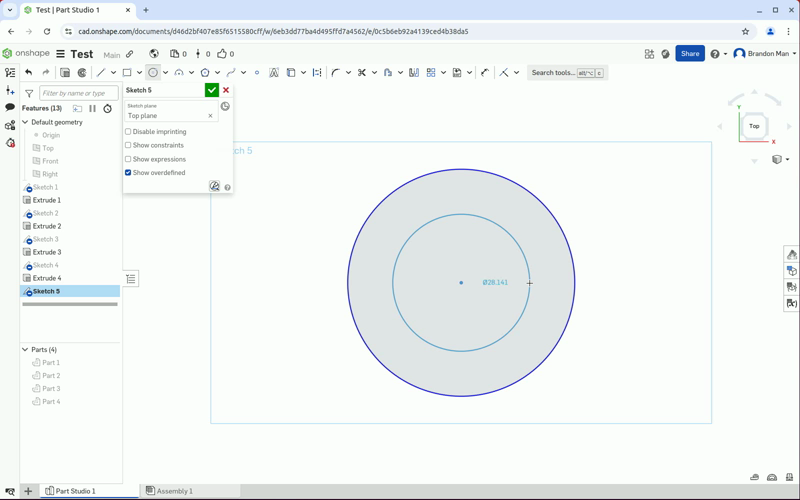
mouse_move(548, 284)
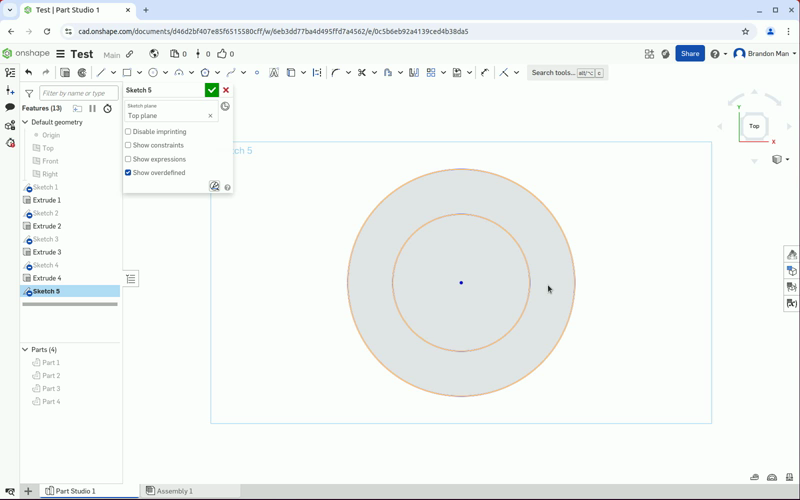
click(548, 284)
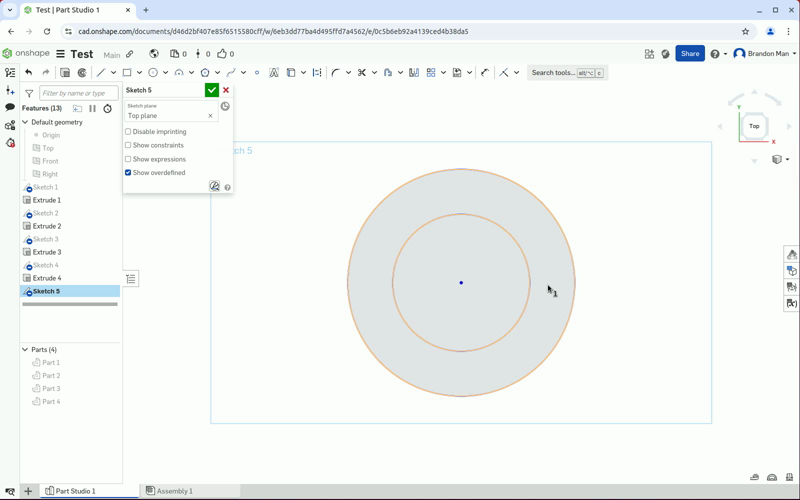
mouse_move(73, 352)
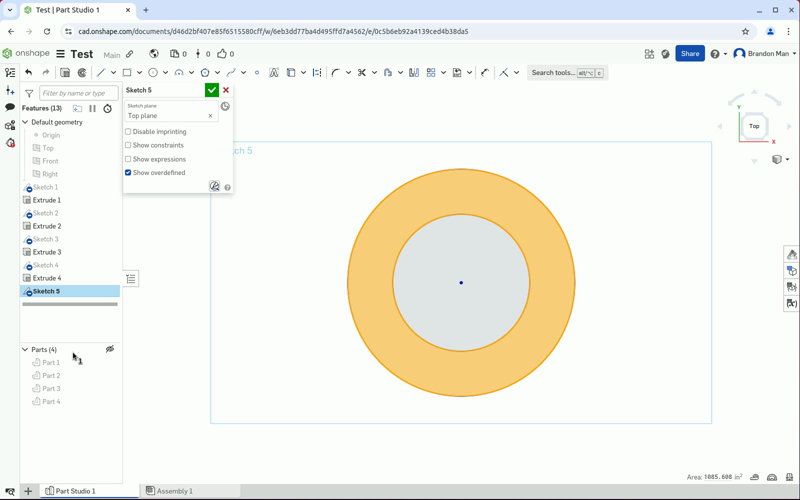
key(shift+y)
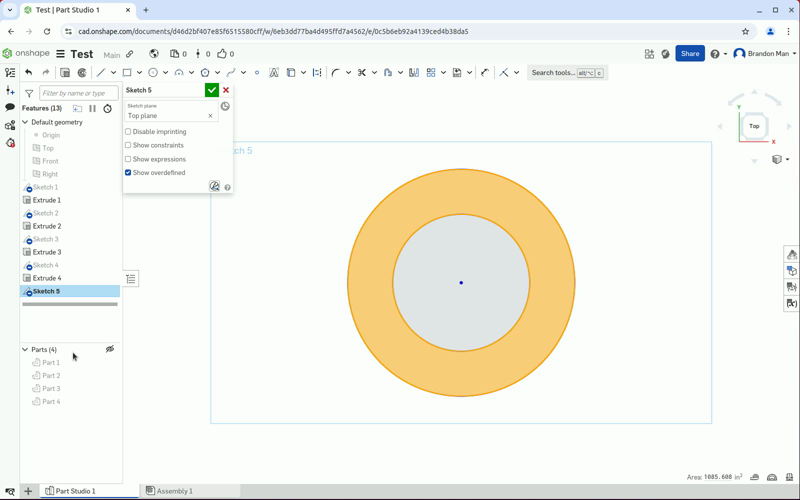
key(shift+e)
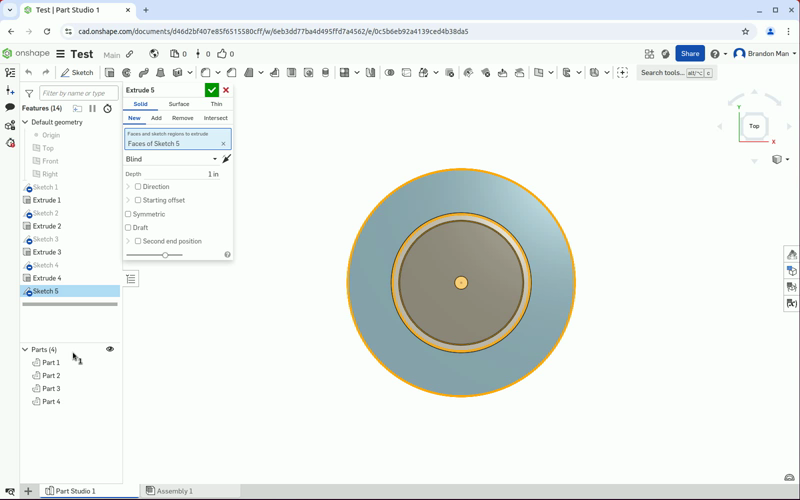
mouse_move(143, 106)
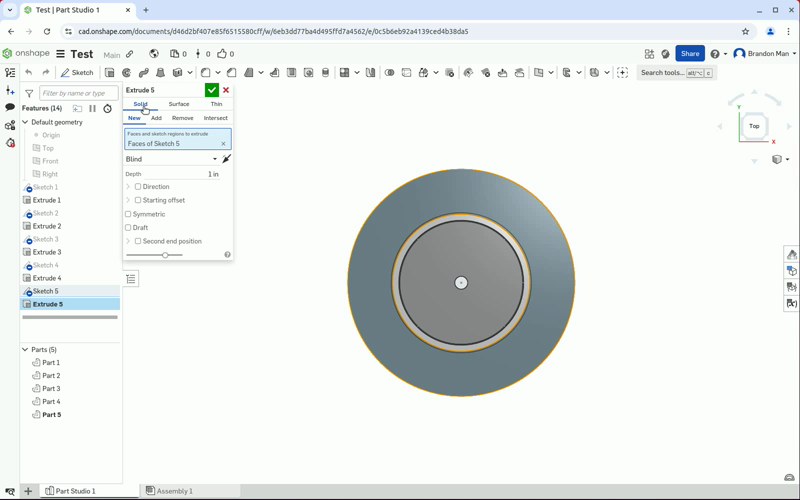
click(143, 106)
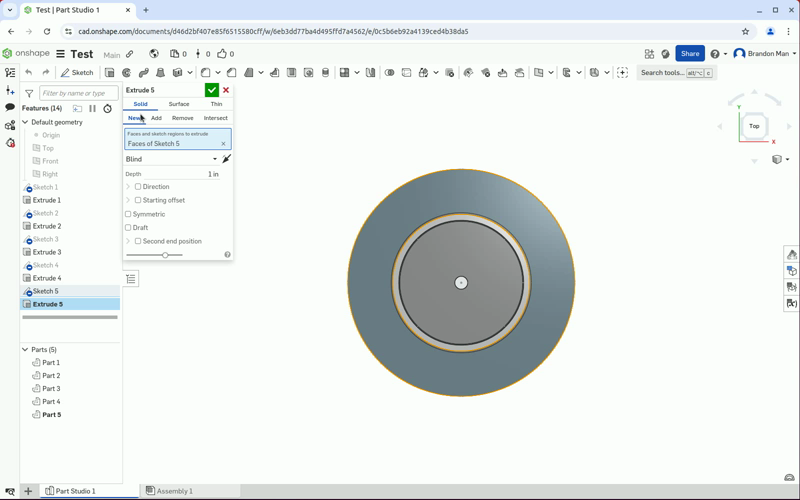
mouse_move(137, 120)
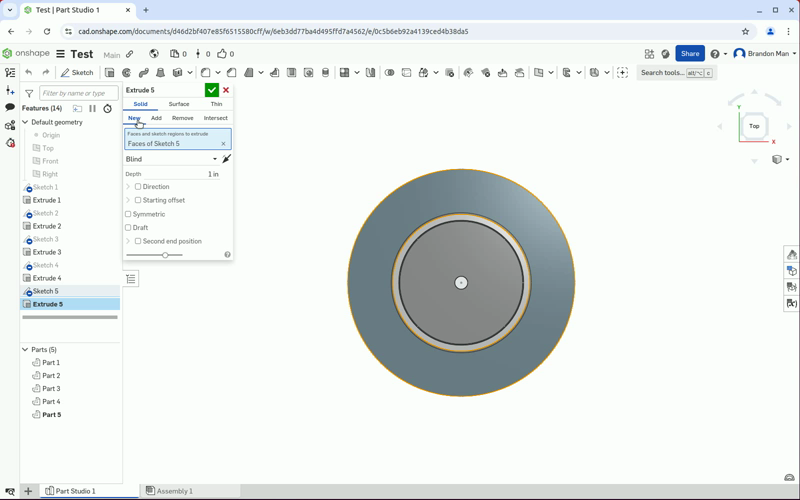
click(137, 120)
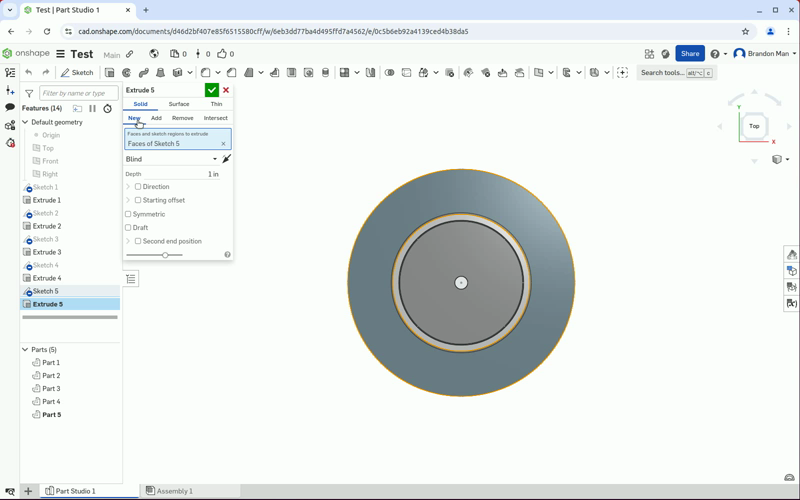
key(tab, 4)
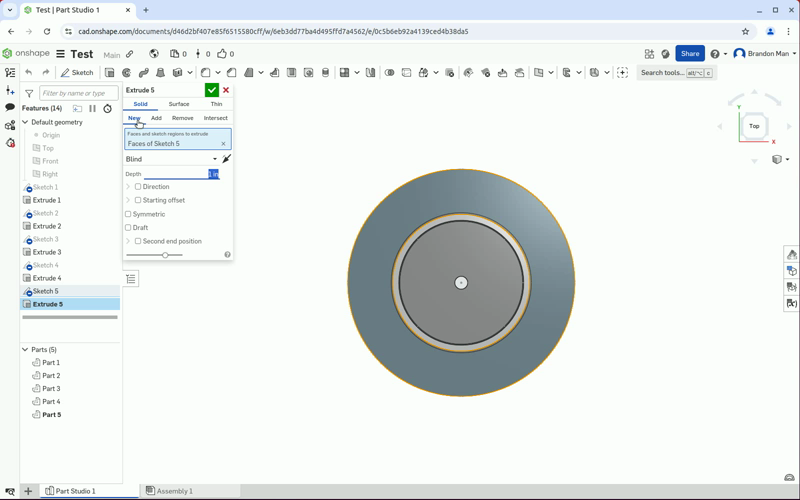
text(1.685)
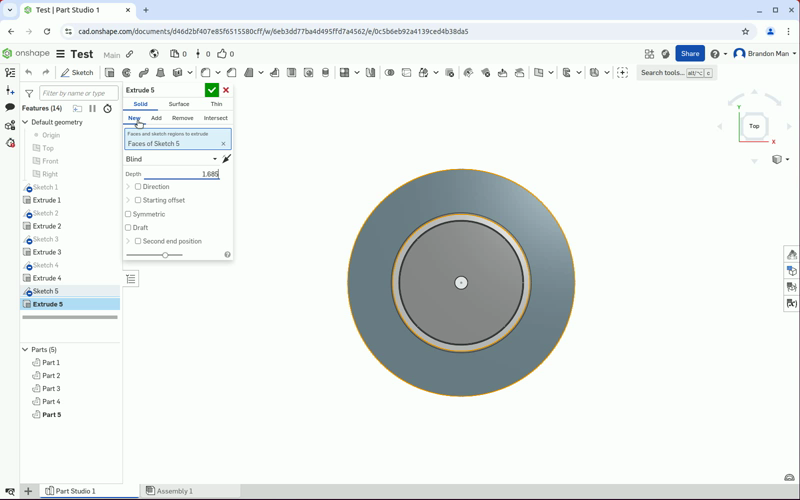
key(enter)
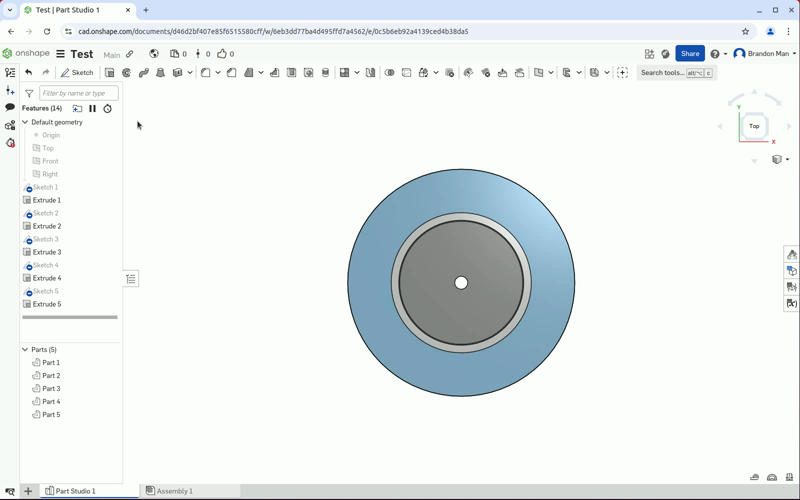
key(shift+h)
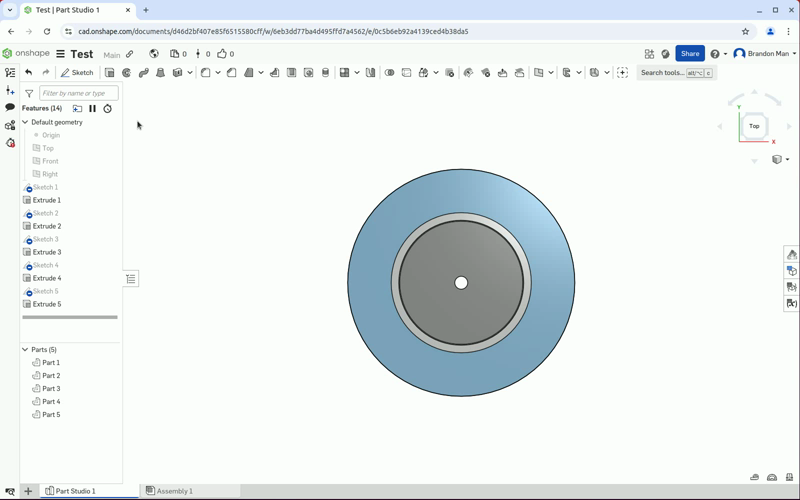
key(shift+h)
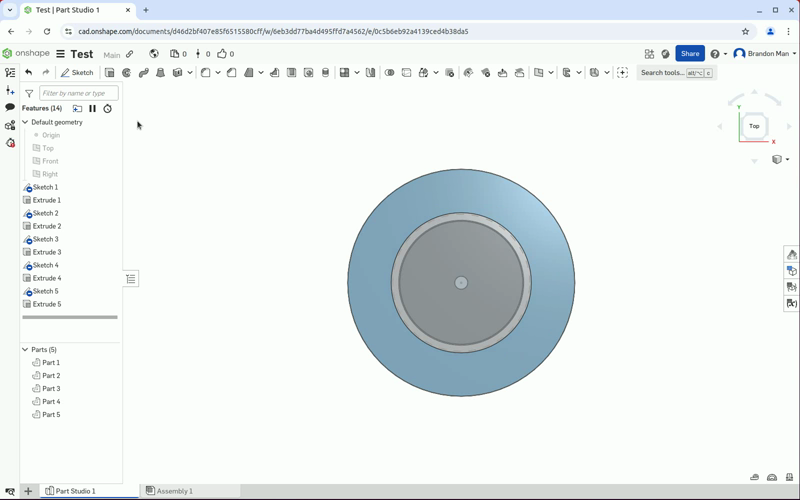
key(shift+7)
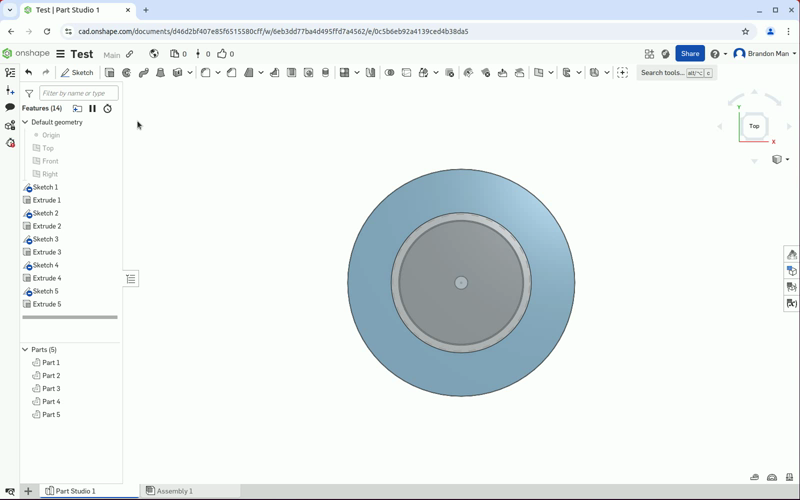
key(up, 3)
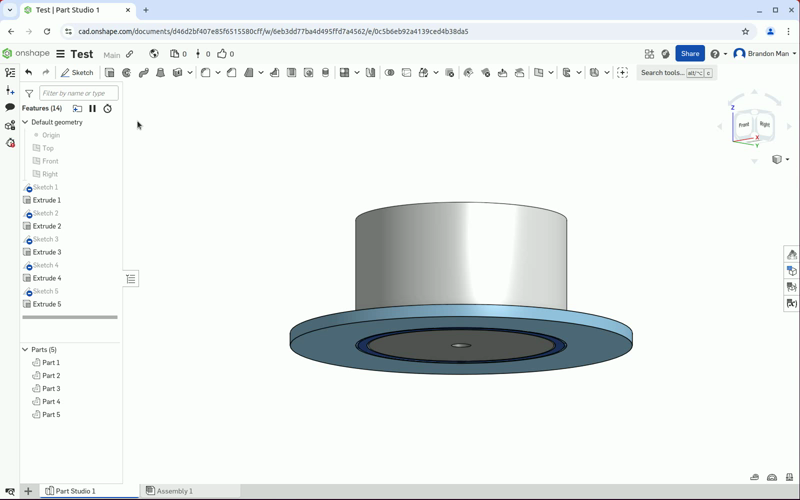
key(left, 3)
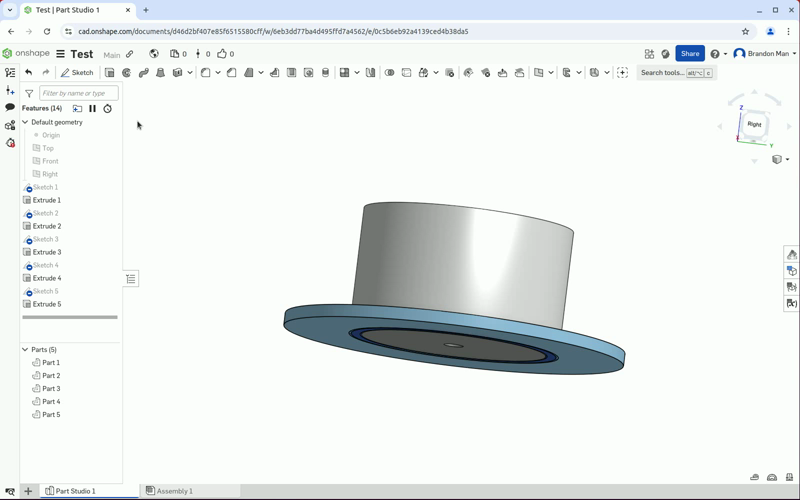
key(right, 3)
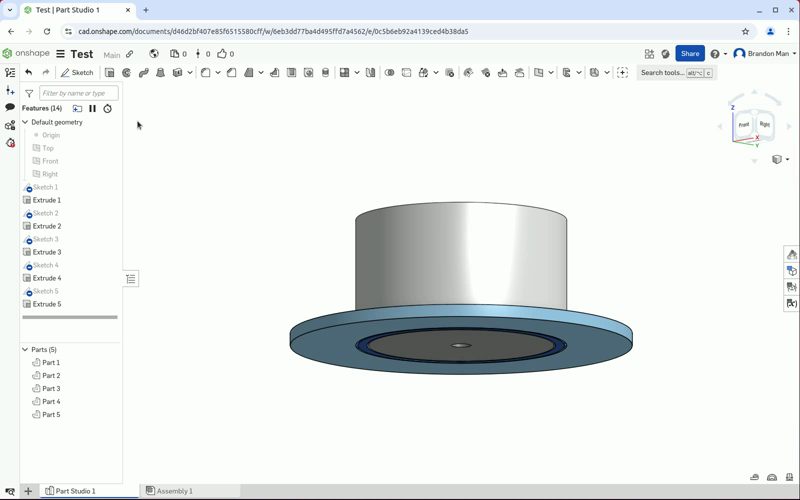
key(down, 3)
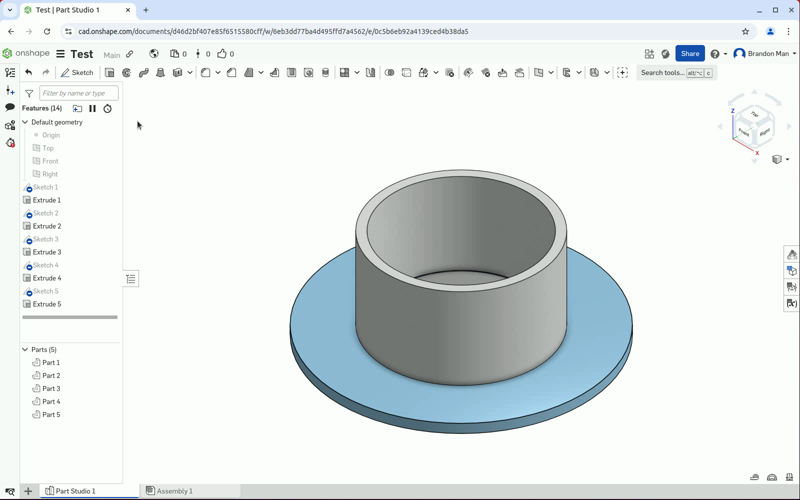
mouse_move(73, 189)
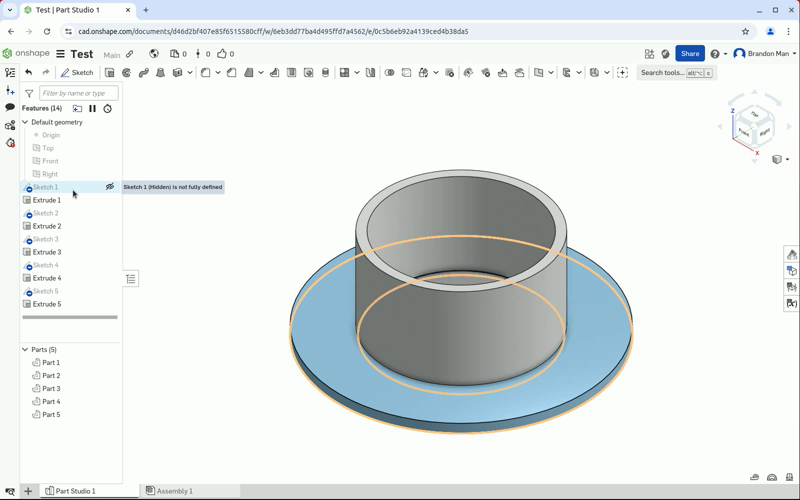
click(73, 189)